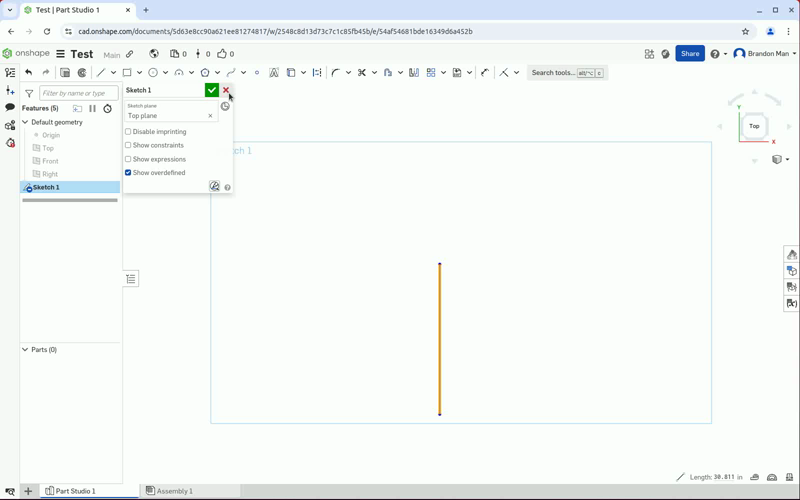
key(shift+h)
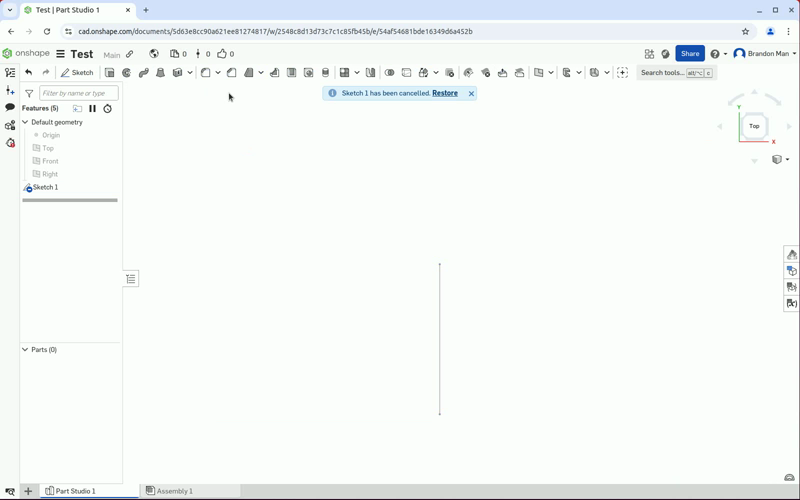
key(shift+s)
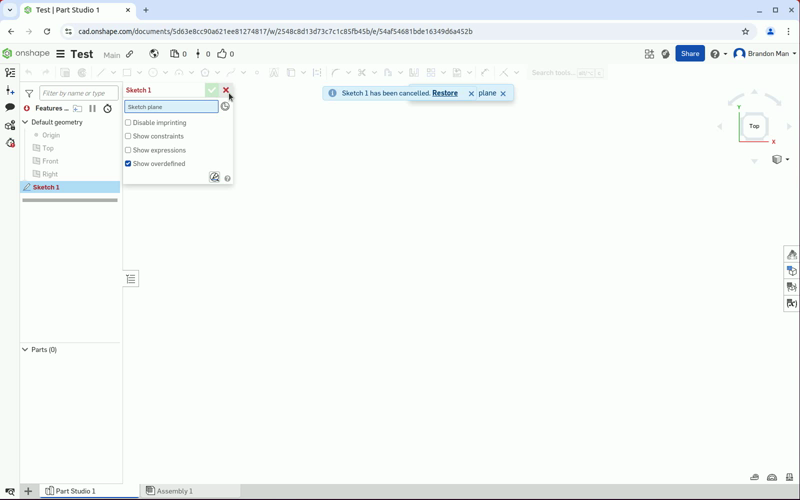
mouse_move(73, 150)
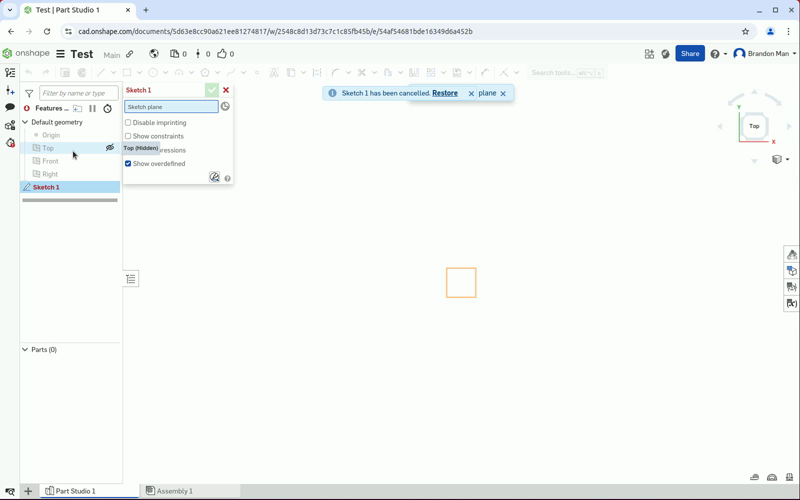
click(73, 150)
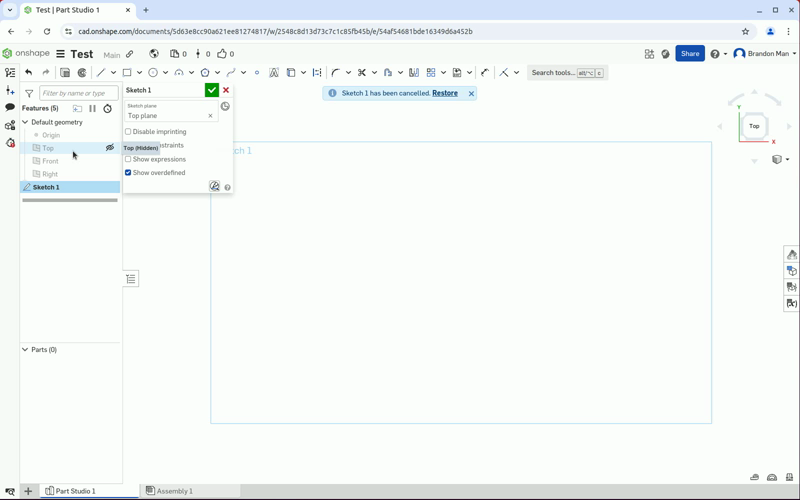
mouse_move(73, 352)
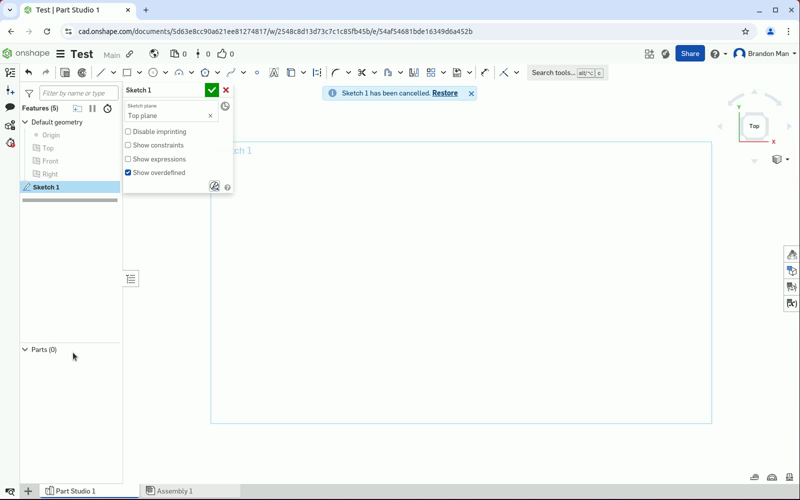
key(y)
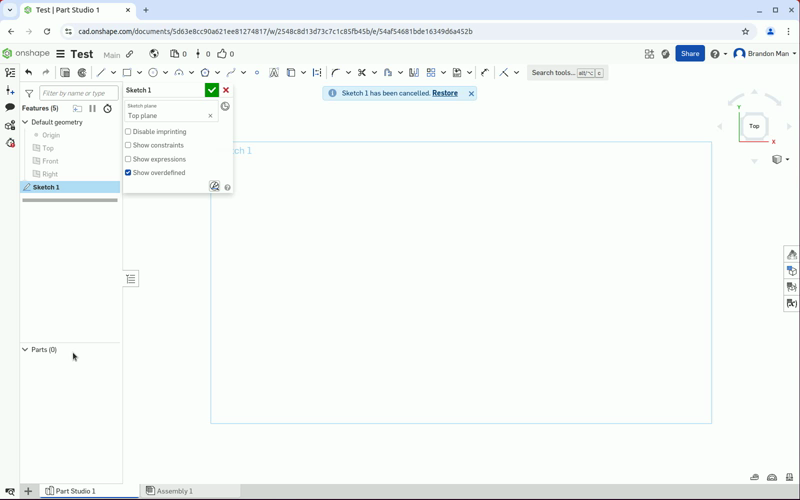
key(l)
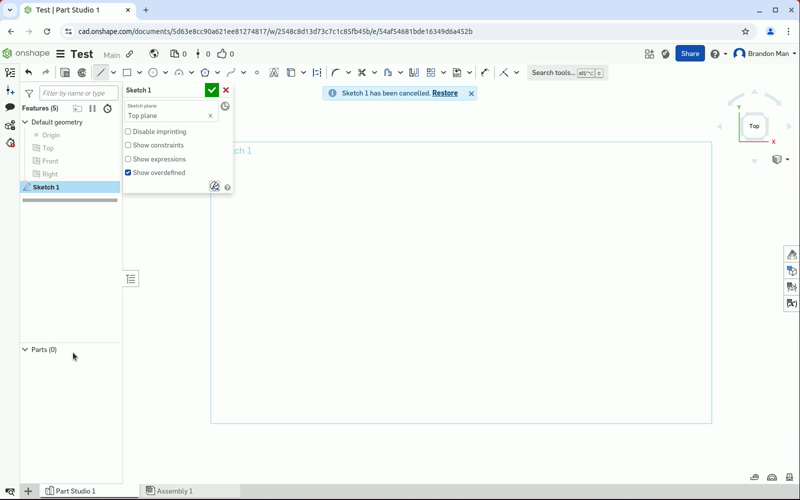
key_down(shift)
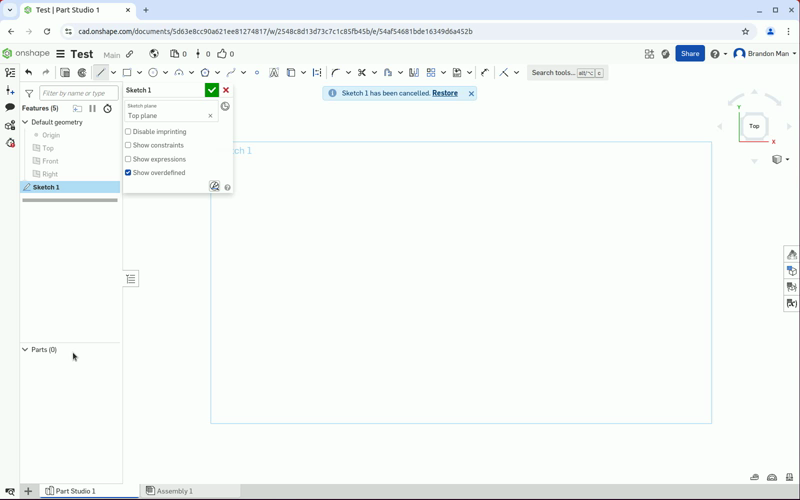
mouse_move(460, 357)
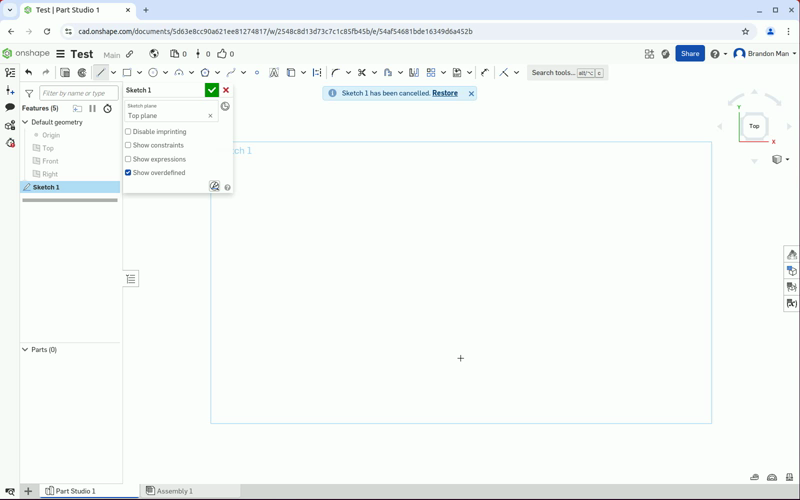
click(460, 357)
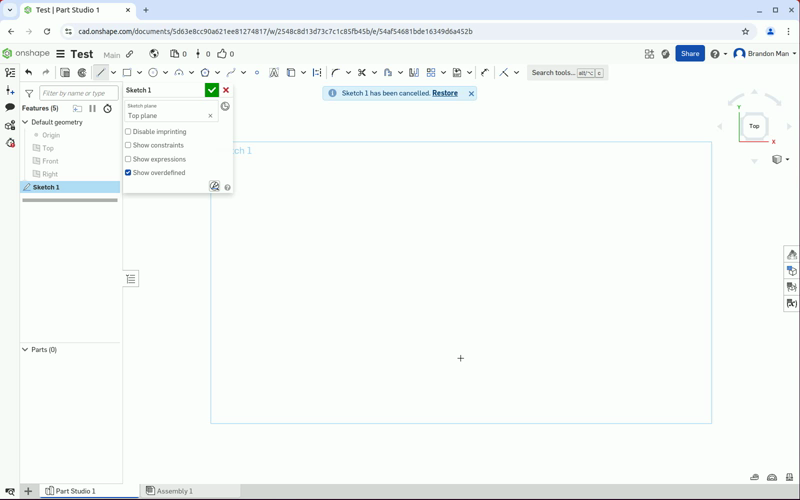
key_up(shift)
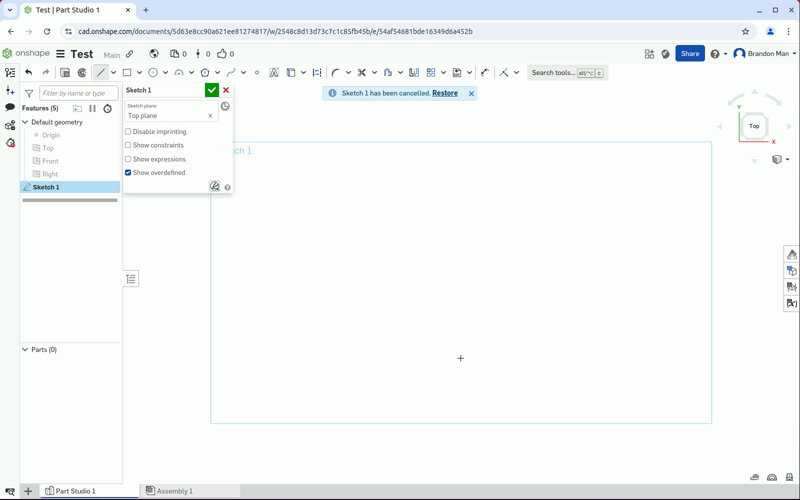
key_down(shift)
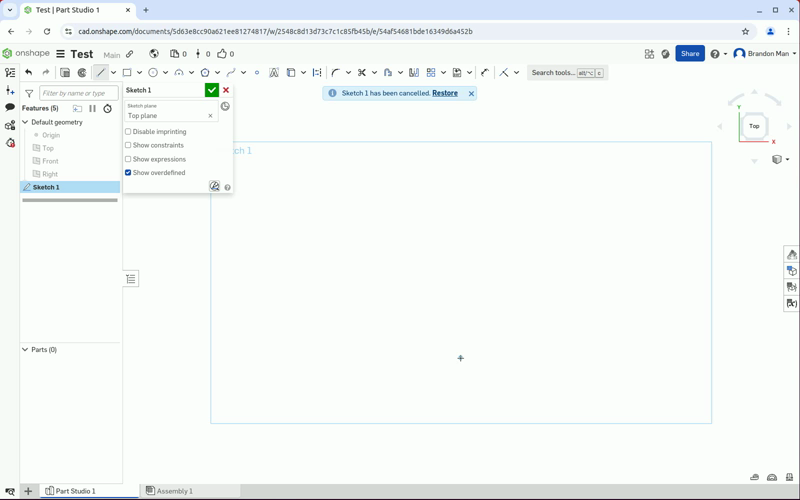
mouse_move(573, 357)
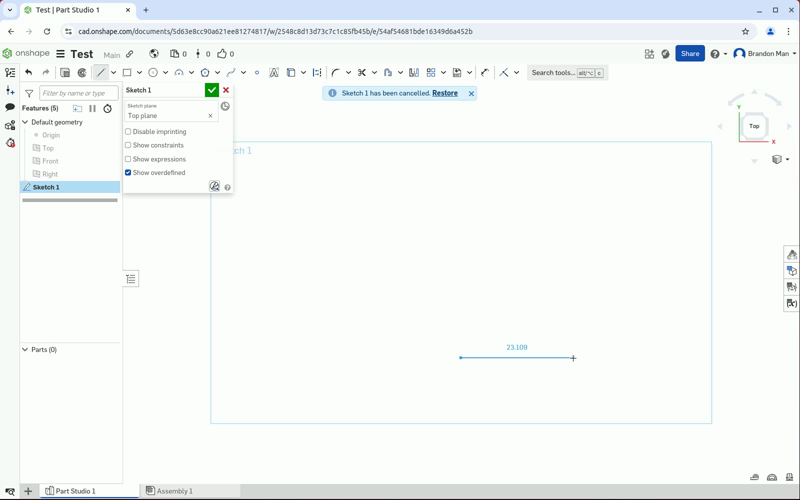
click(573, 357)
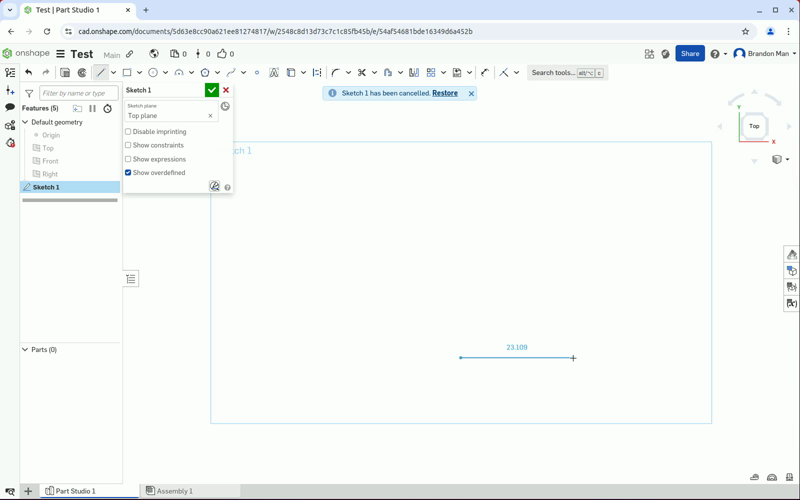
key_up(shift)
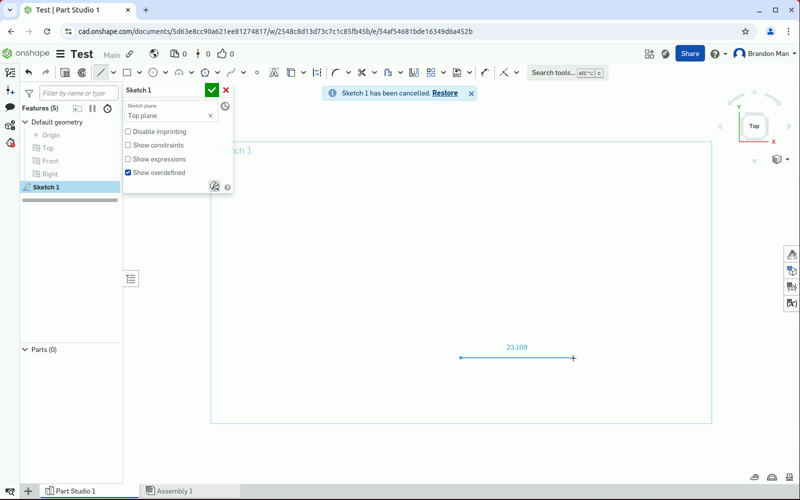
key_down(shift)
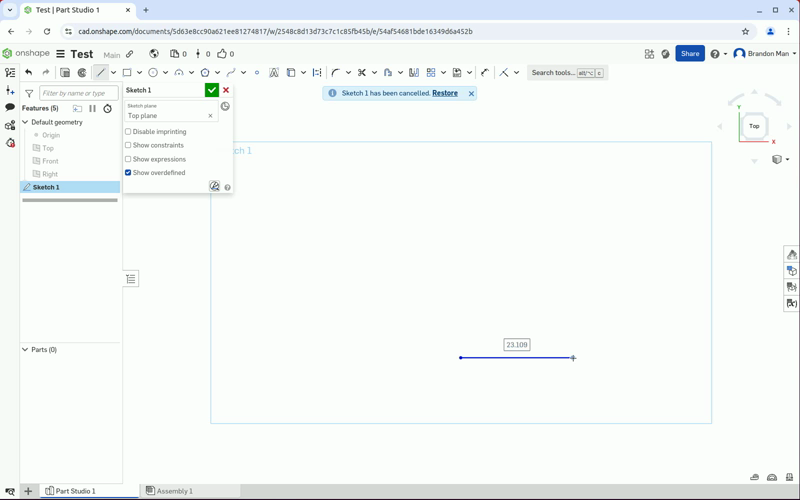
mouse_move(589, 357)
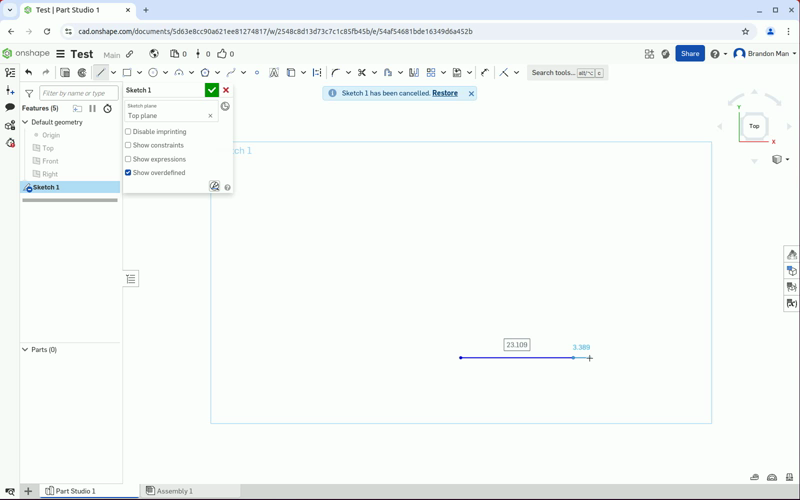
mouse_move(573, 339)
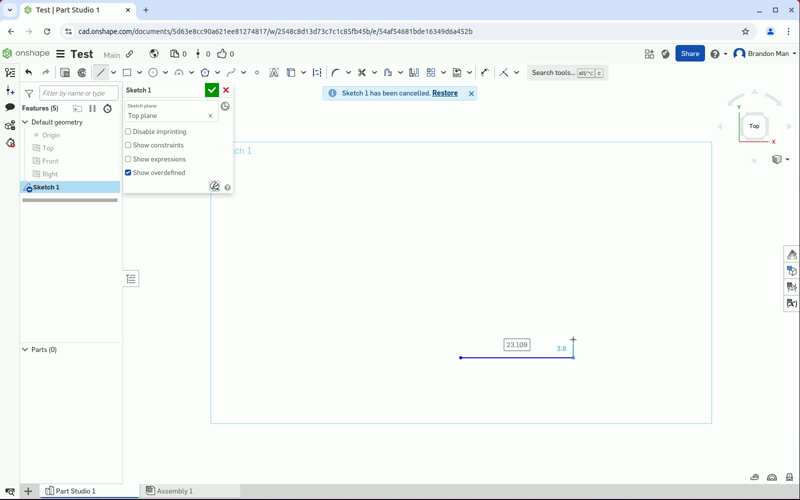
click(573, 339)
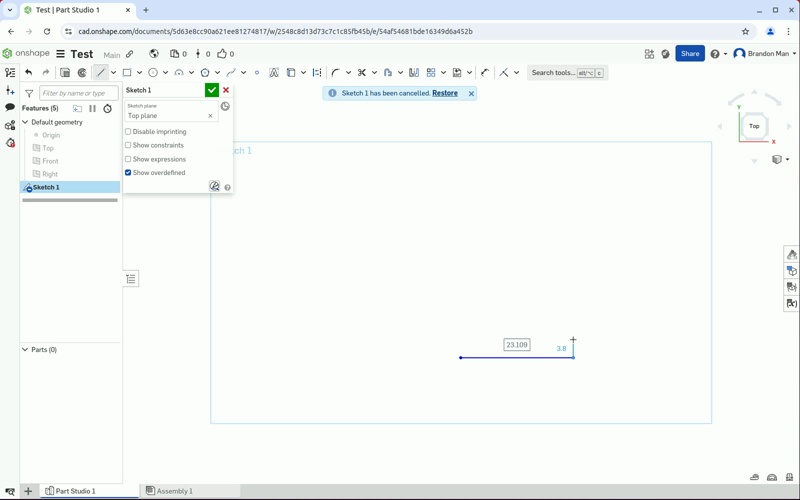
key_up(shift)
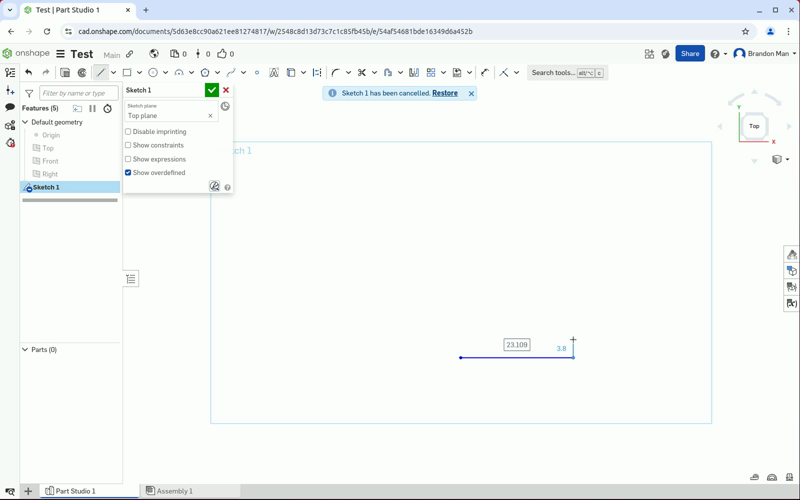
key_down(shift)
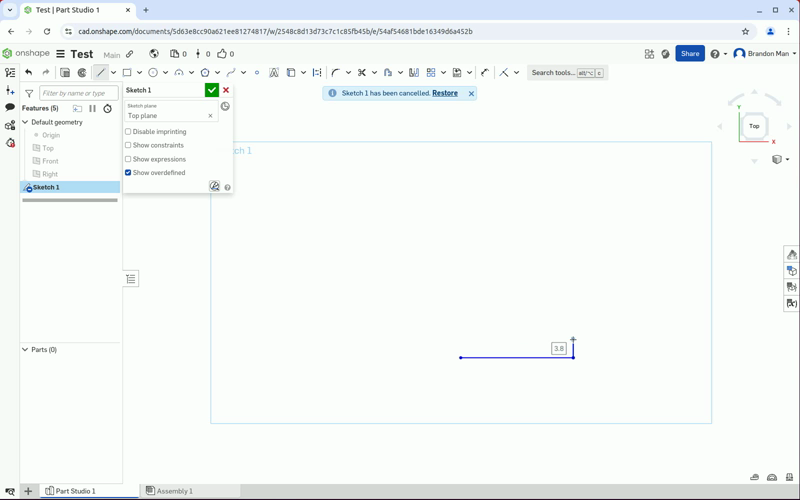
mouse_move(589, 339)
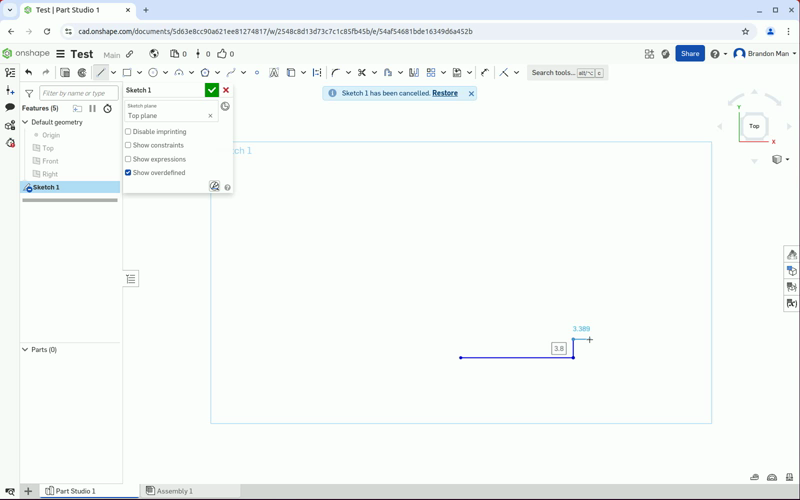
mouse_move(535, 339)
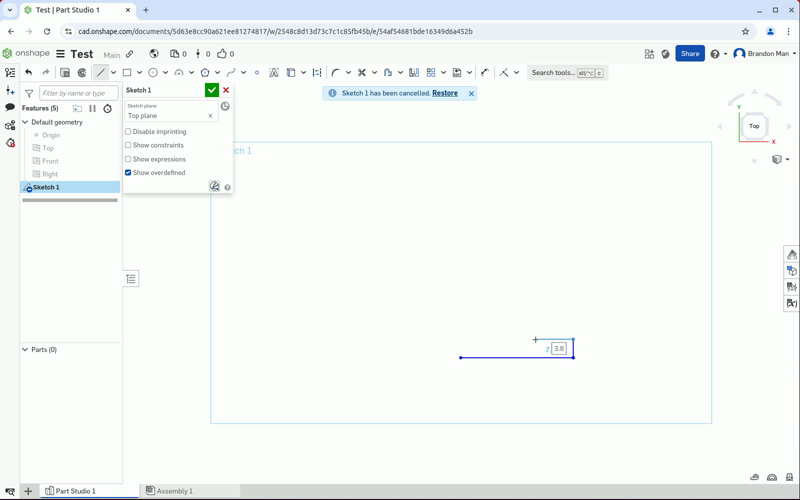
click(535, 339)
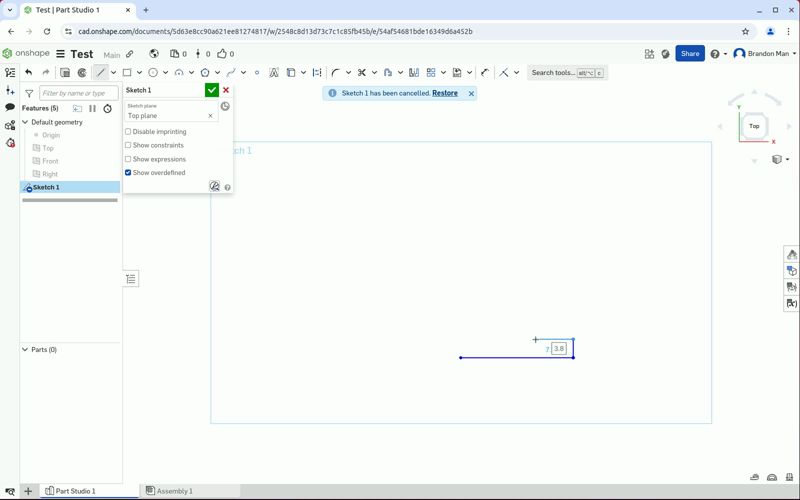
key_up(shift)
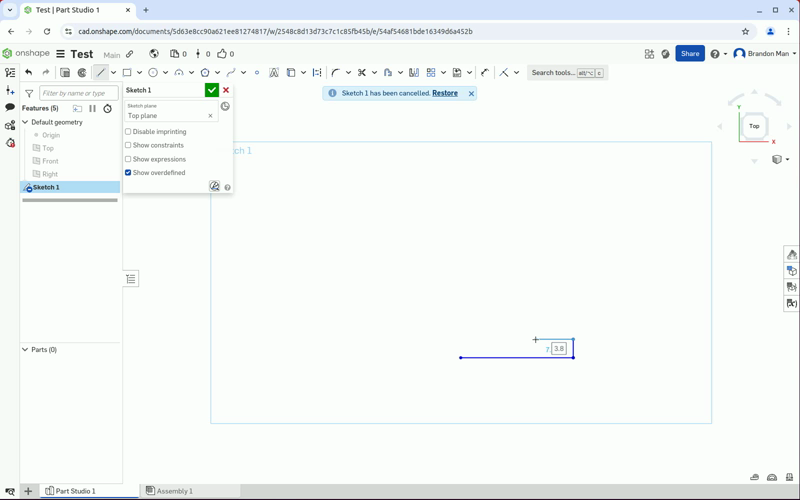
key_down(shift)
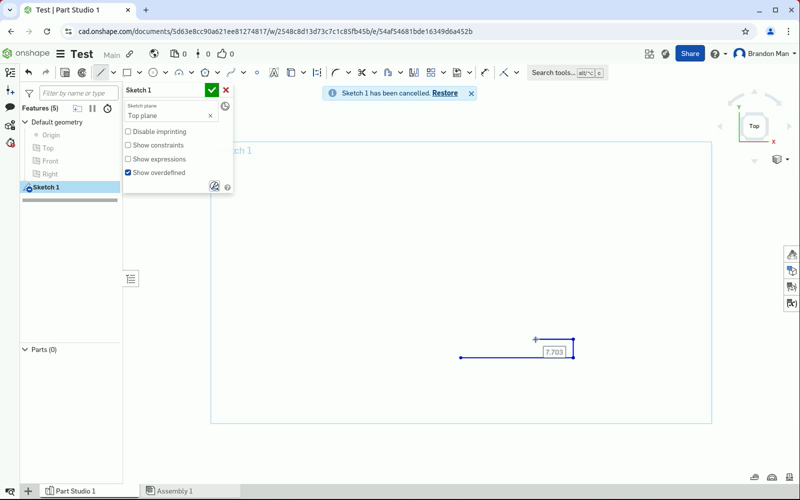
mouse_move(565, 339)
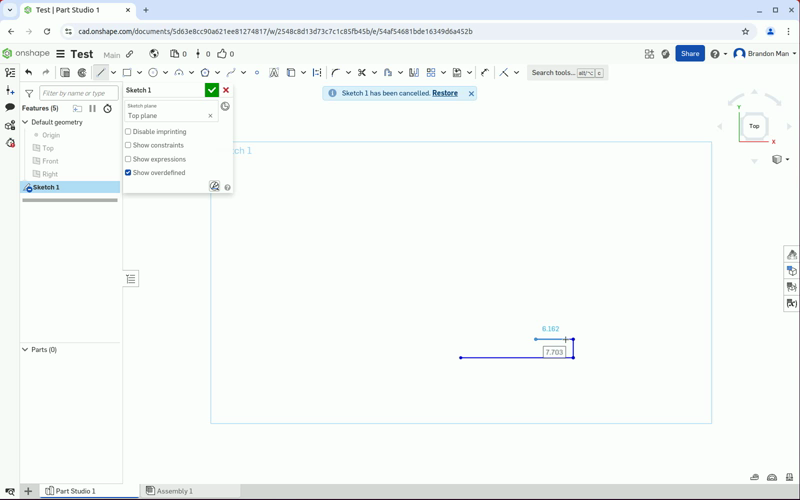
mouse_move(535, 301)
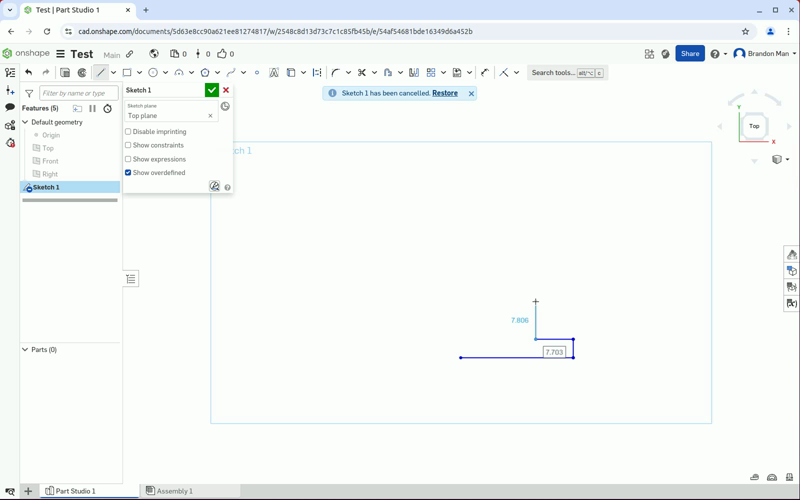
click(535, 301)
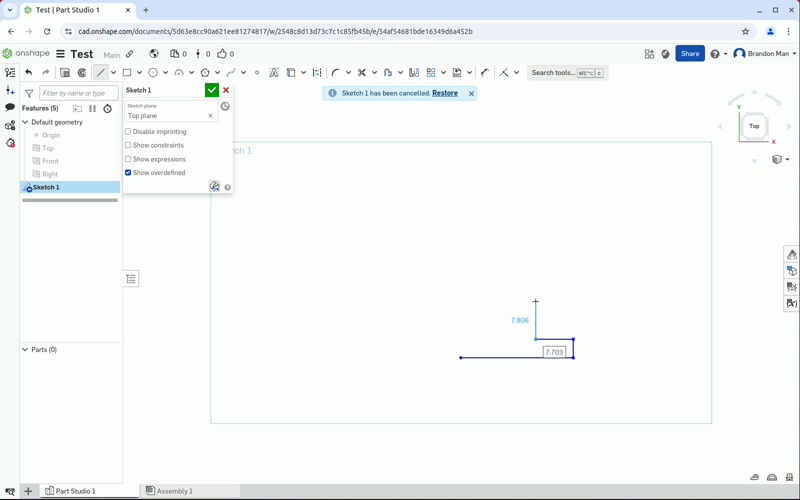
key_up(shift)
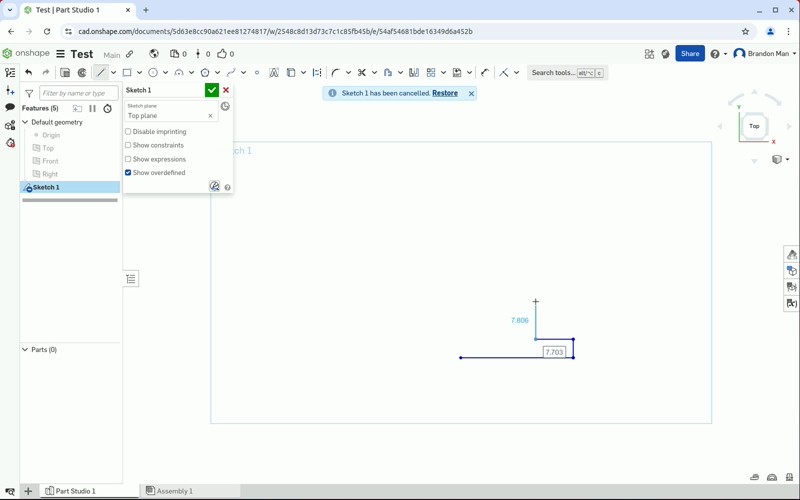
key_down(shift)
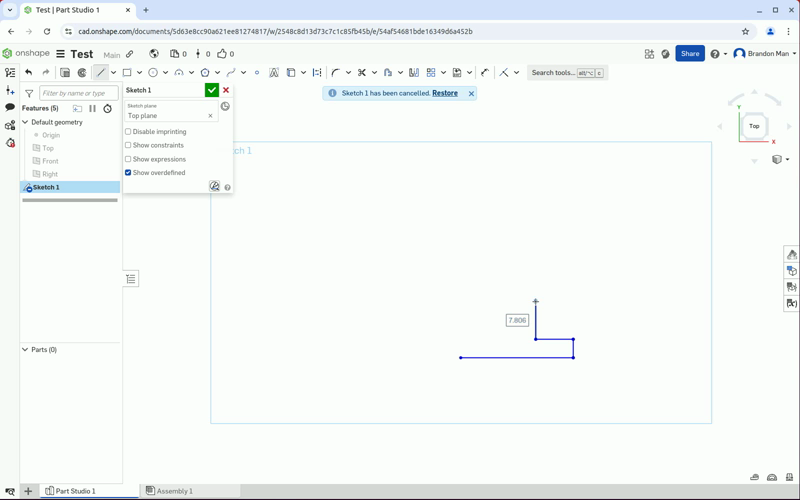
mouse_move(565, 301)
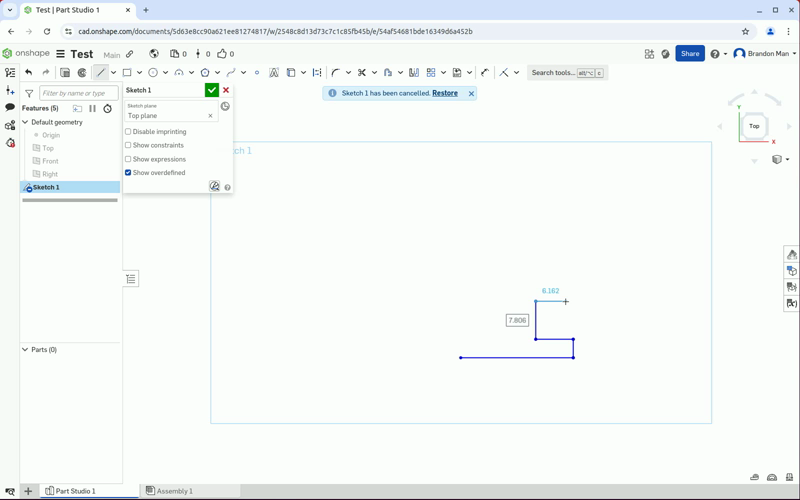
mouse_move(573, 301)
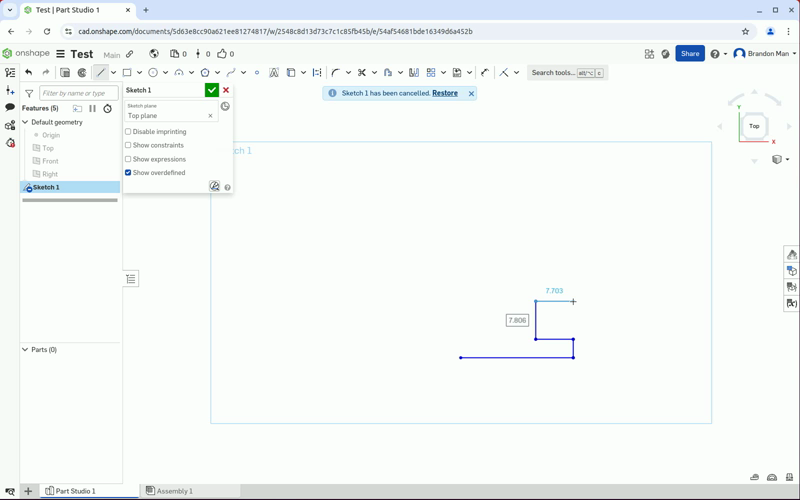
click(573, 301)
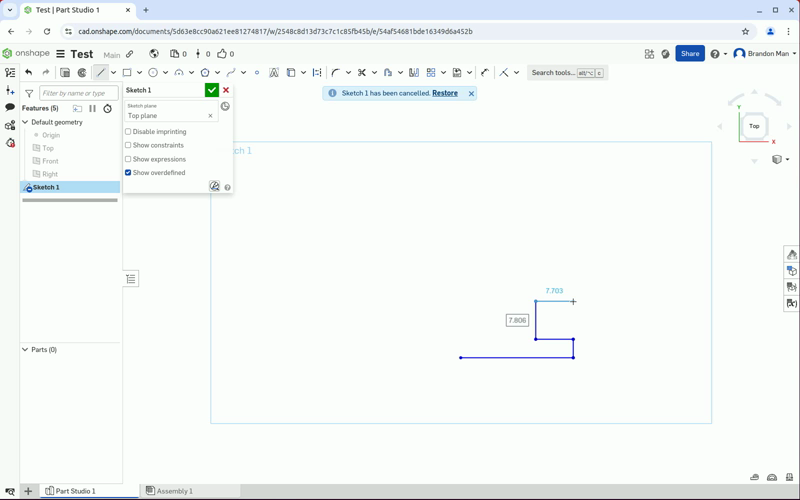
key_up(shift)
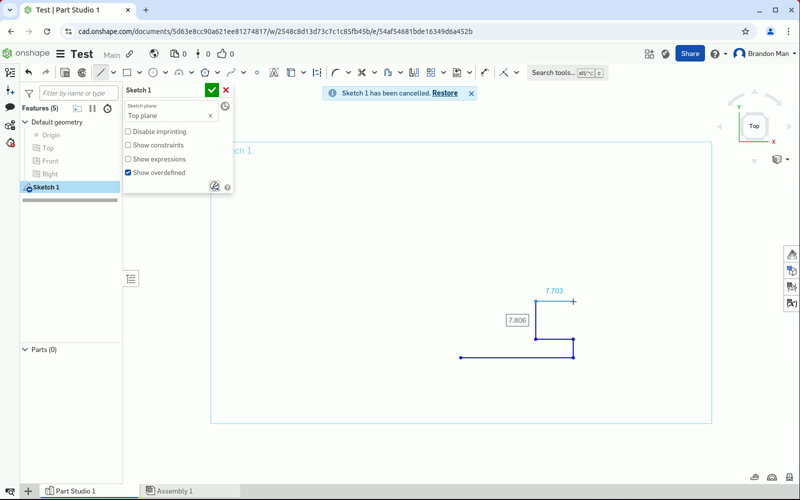
key_down(shift)
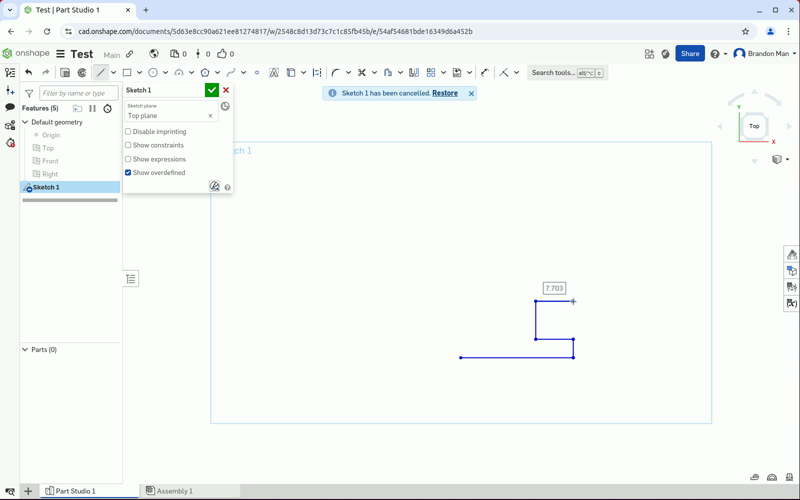
mouse_move(589, 301)
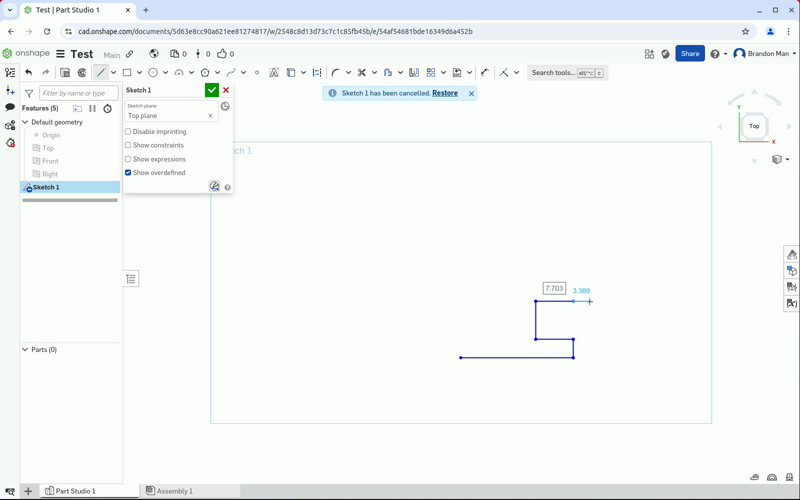
mouse_move(573, 283)
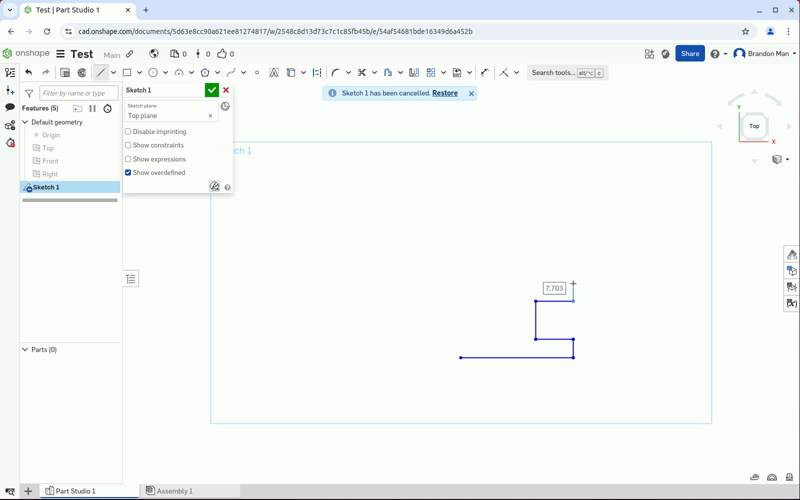
click(573, 283)
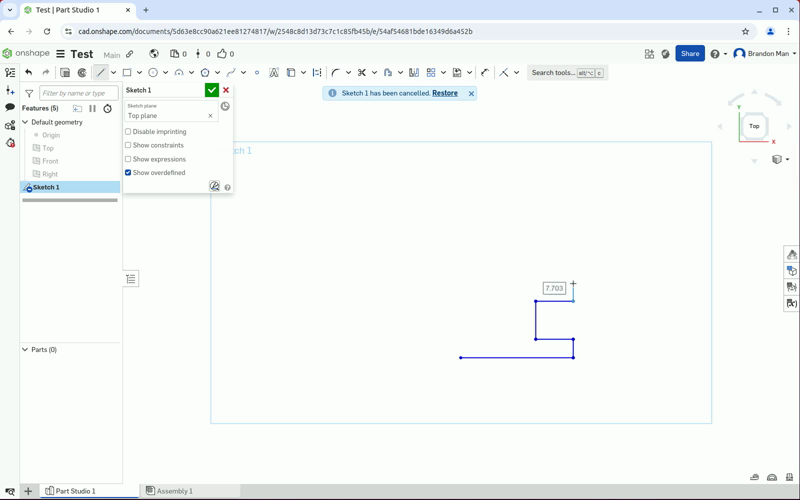
key_up(shift)
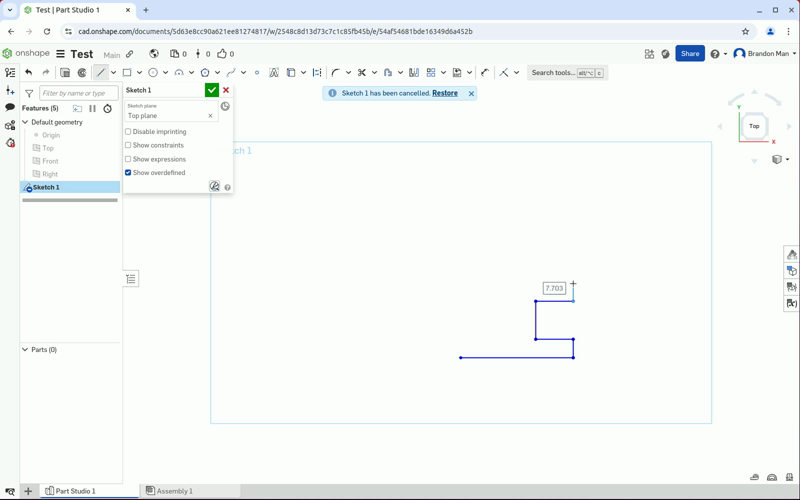
key_down(shift)
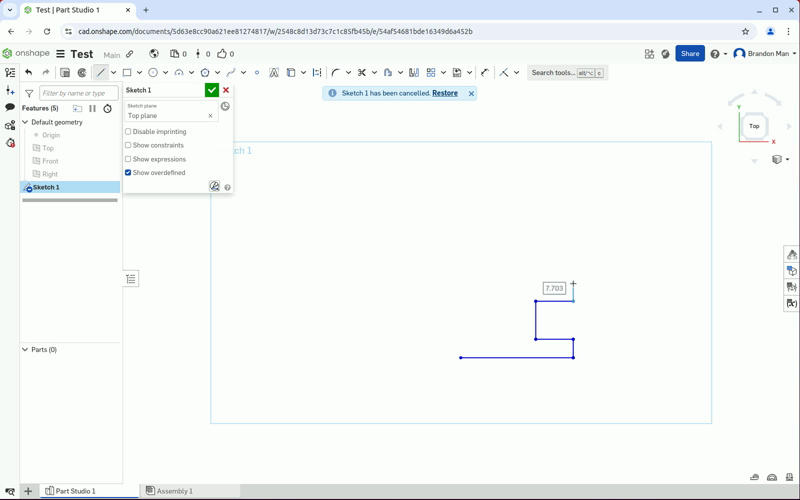
mouse_move(460, 283)
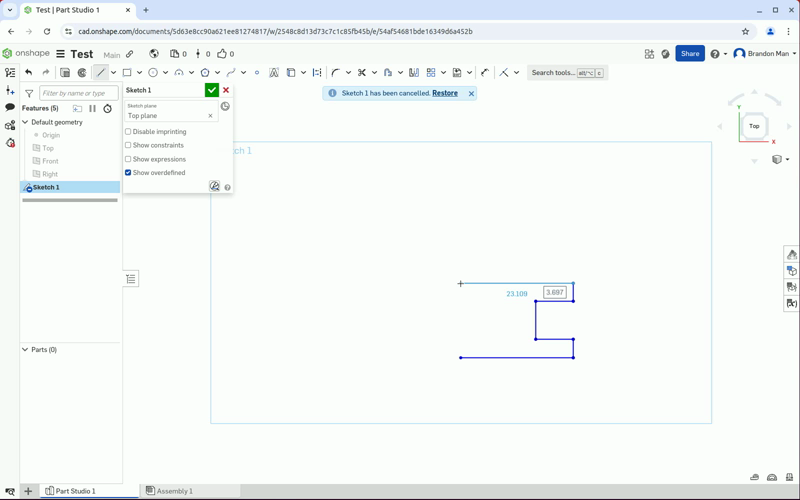
click(460, 283)
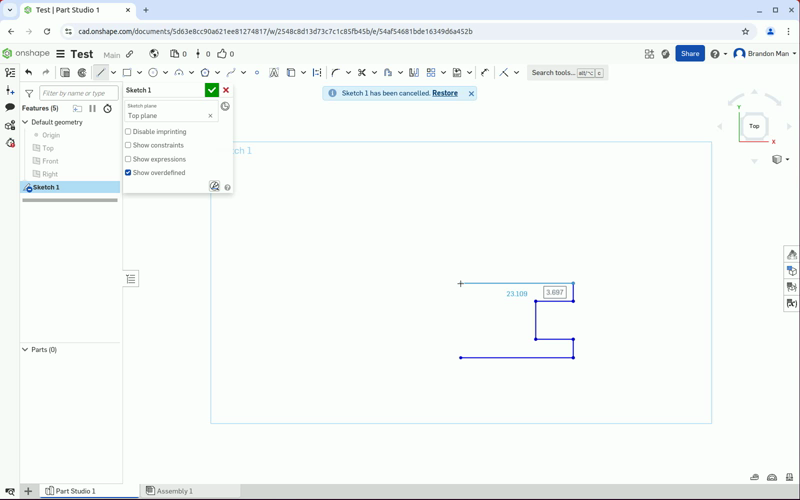
key_up(shift)
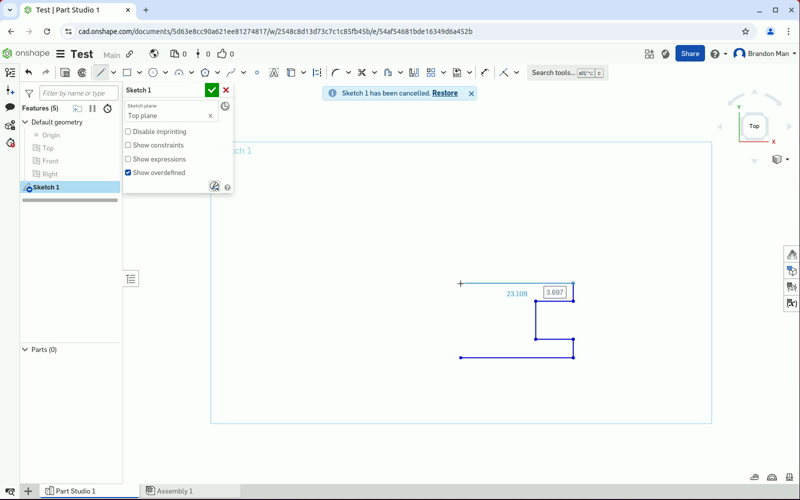
key_down(shift)
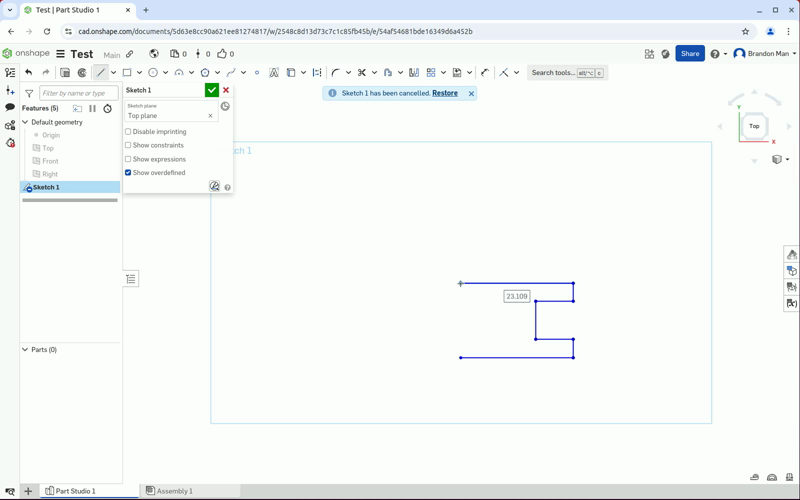
mouse_move(460, 357)
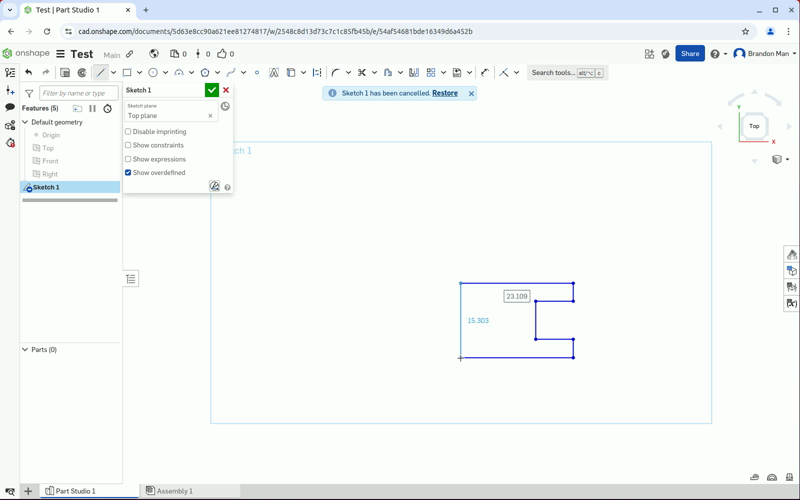
key_up(shift)
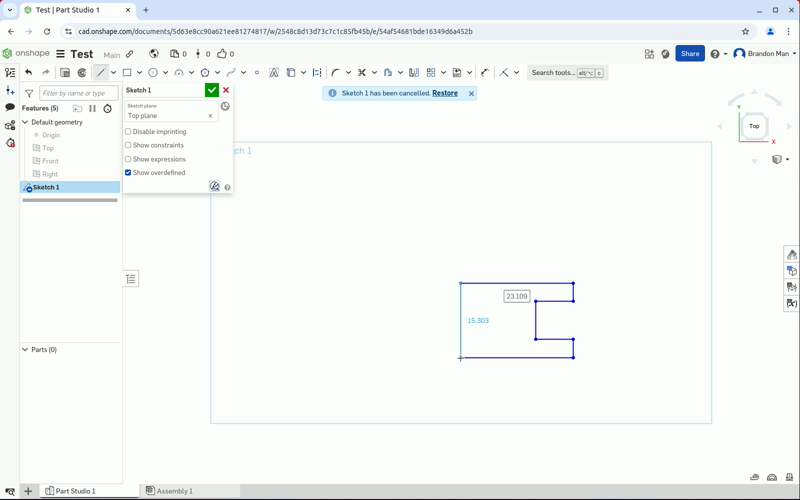
click(460, 357)
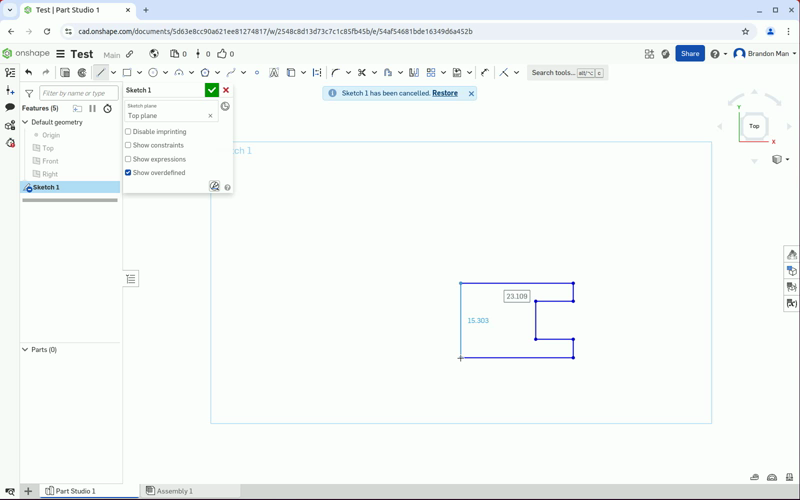
key(esc)
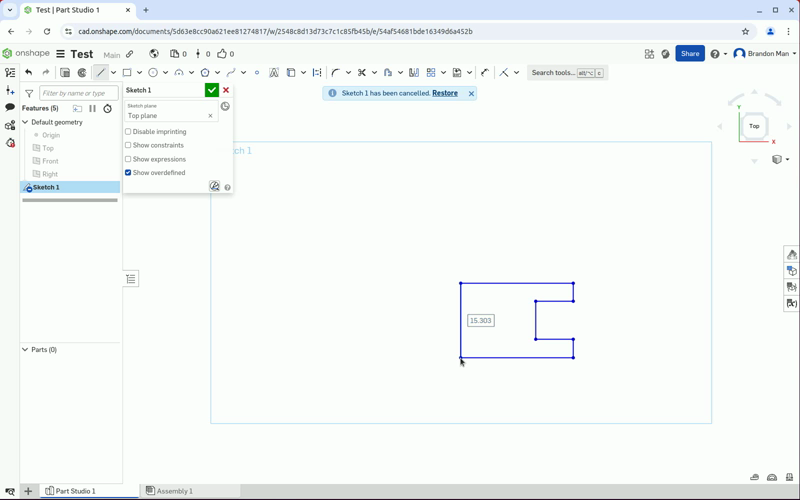
mouse_move(486, 345)
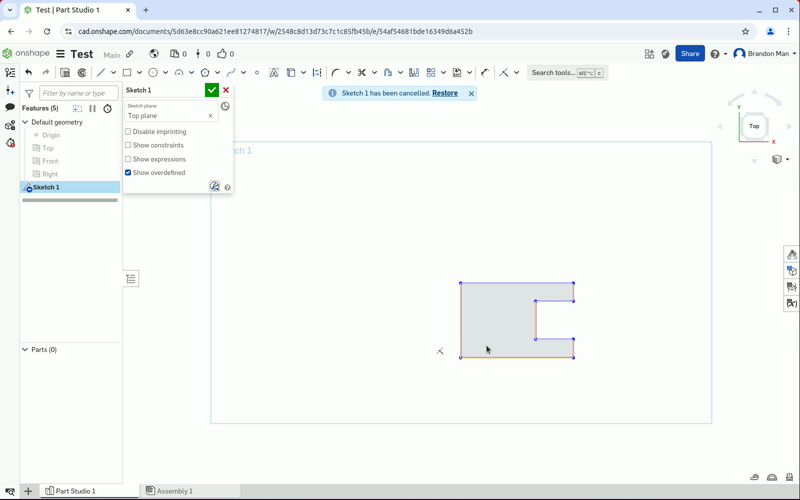
click(486, 345)
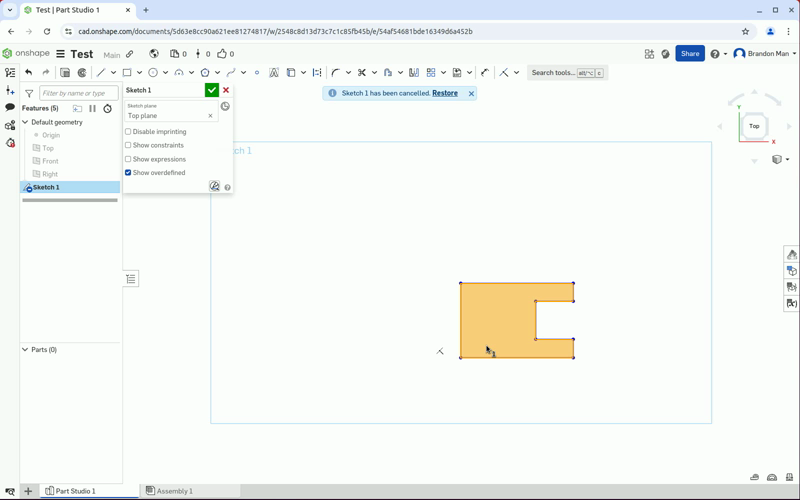
mouse_move(73, 352)
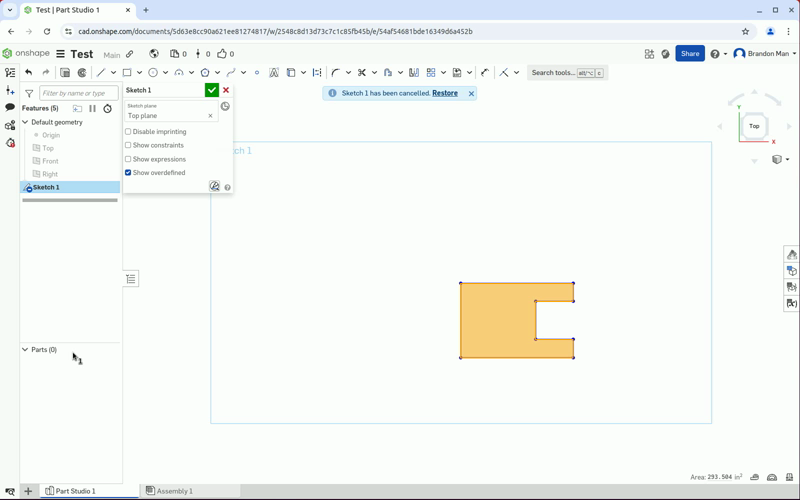
key(shift+y)
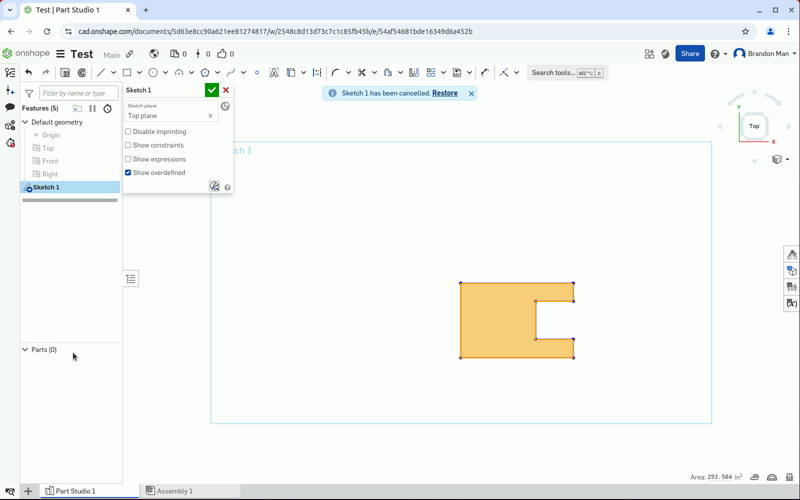
key(shift+e)
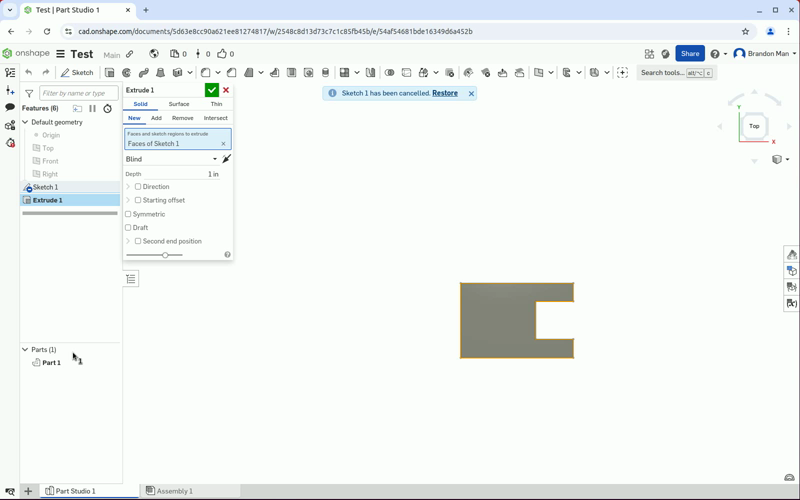
mouse_move(143, 106)
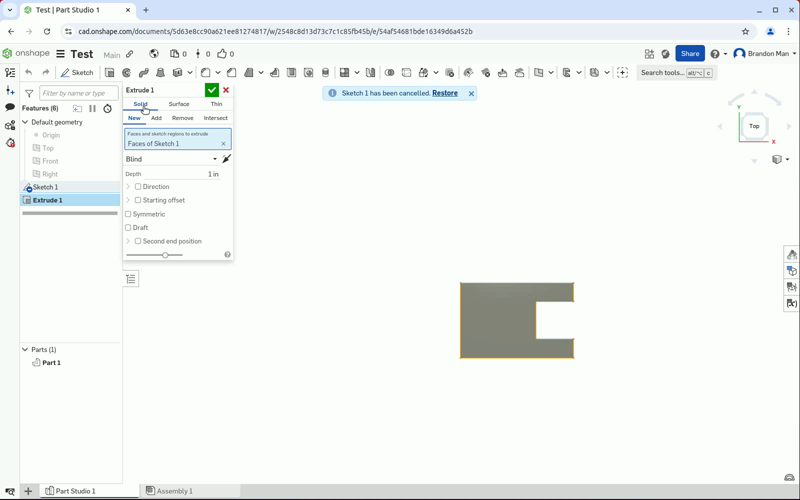
click(143, 106)
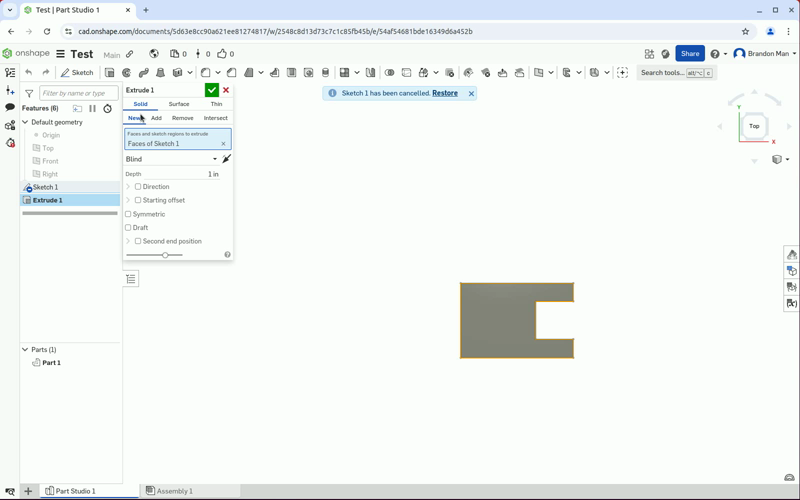
mouse_move(137, 120)
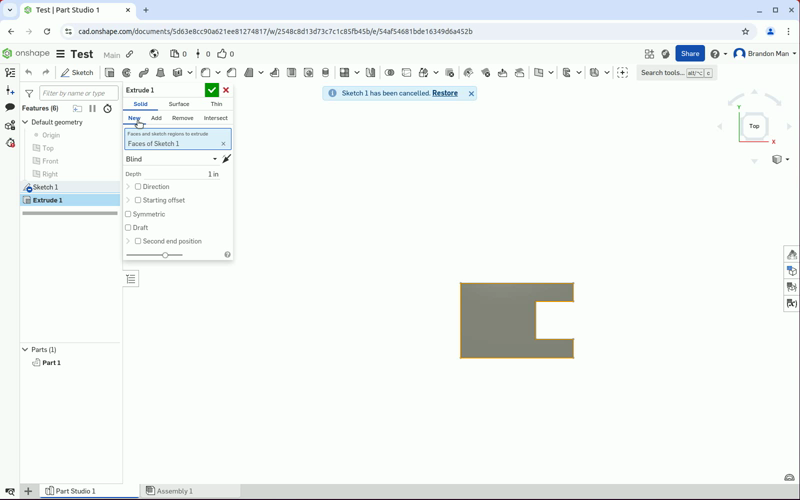
click(137, 120)
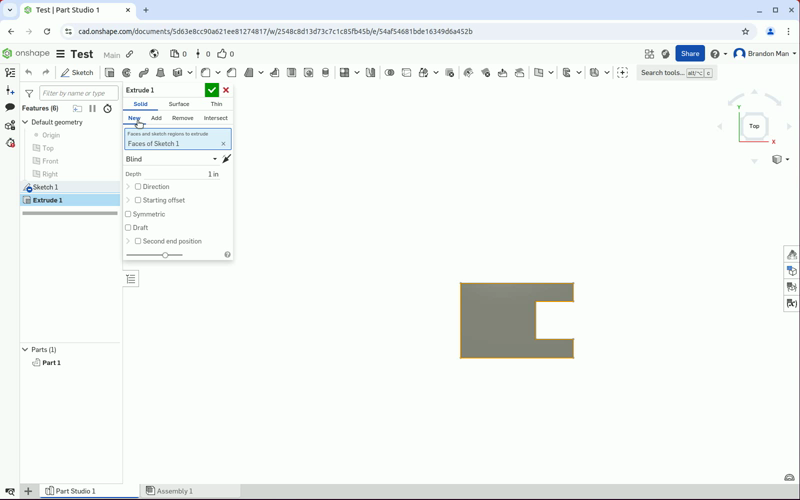
key(tab, 4)
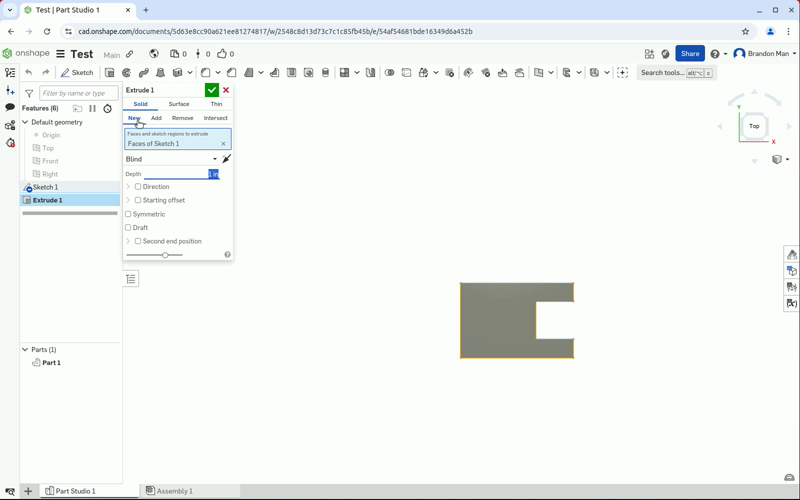
text(7.703)
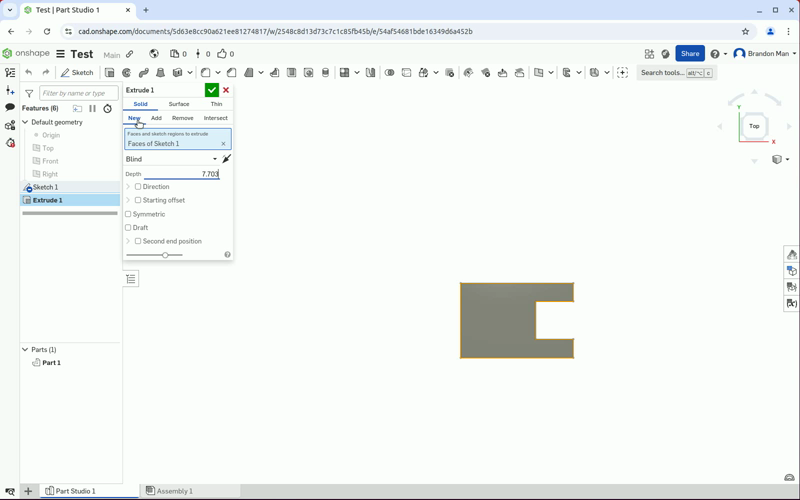
key(enter)
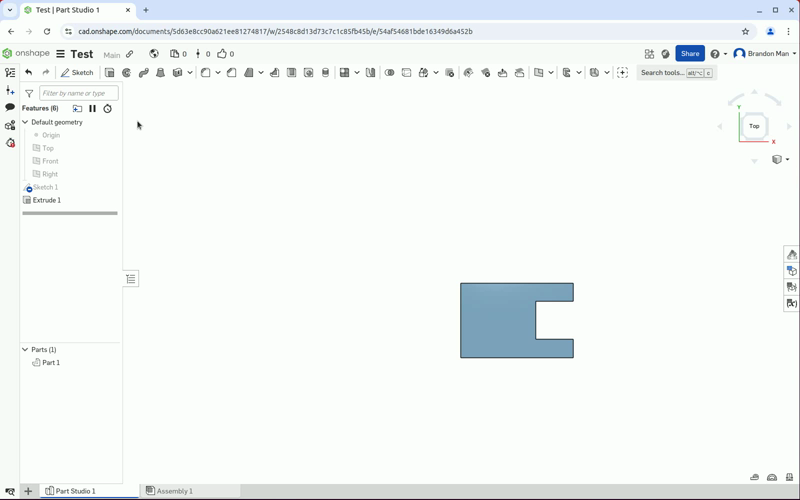
key(shift+h)
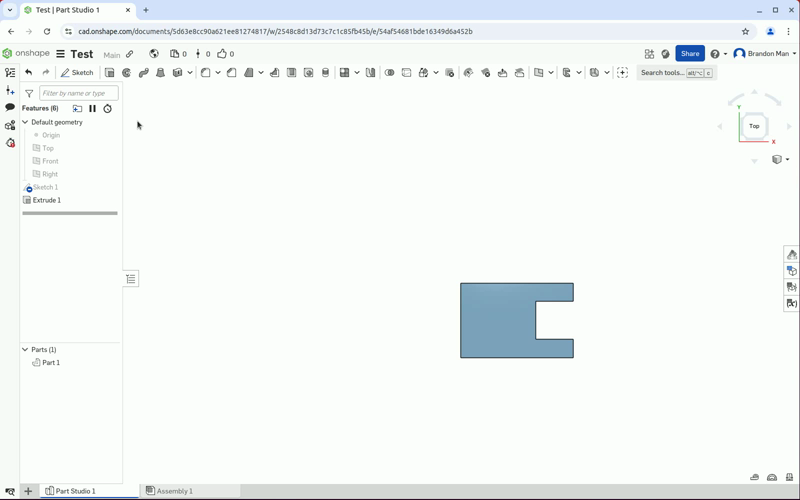
key(shift+h)
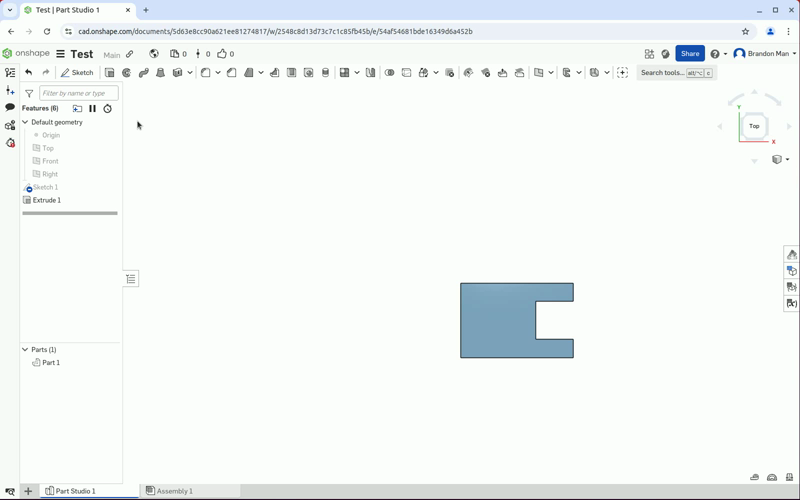
mouse_move(73, 189)
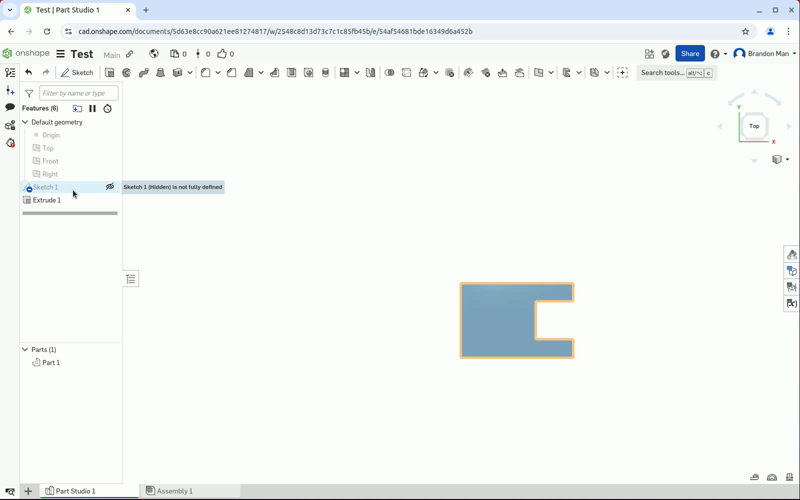
click(73, 189)
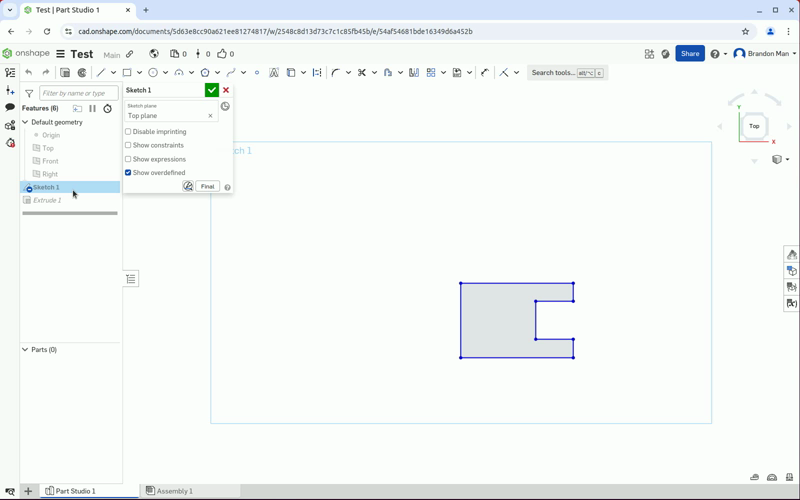
mouse_move(229, 92)
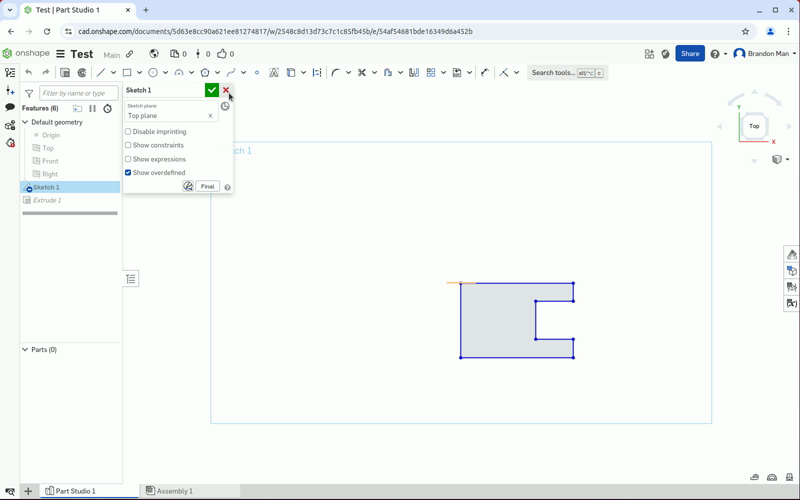
click(229, 92)
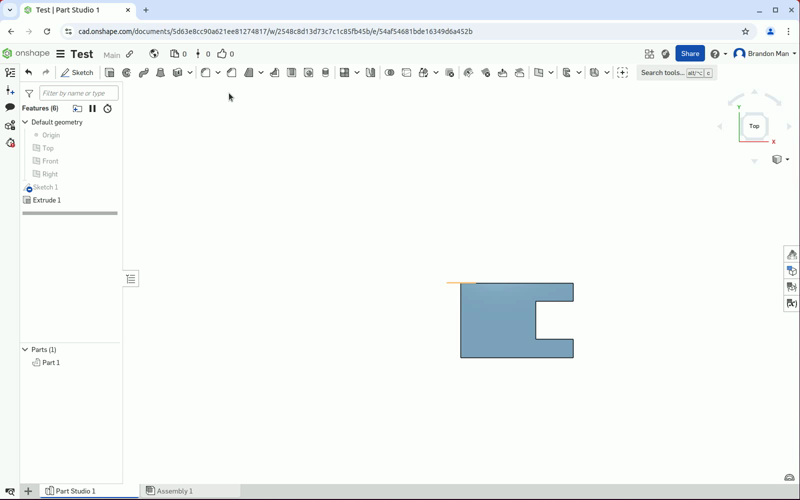
mouse_move(73, 352)
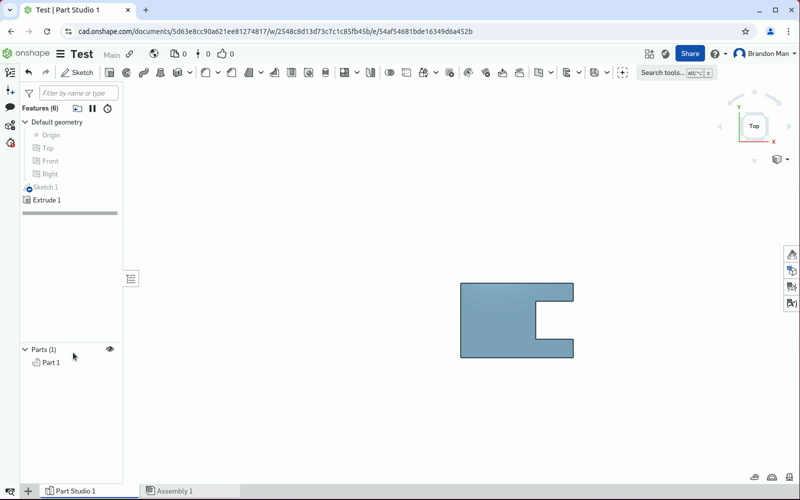
key(y)
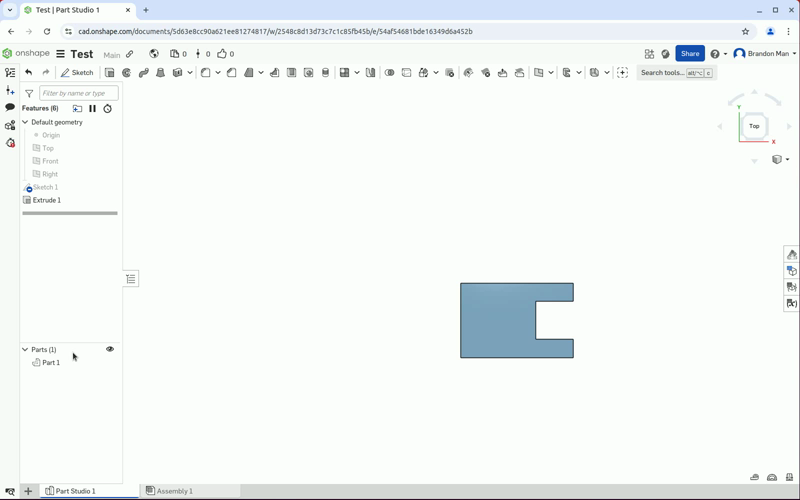
key(shift+p)
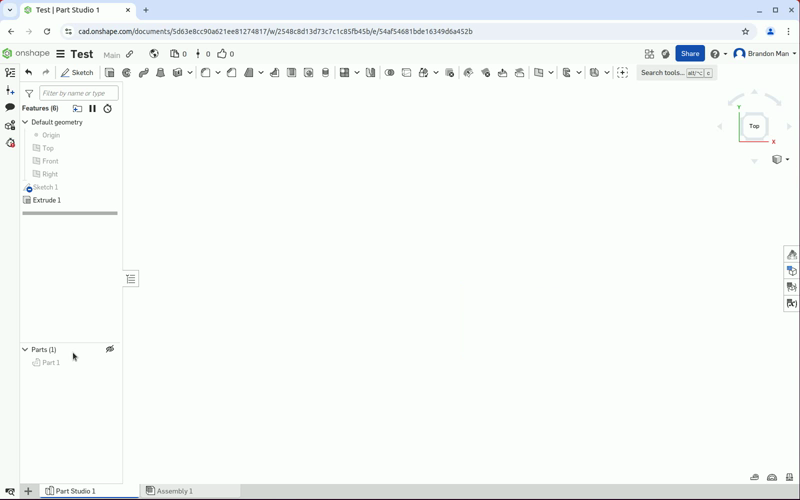
key(space)
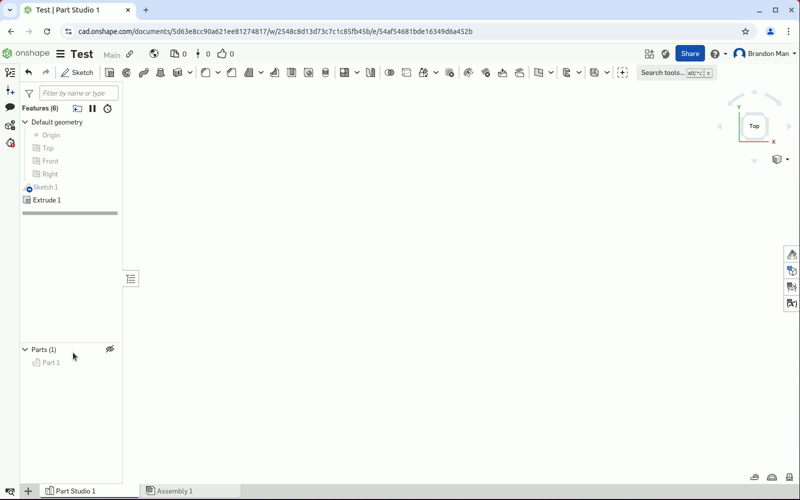
key_down(shift)
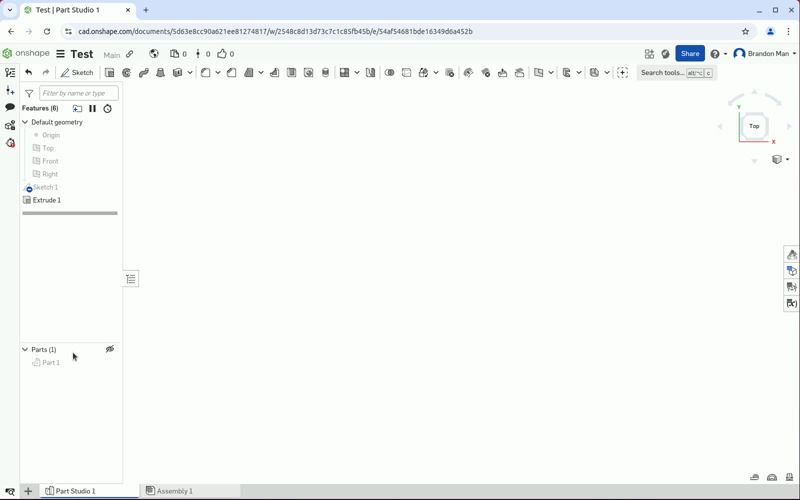
key(up)
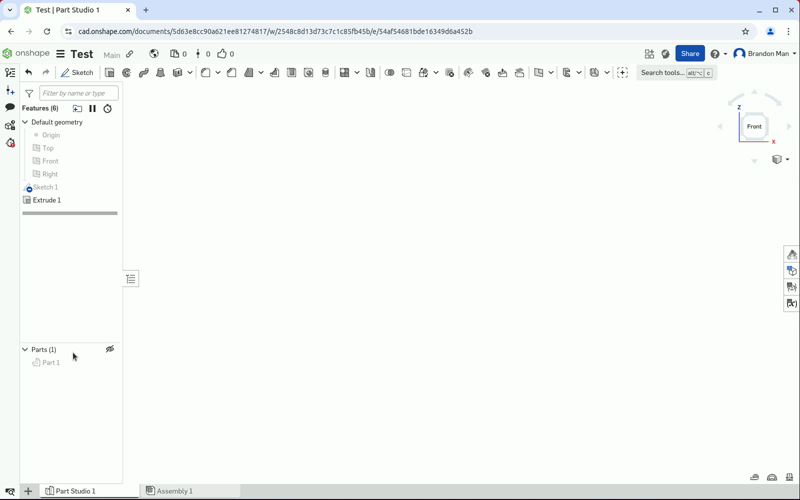
key_up(shift)
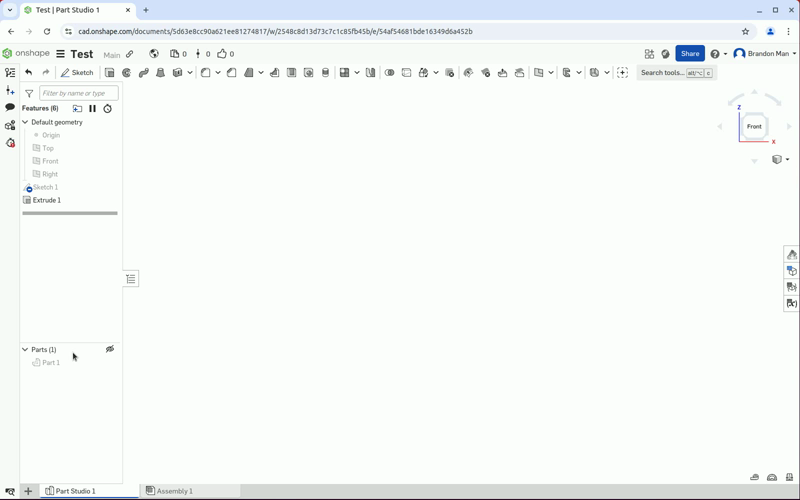
key(space)
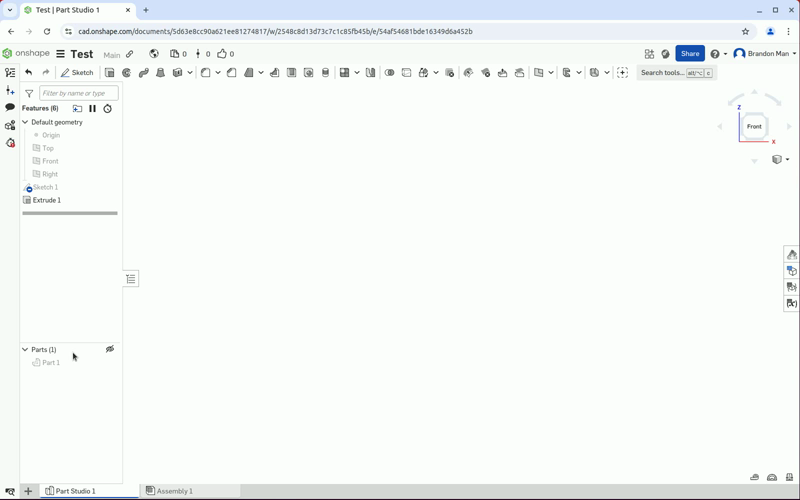
key_down(shift)
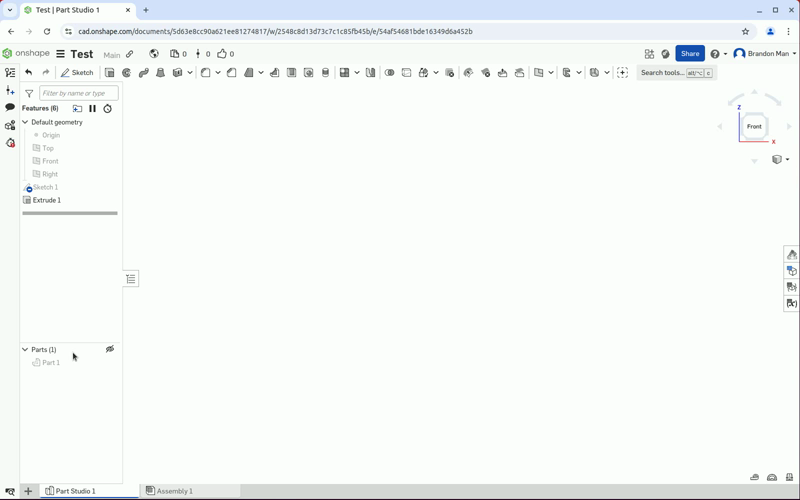
key(left)
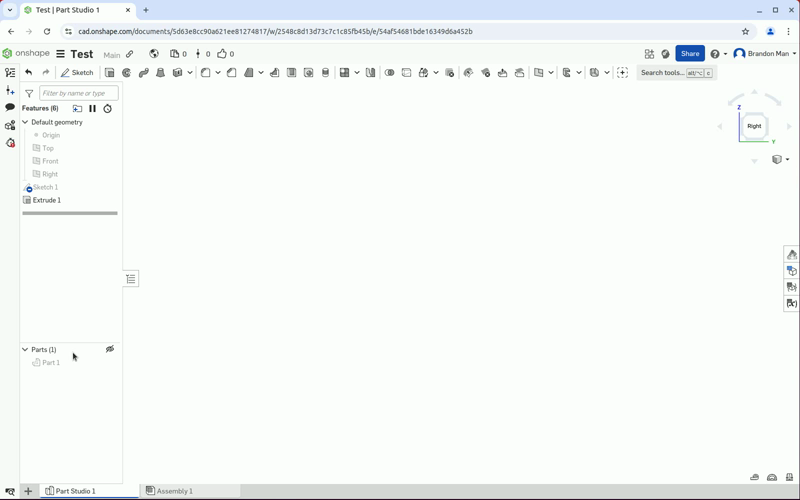
key_up(shift)
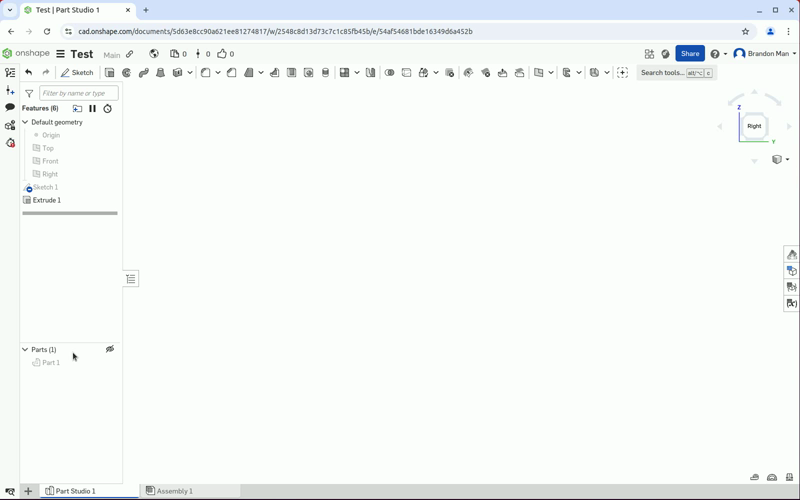
mouse_move(73, 352)
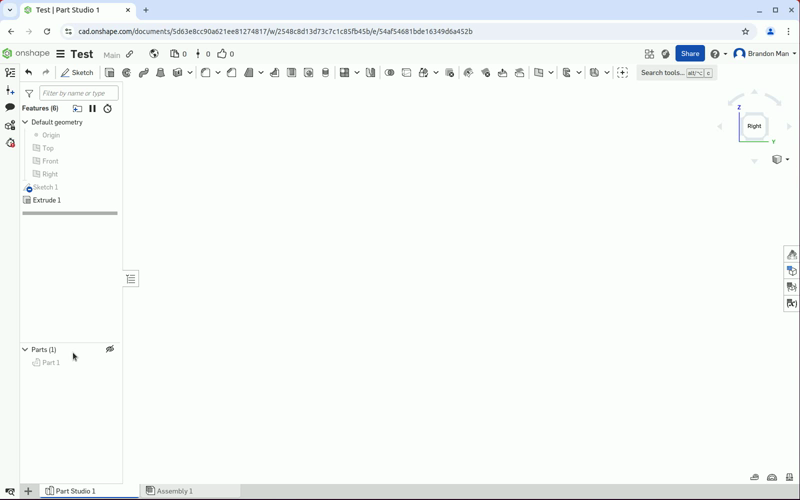
key(shift+y)
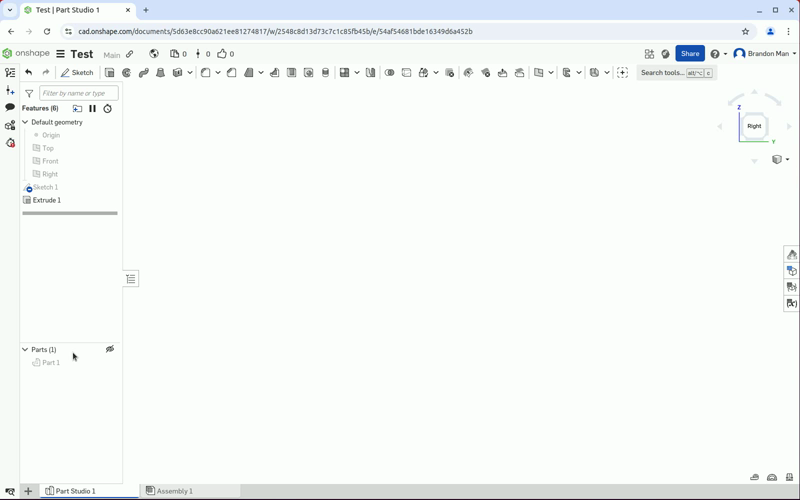
key(shift+s)
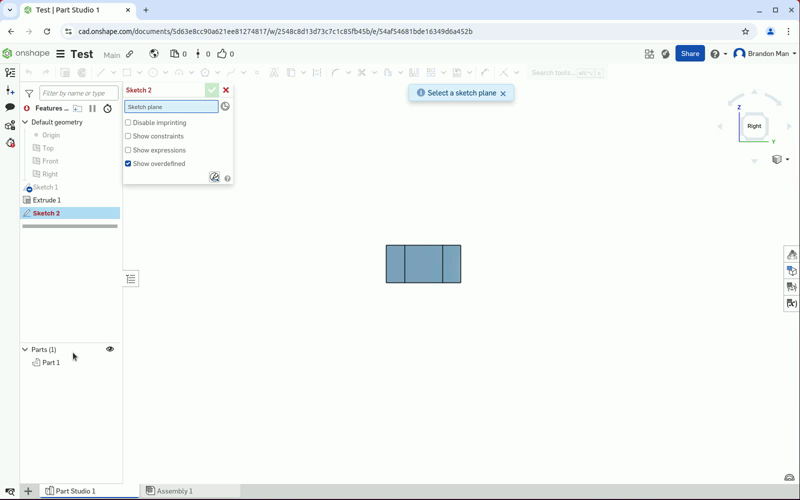
mouse_move(73, 176)
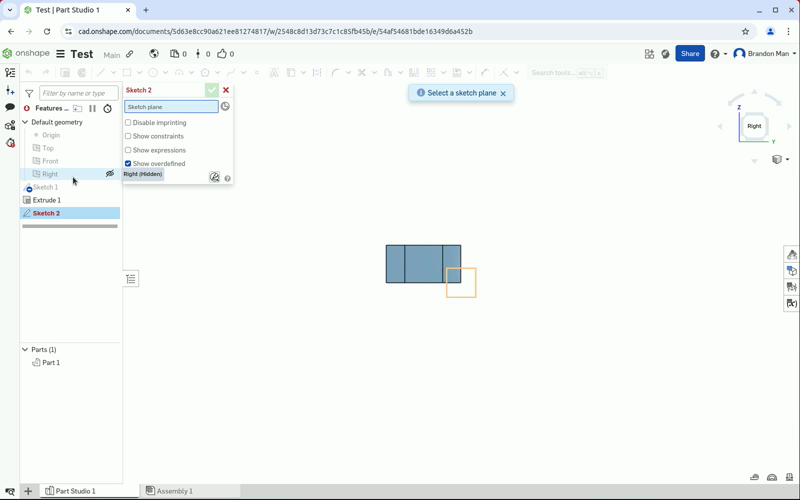
click(73, 176)
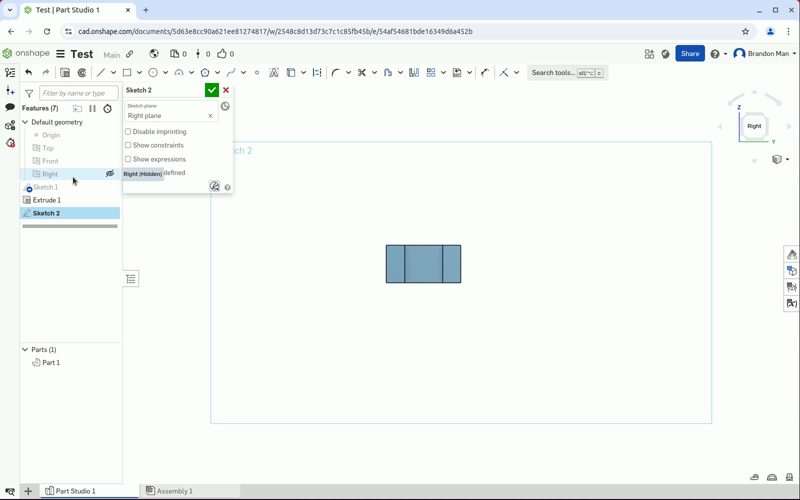
mouse_move(73, 352)
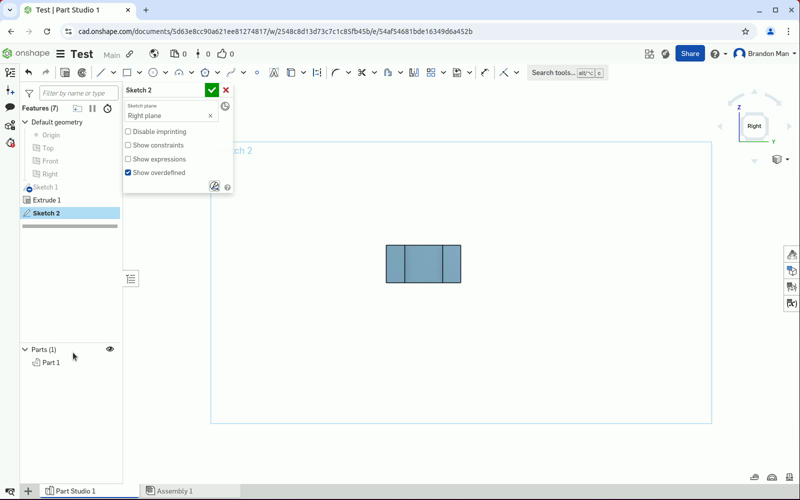
key(y)
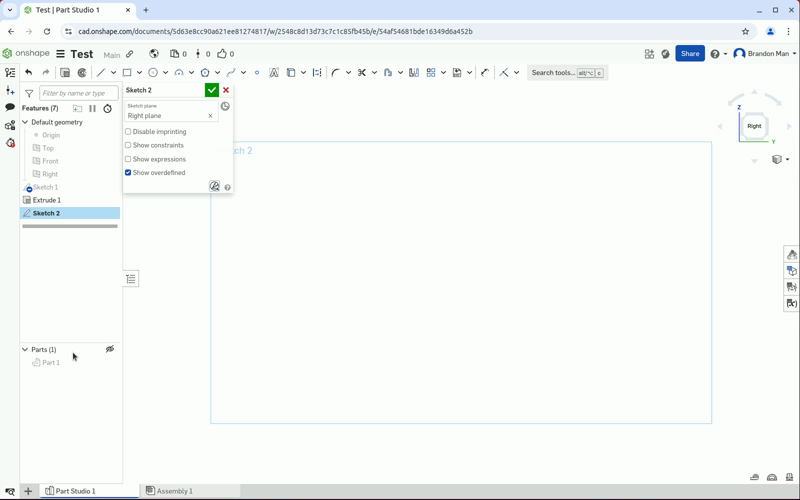
key(l)
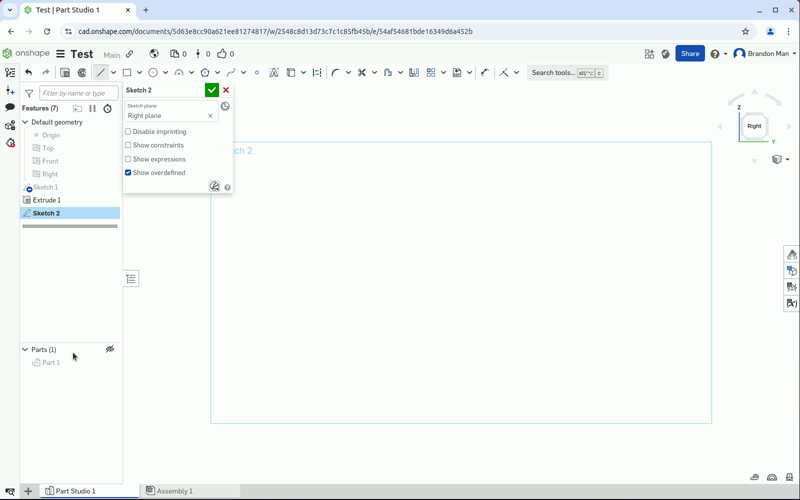
key_down(shift)
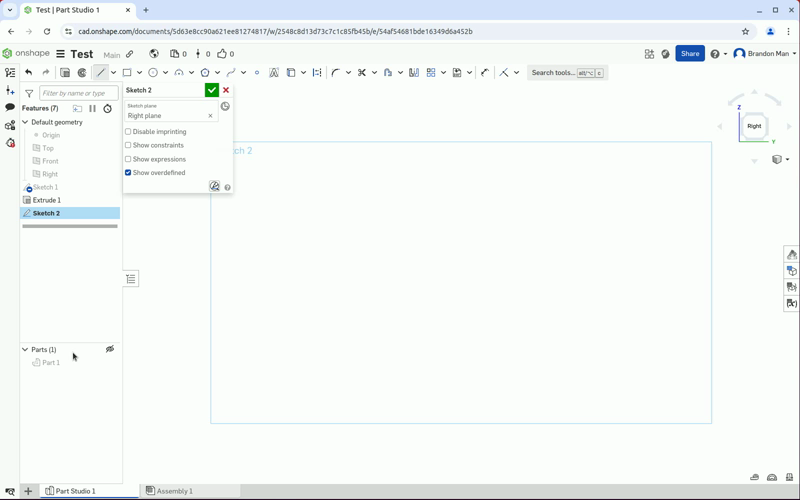
mouse_move(385, 245)
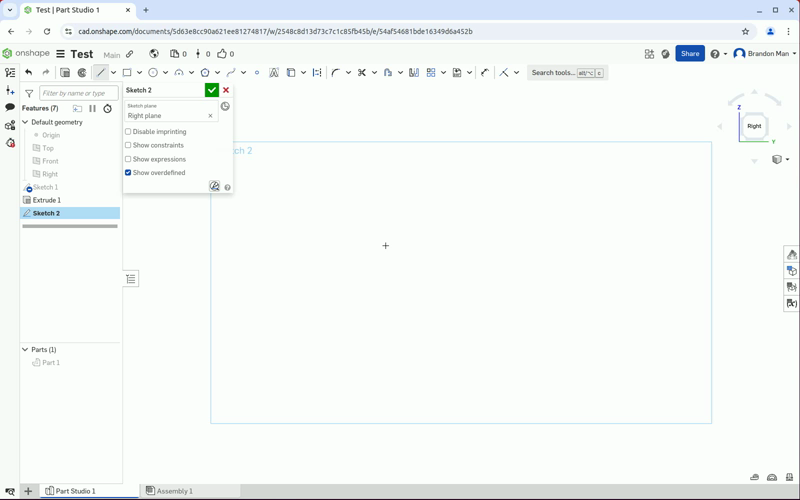
click(385, 245)
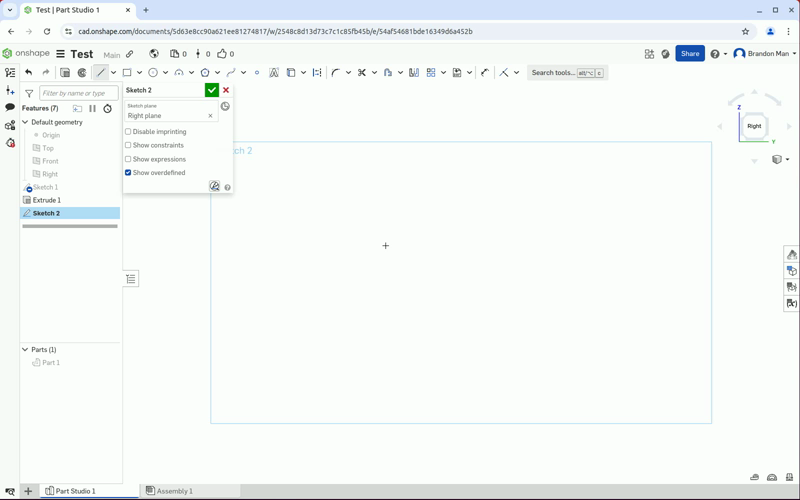
key_up(shift)
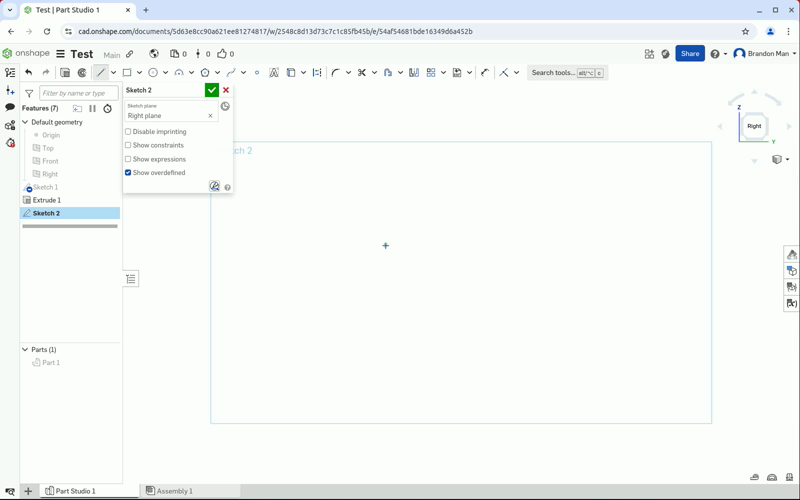
key_down(shift)
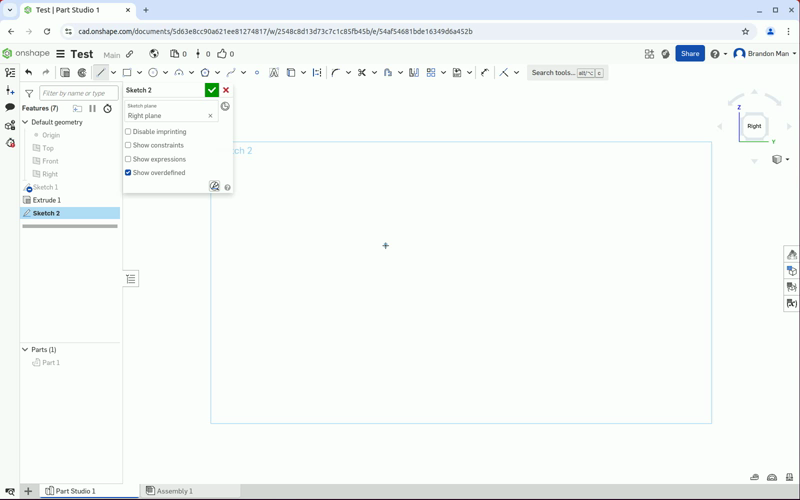
mouse_move(461, 245)
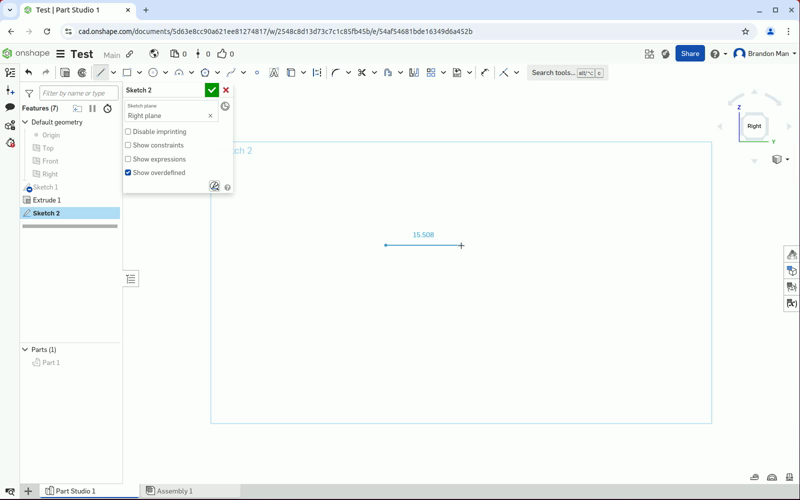
click(461, 245)
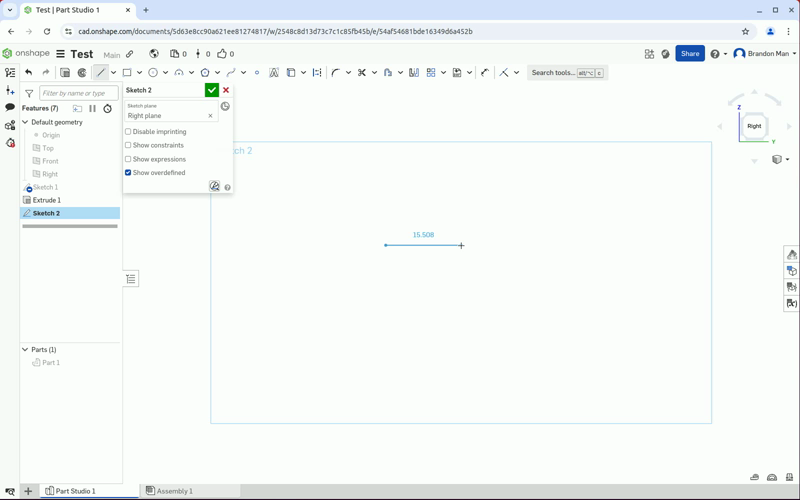
key_up(shift)
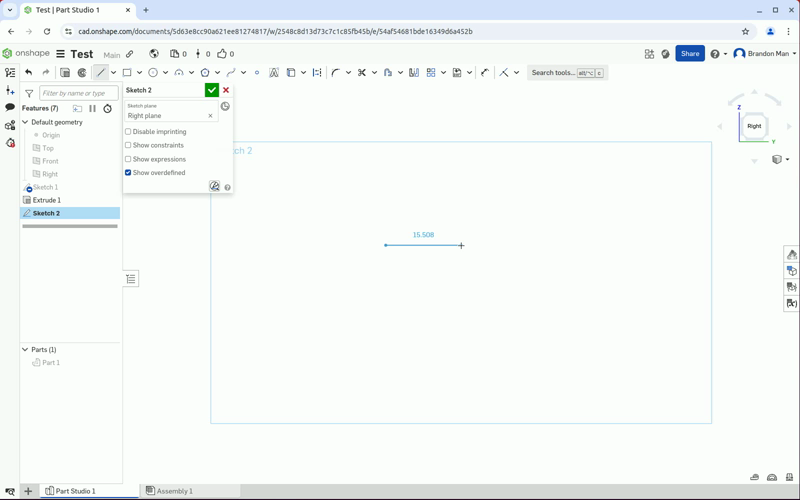
key_down(shift)
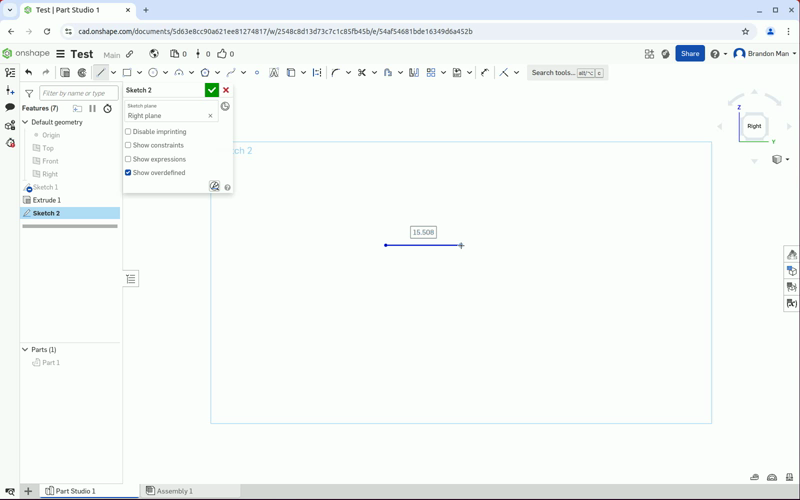
mouse_move(491, 245)
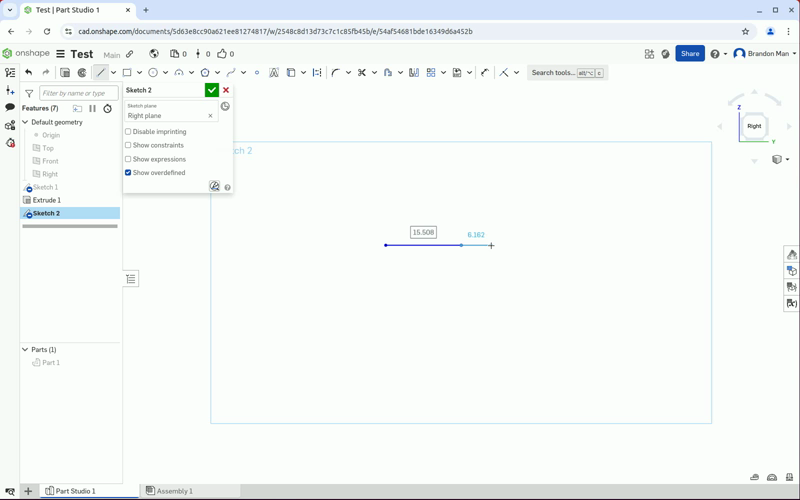
mouse_move(461, 207)
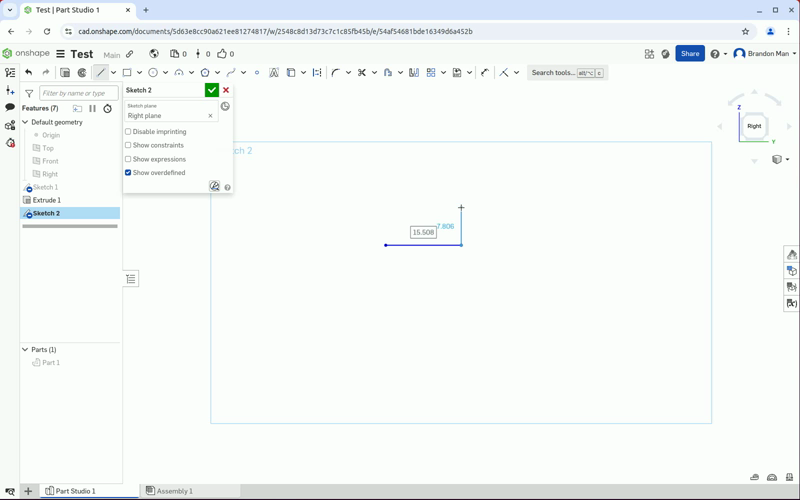
click(461, 207)
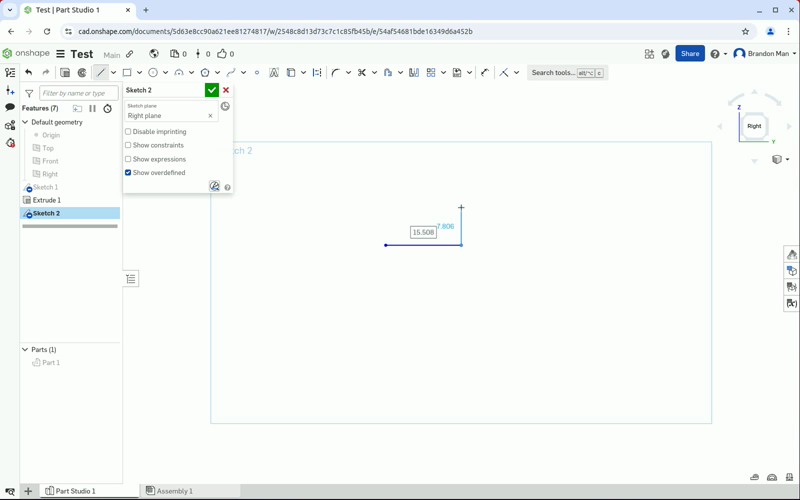
key_up(shift)
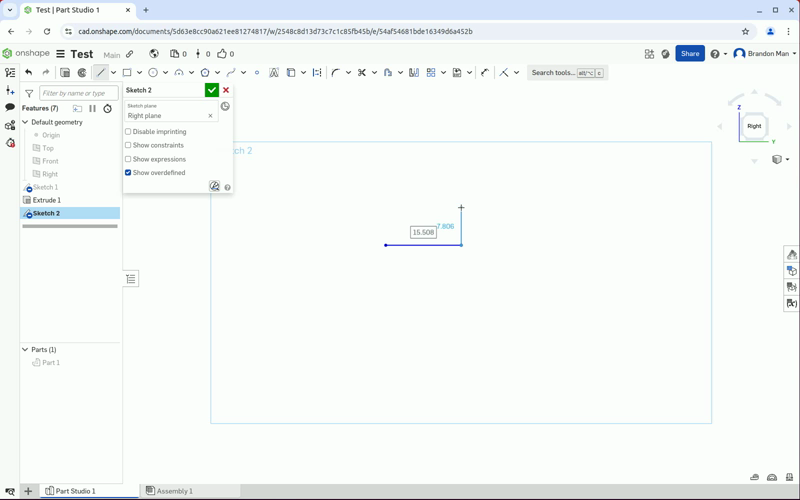
key_down(shift)
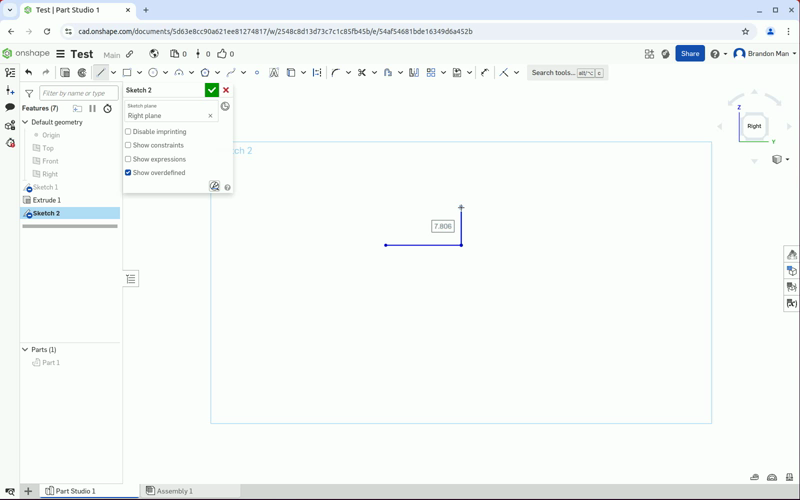
mouse_move(491, 207)
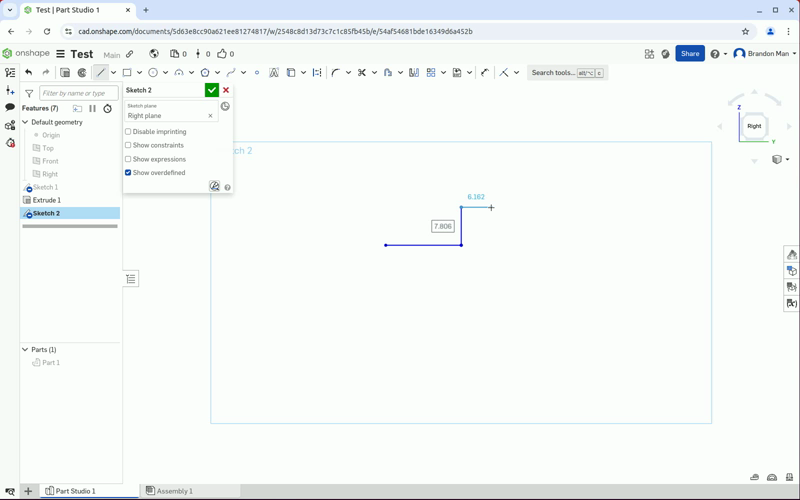
mouse_move(442, 207)
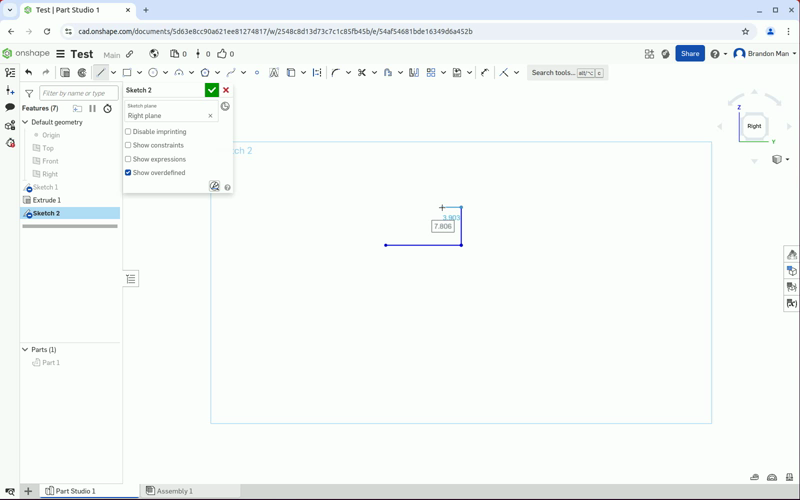
click(442, 207)
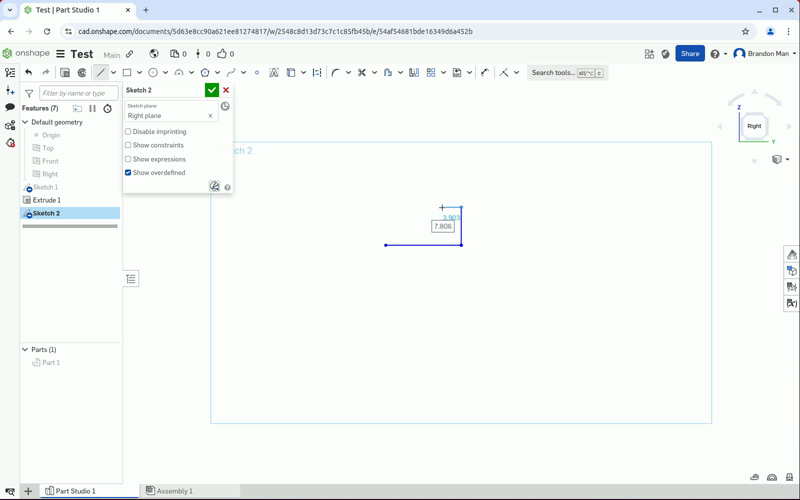
key_up(shift)
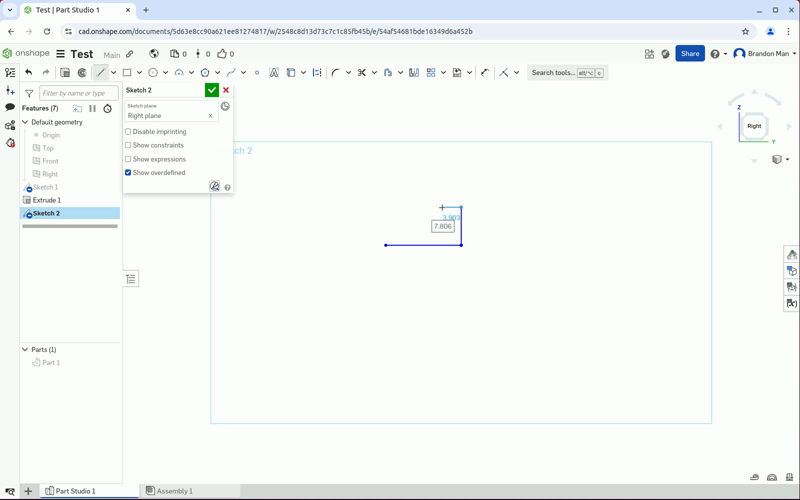
key_down(shift)
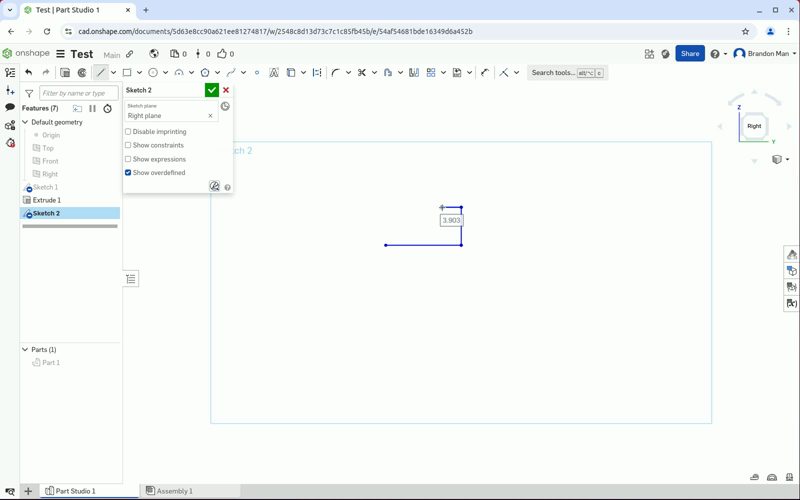
mouse_move(472, 207)
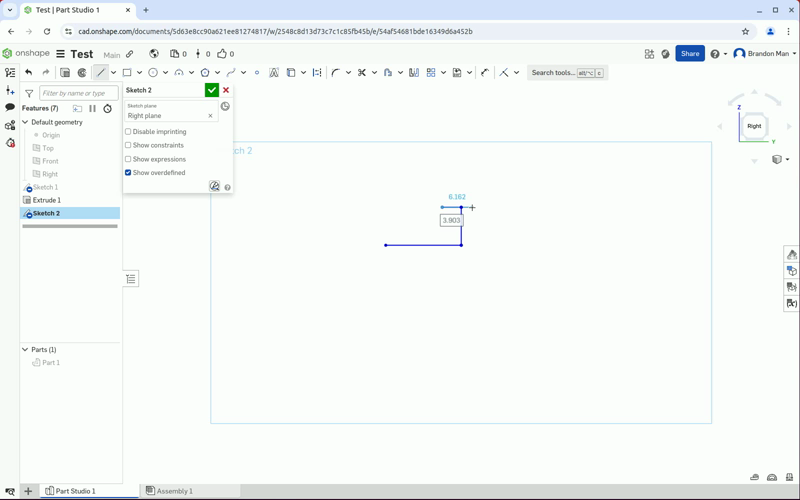
mouse_move(442, 226)
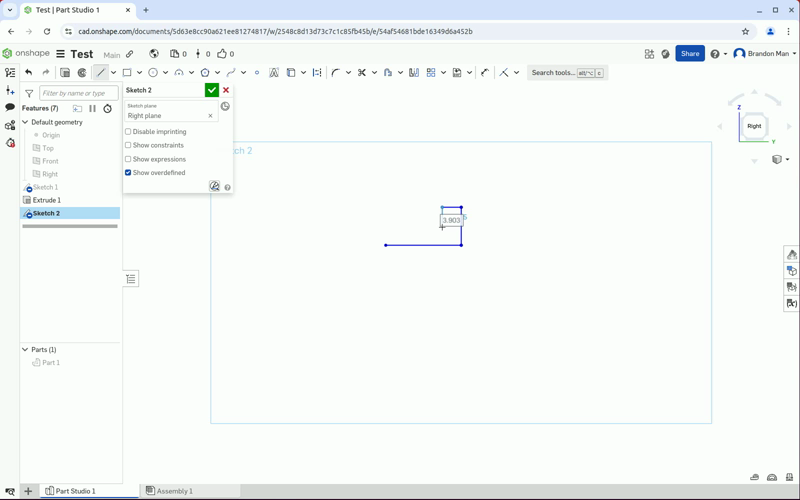
click(442, 226)
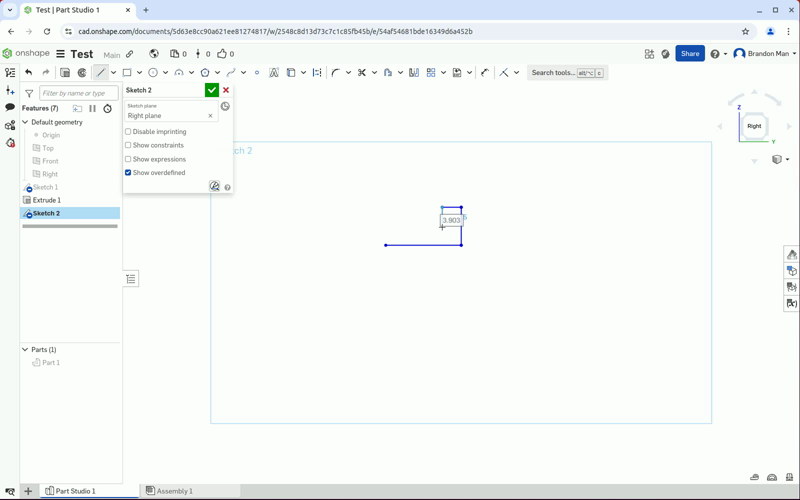
key_up(shift)
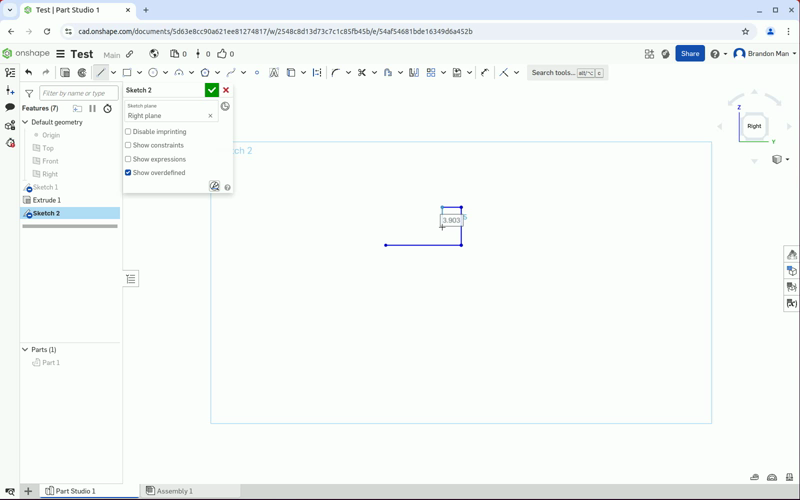
key_down(shift)
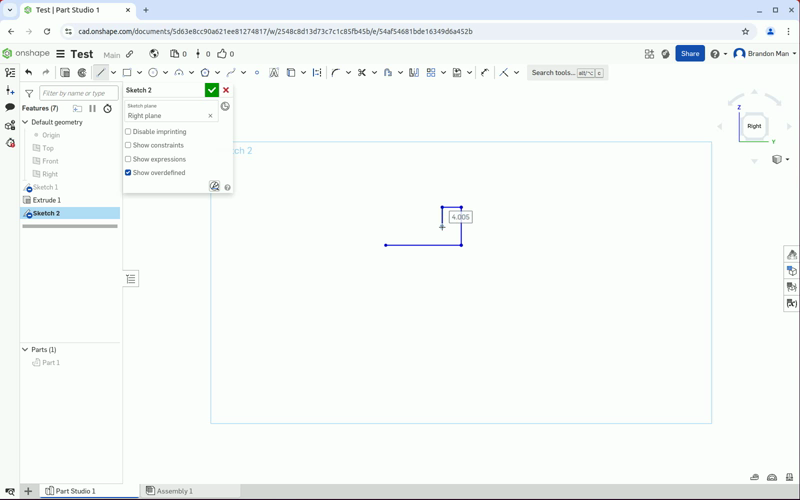
mouse_move(472, 226)
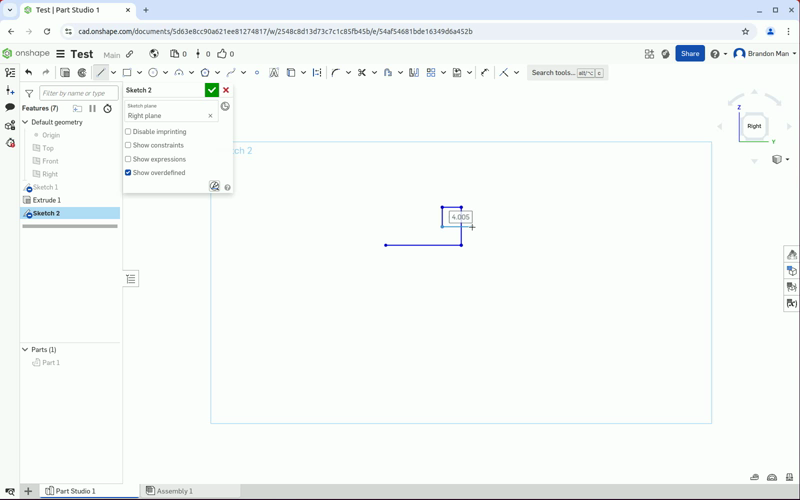
mouse_move(404, 226)
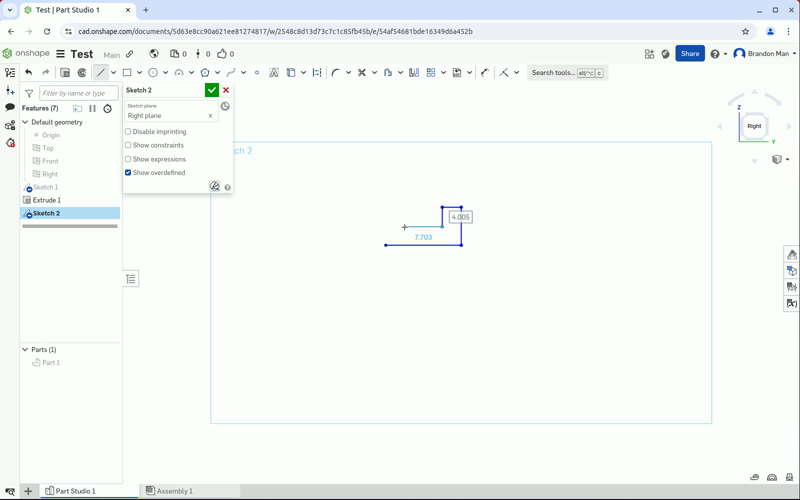
click(404, 226)
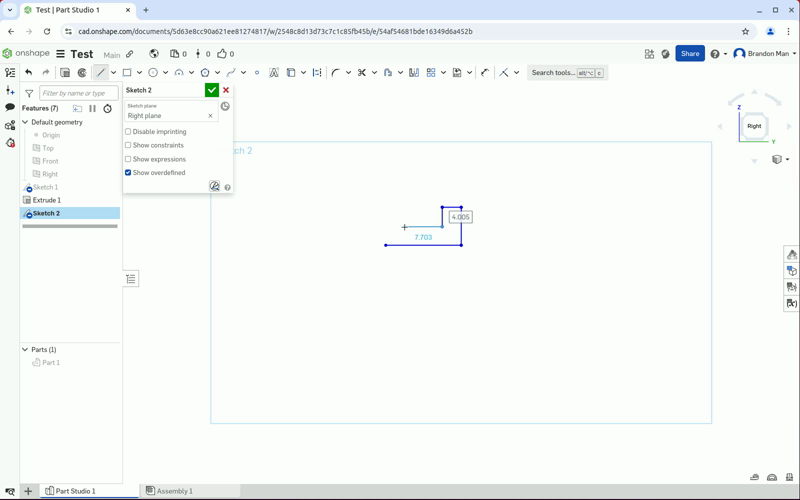
key_up(shift)
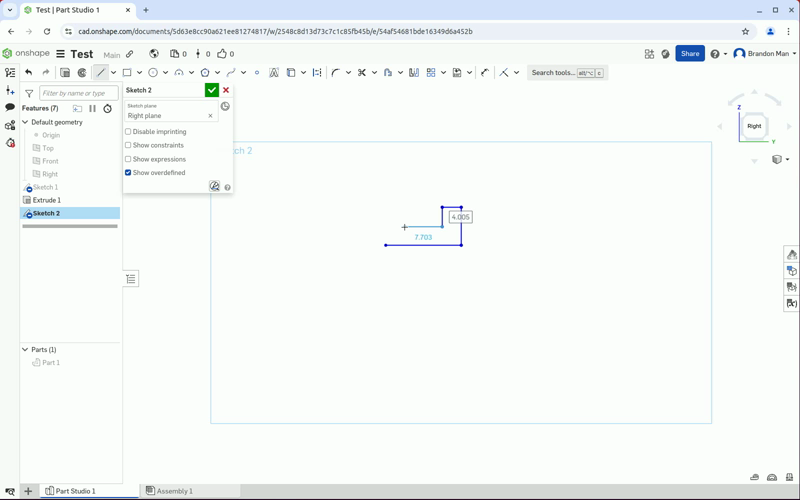
key_down(shift)
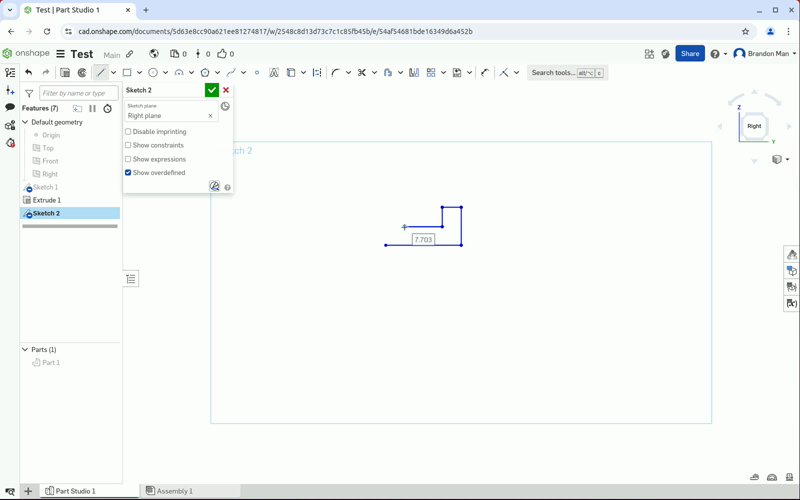
mouse_move(434, 226)
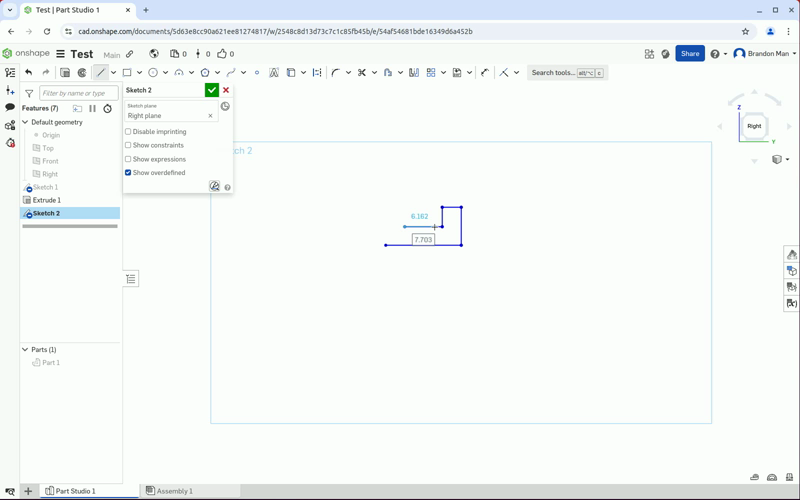
mouse_move(404, 207)
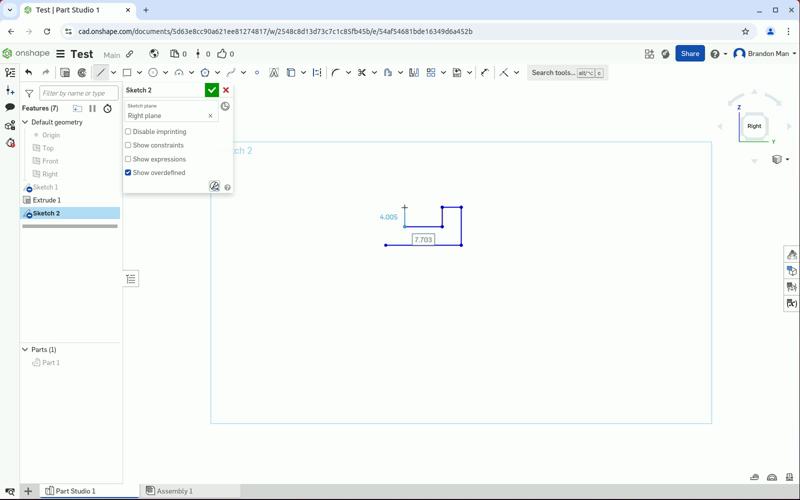
click(404, 207)
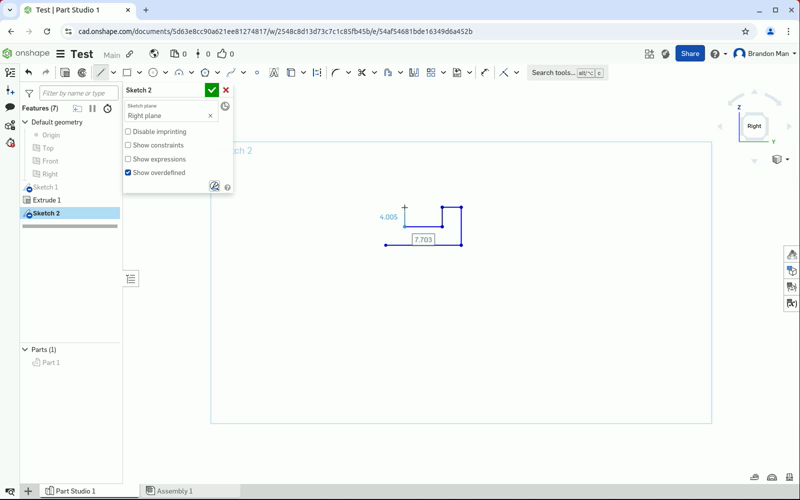
key_up(shift)
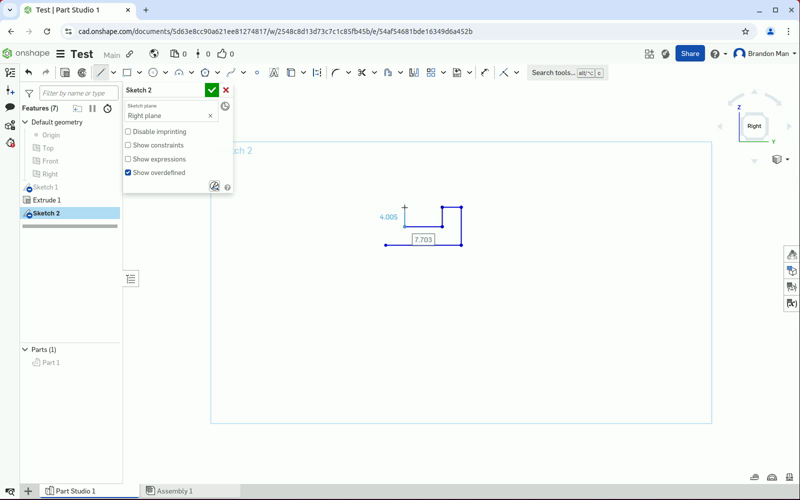
key_down(shift)
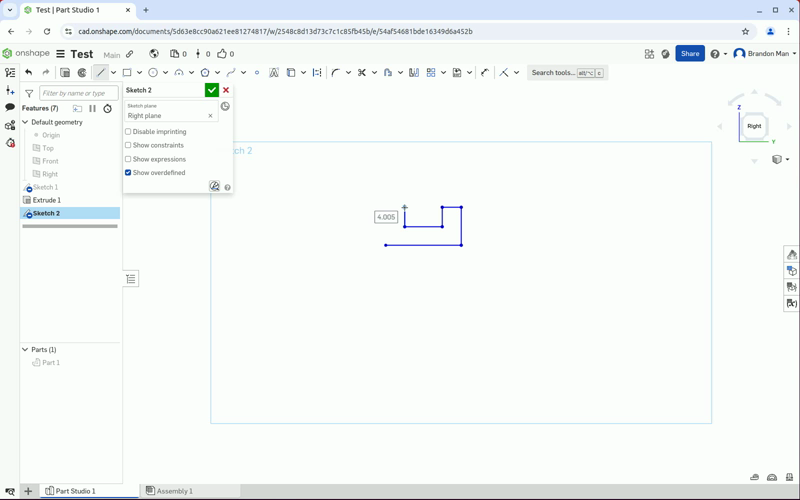
mouse_move(434, 207)
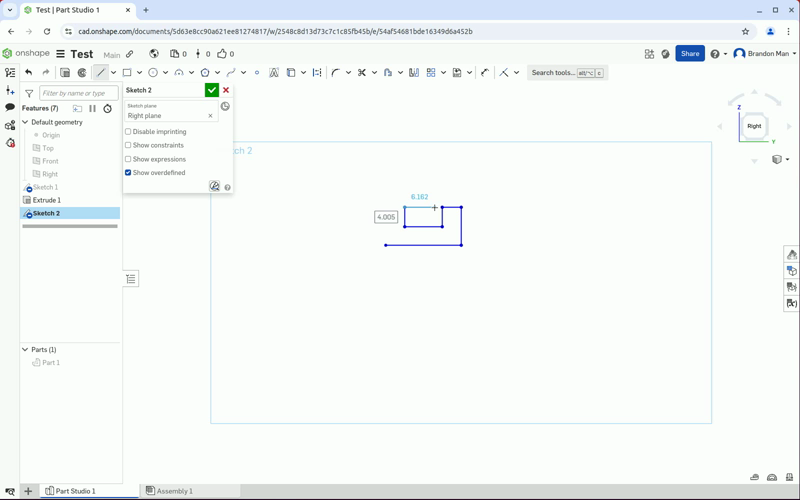
mouse_move(385, 207)
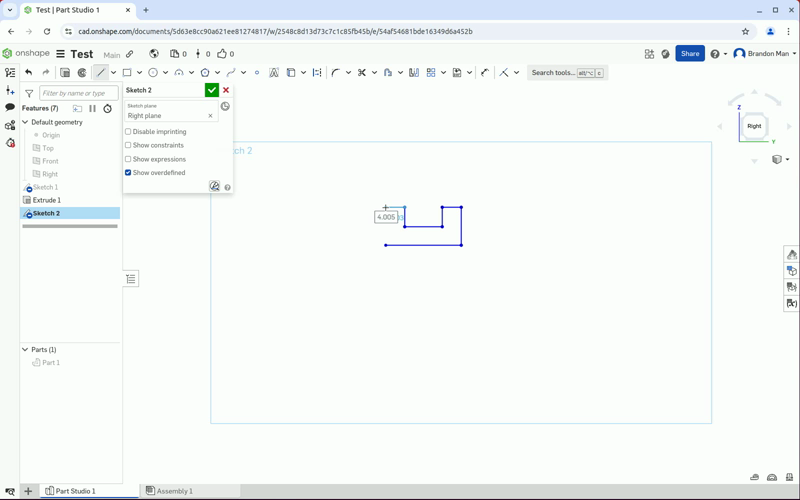
click(385, 207)
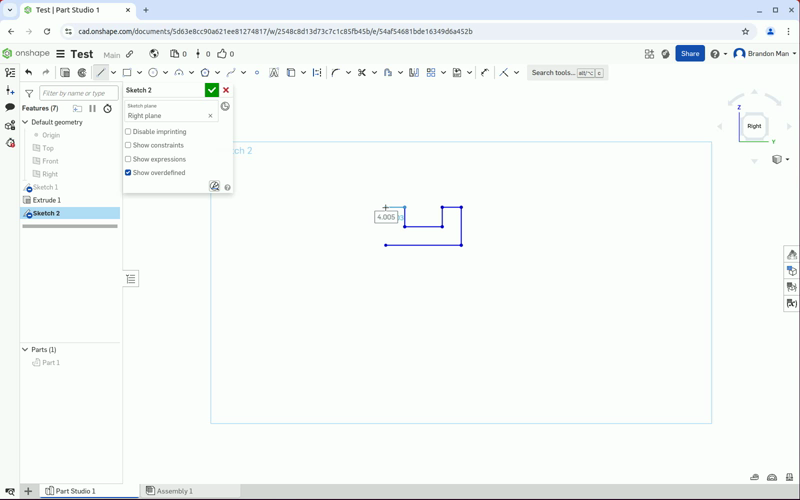
key_up(shift)
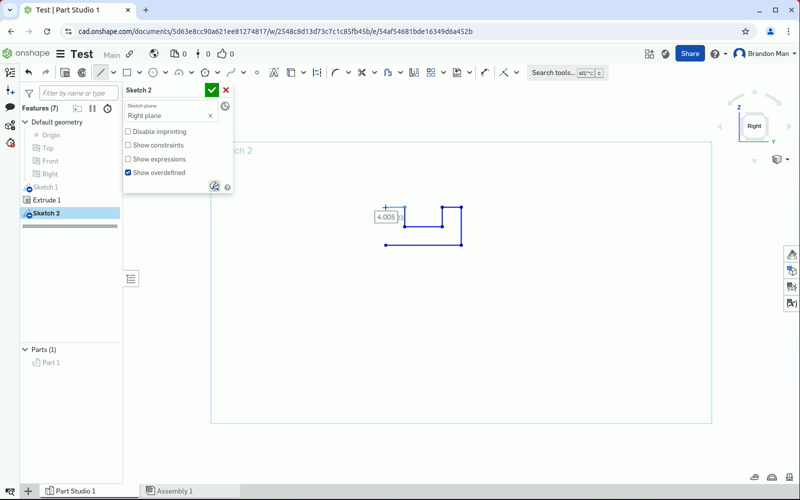
mouse_move(415, 207)
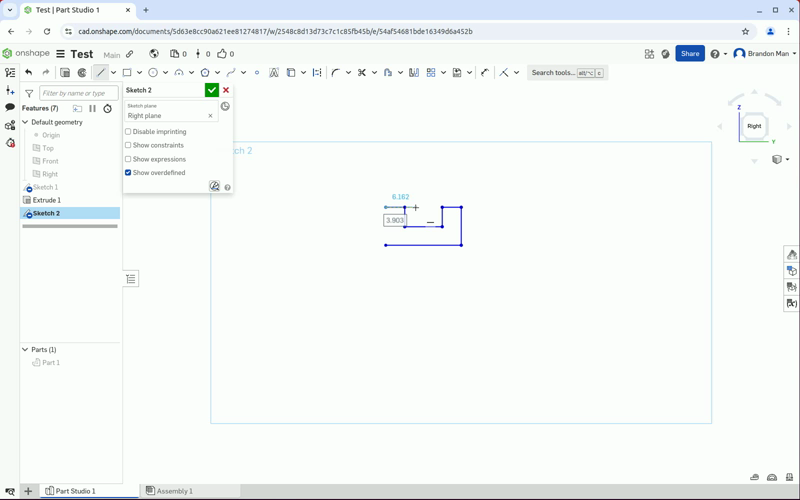
key_down(shift)
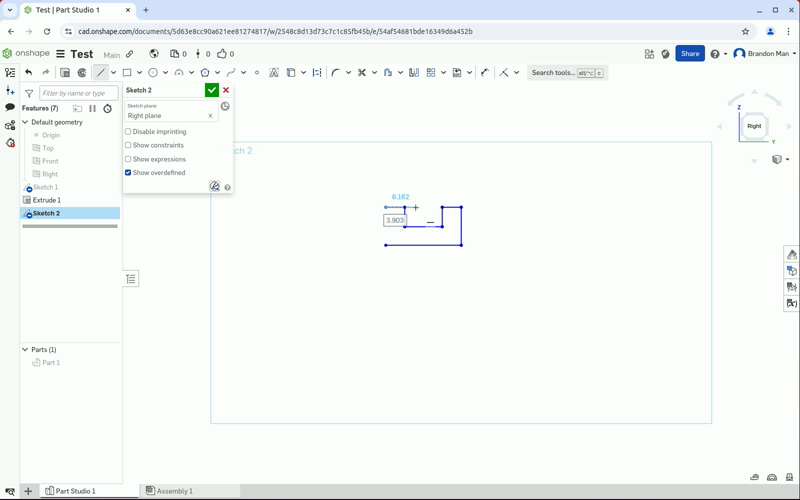
mouse_move(385, 245)
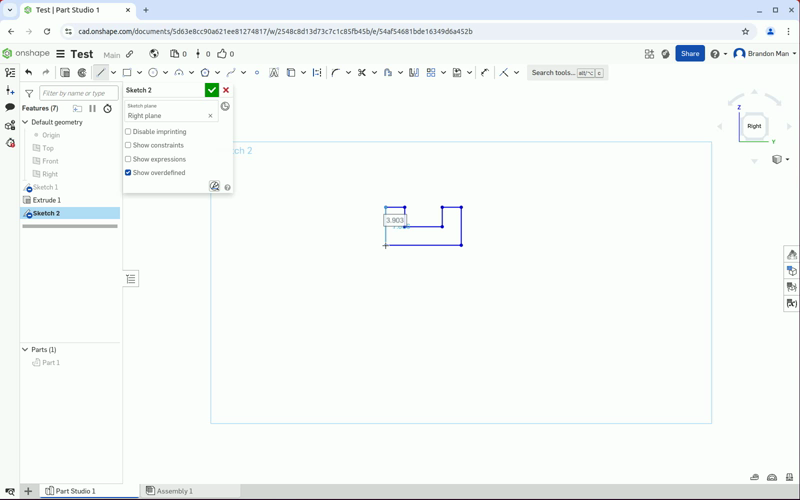
key_up(shift)
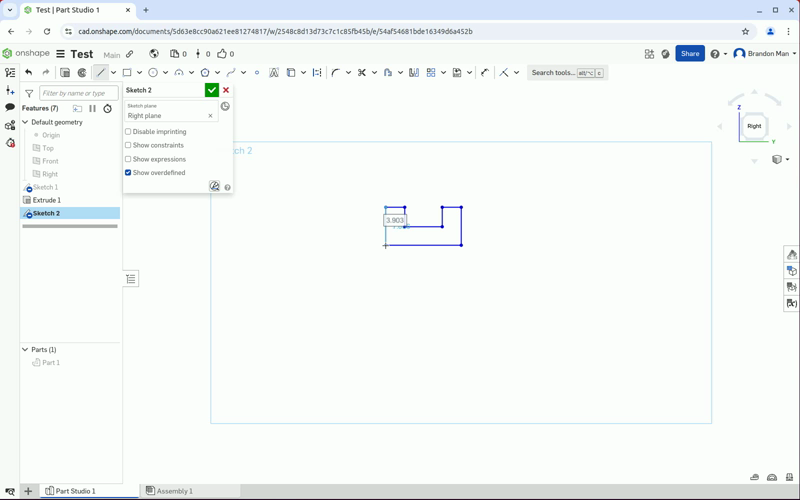
click(385, 245)
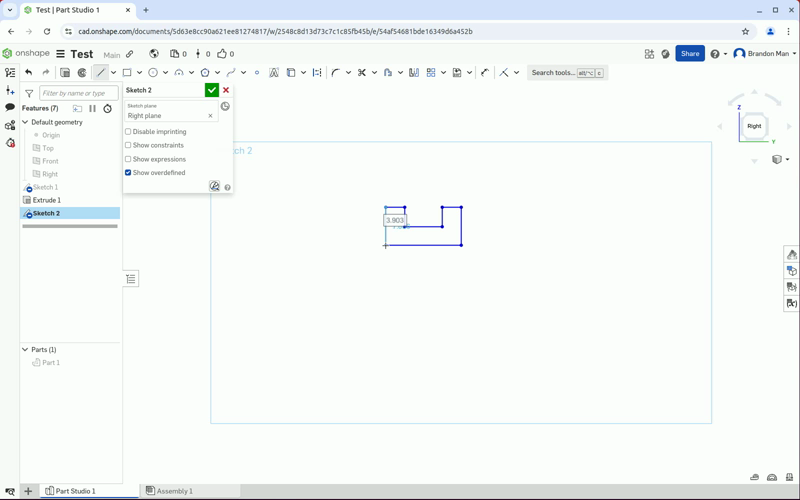
key(esc)
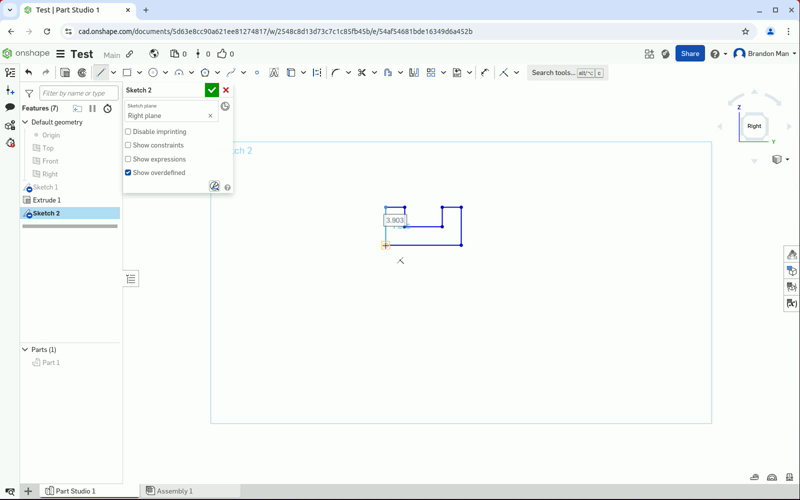
mouse_move(427, 234)
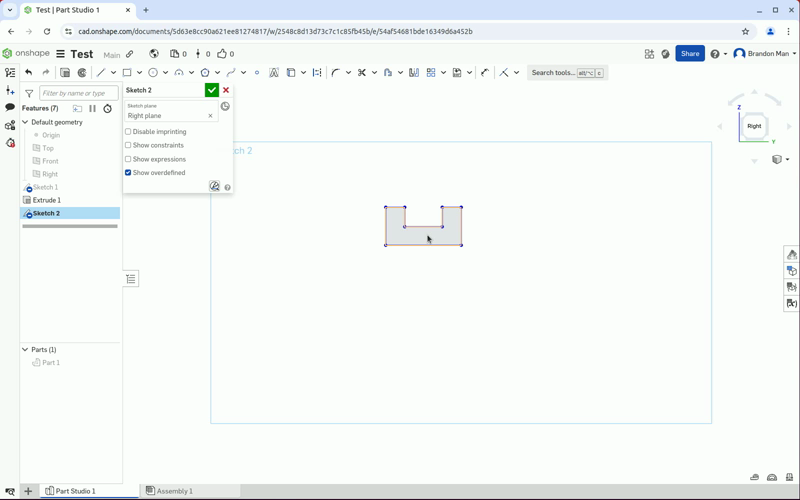
click(427, 234)
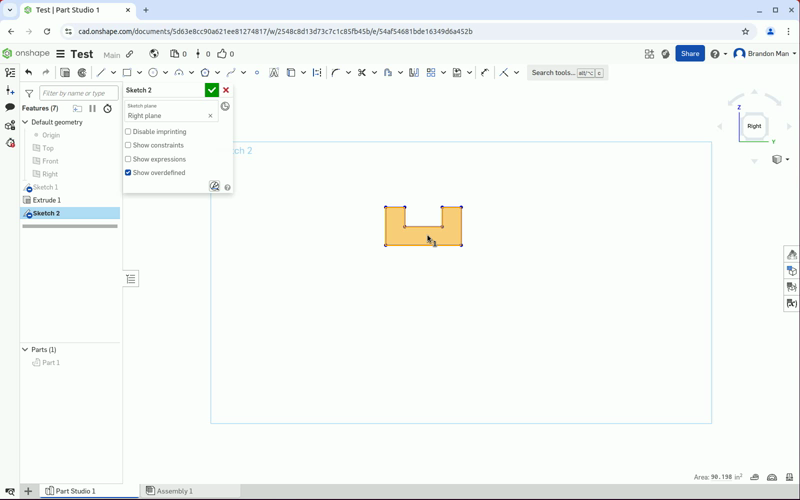
mouse_move(73, 352)
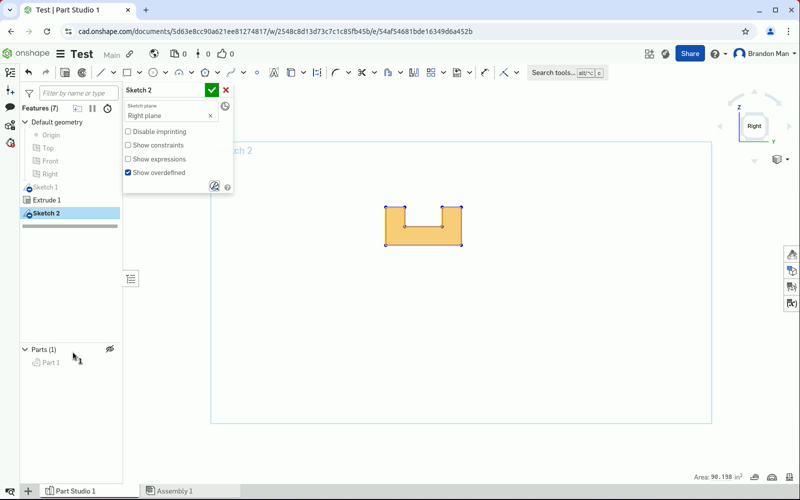
key(shift+y)
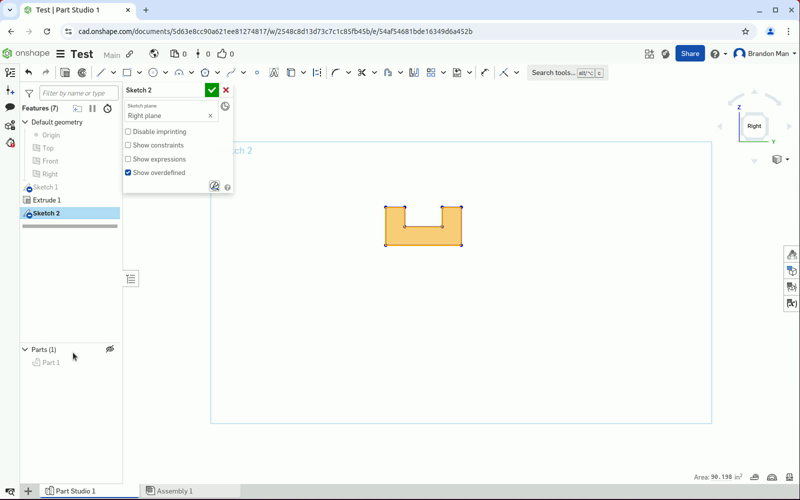
key(shift+e)
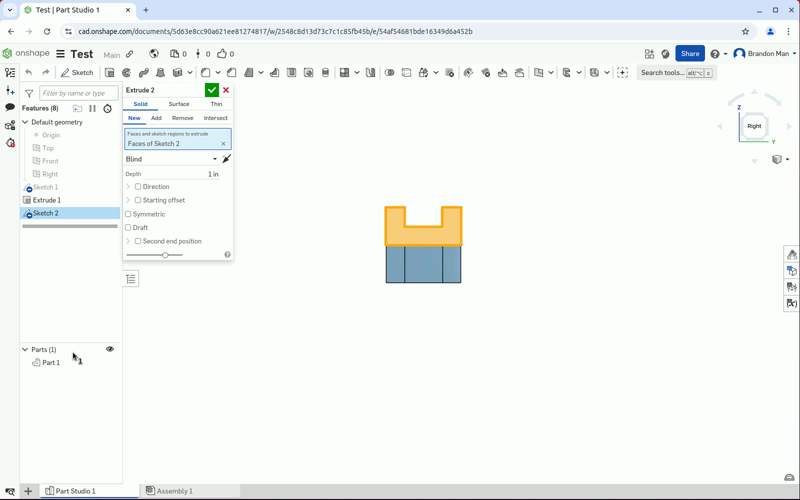
mouse_move(143, 106)
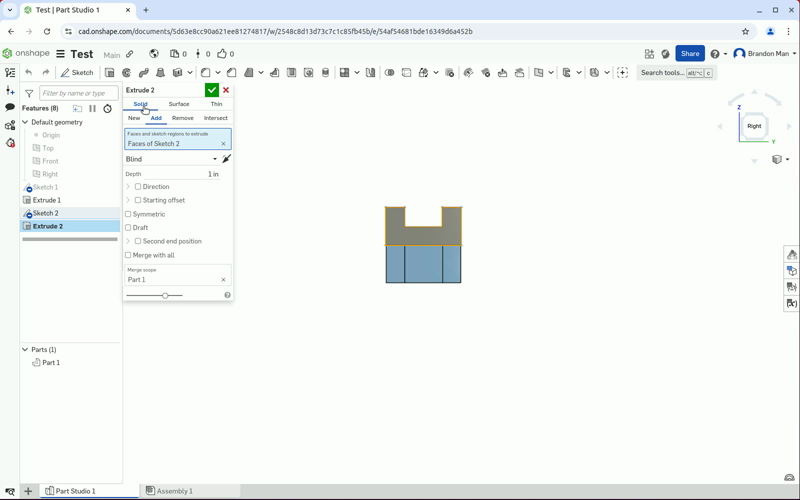
click(143, 106)
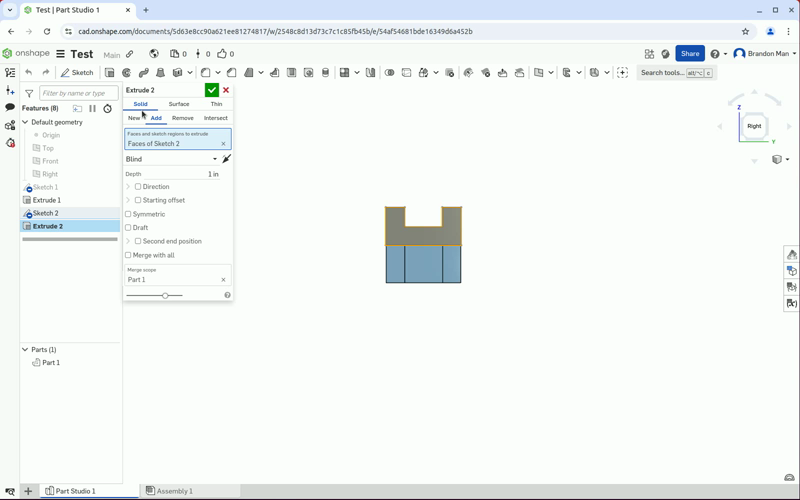
mouse_move(137, 120)
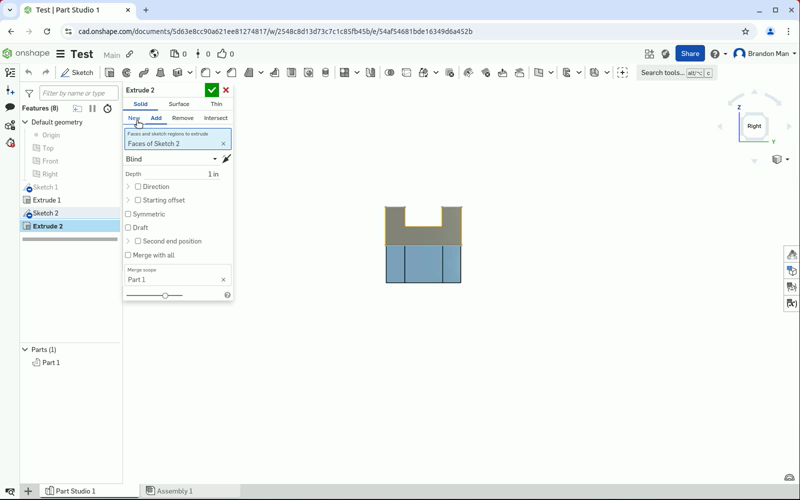
click(137, 120)
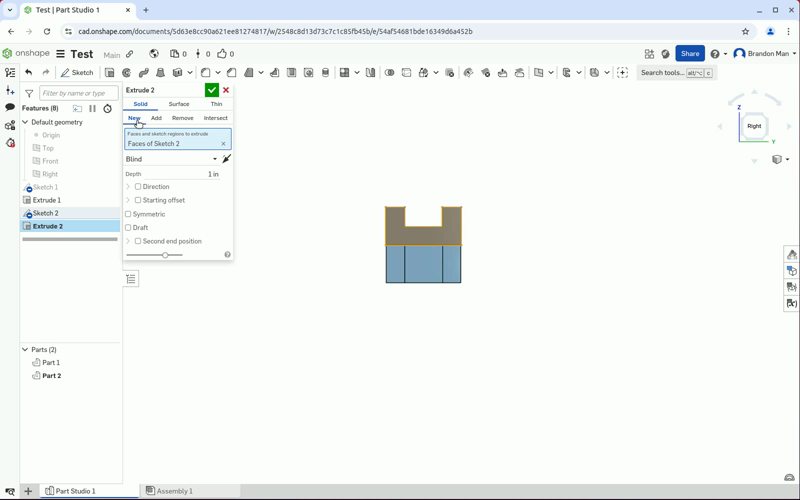
key(tab, 4)
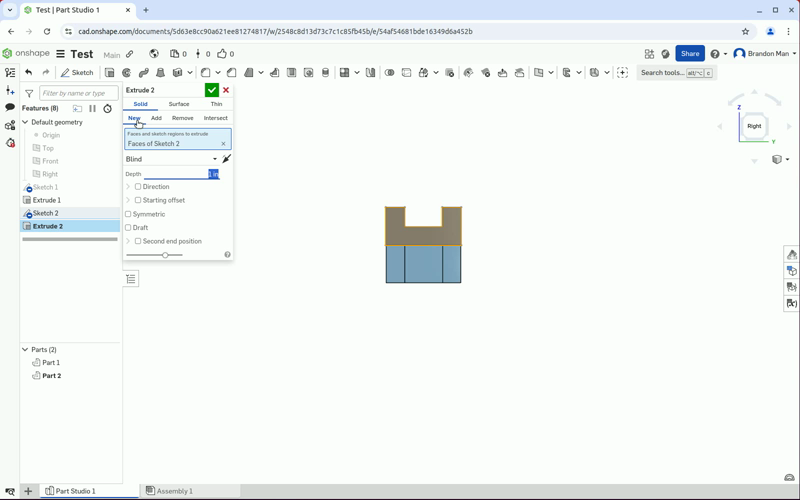
text(-3.851)
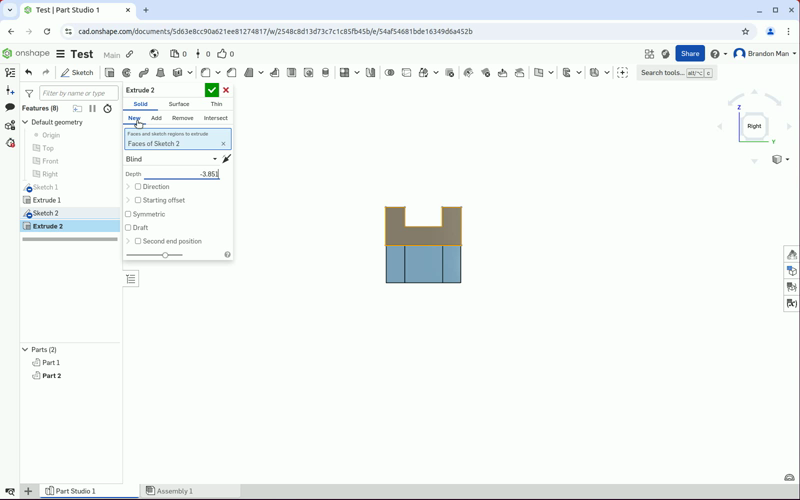
key(enter)
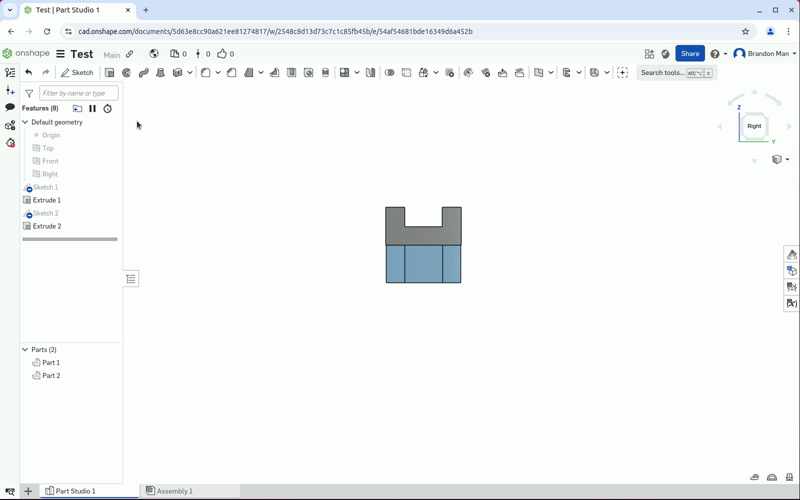
key(shift+h)
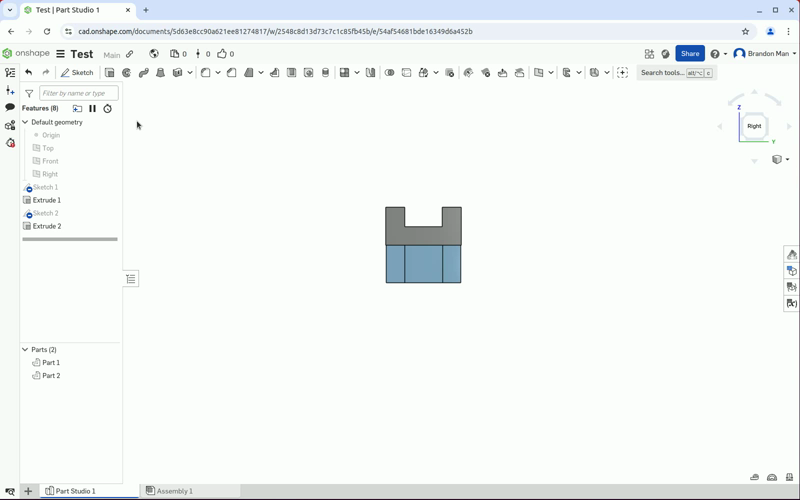
key(shift+h)
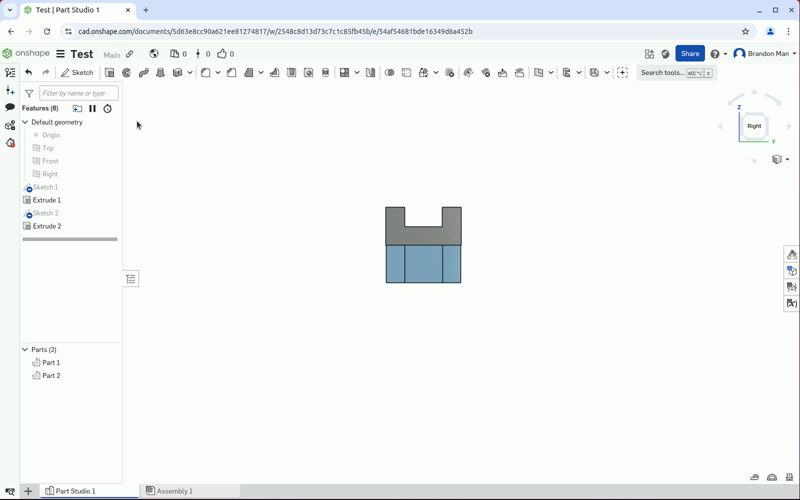
mouse_move(73, 189)
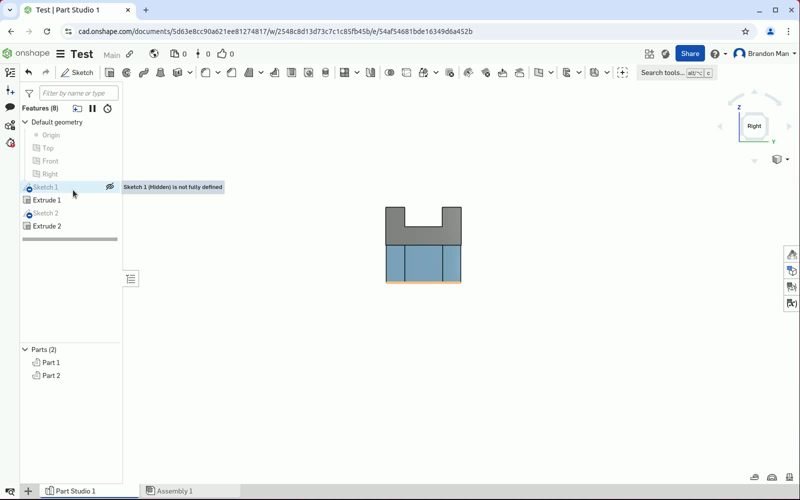
click(73, 189)
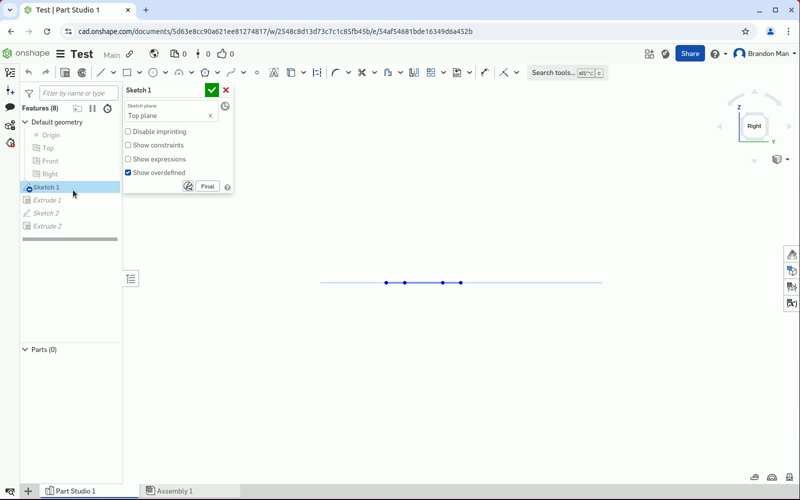
mouse_move(229, 92)
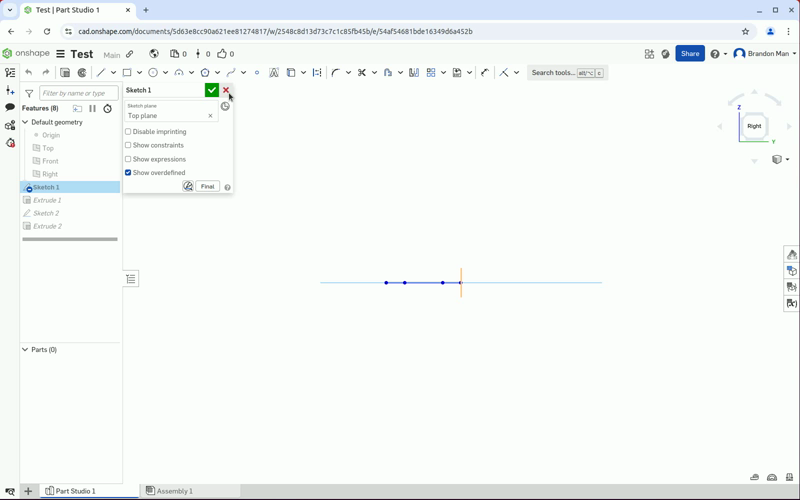
click(229, 92)
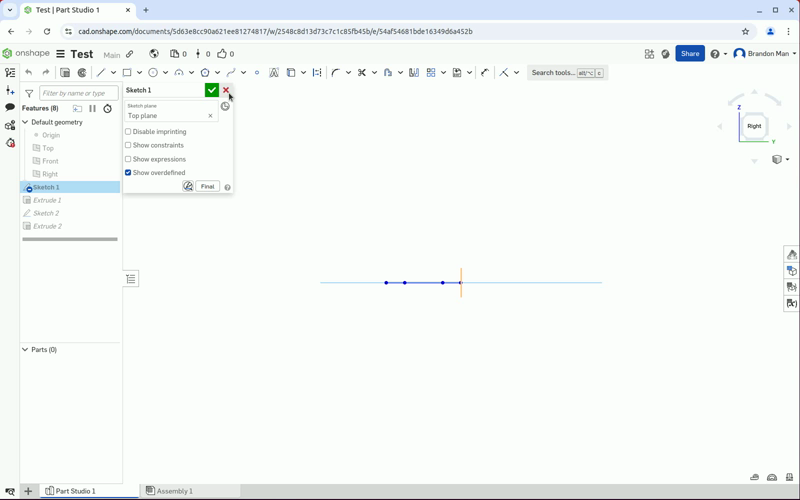
key(shift+s)
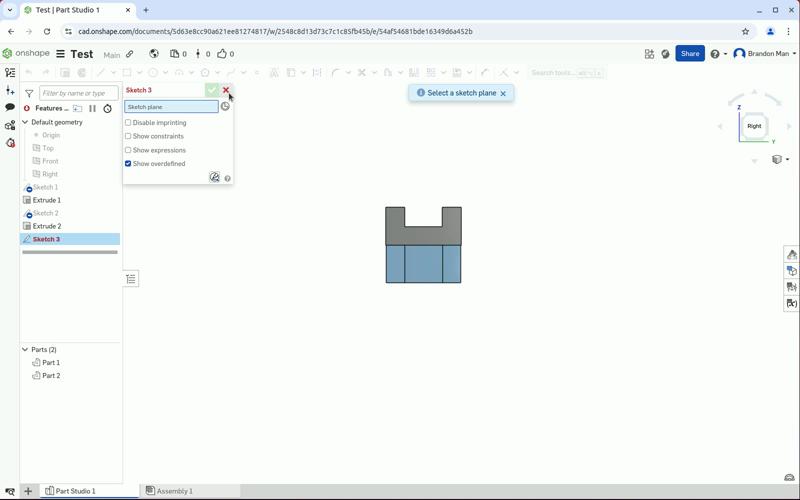
mouse_move(73, 176)
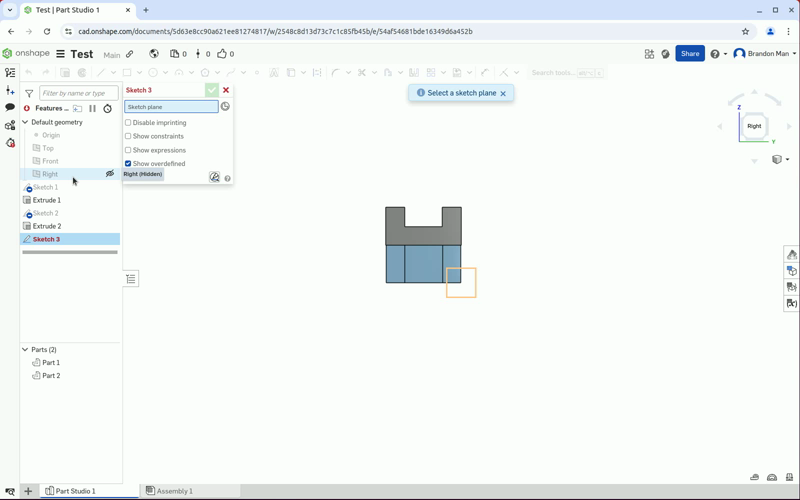
click(73, 176)
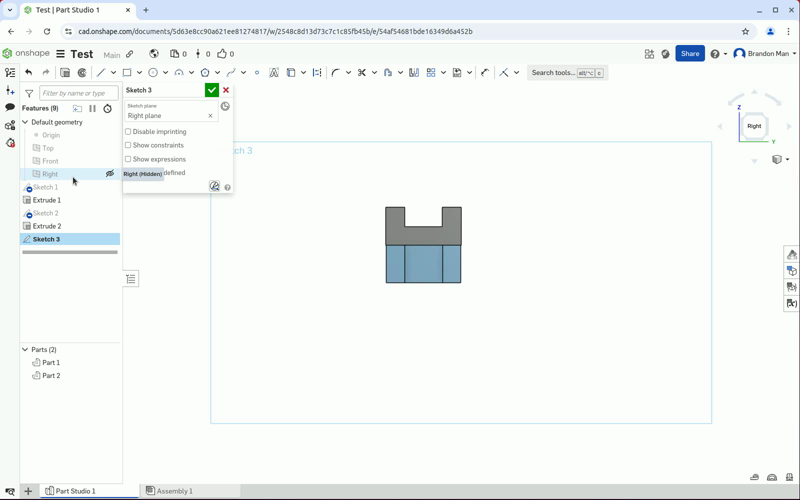
mouse_move(73, 352)
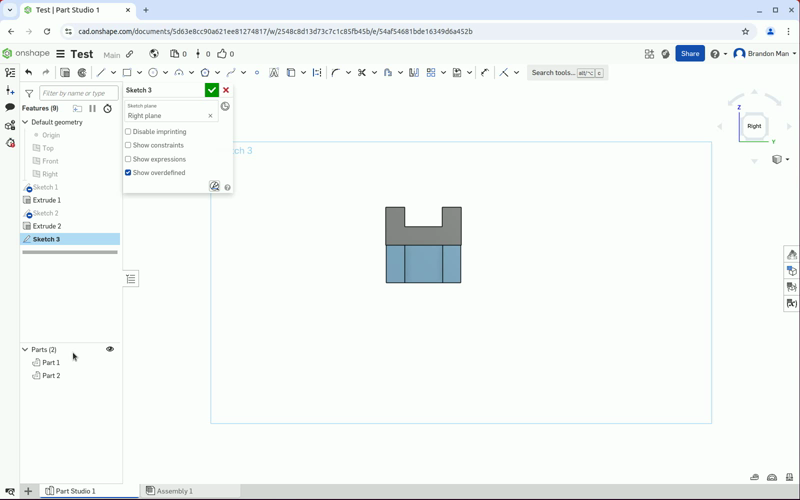
key(y)
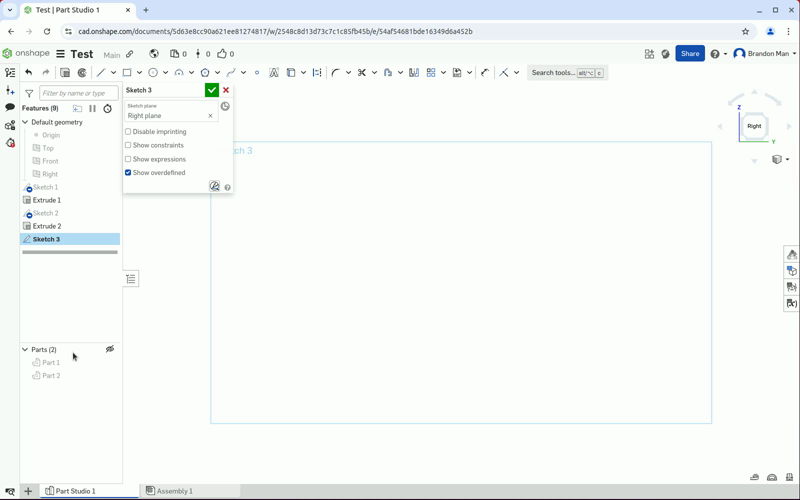
key(l)
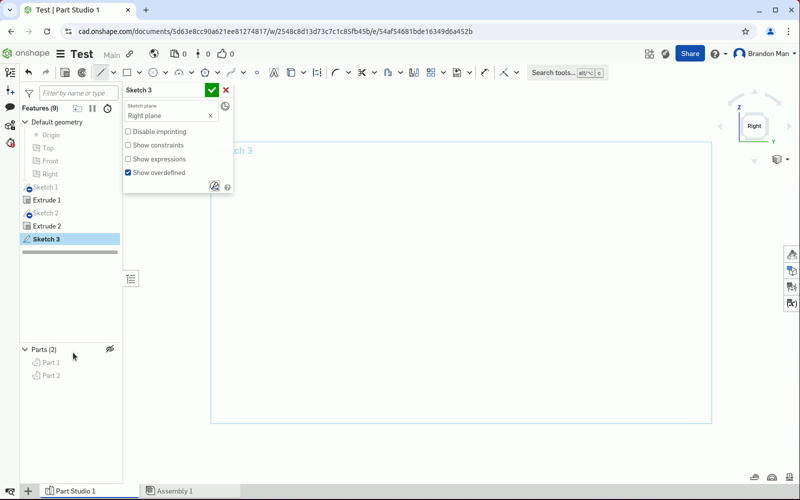
key_down(shift)
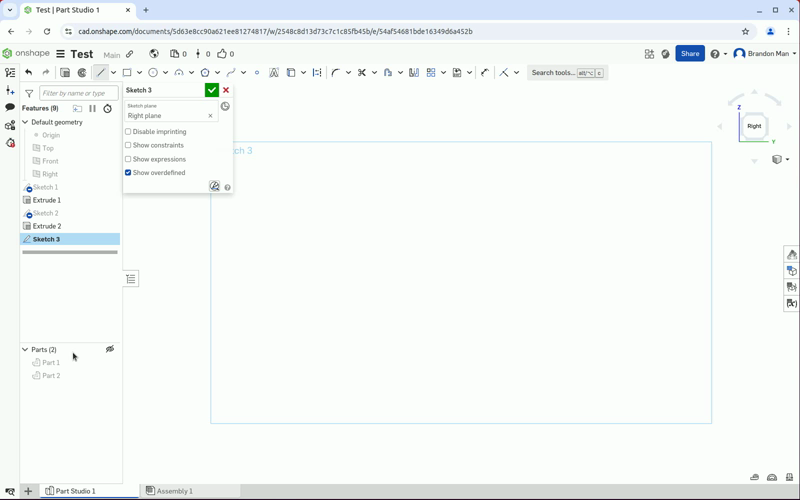
mouse_move(385, 252)
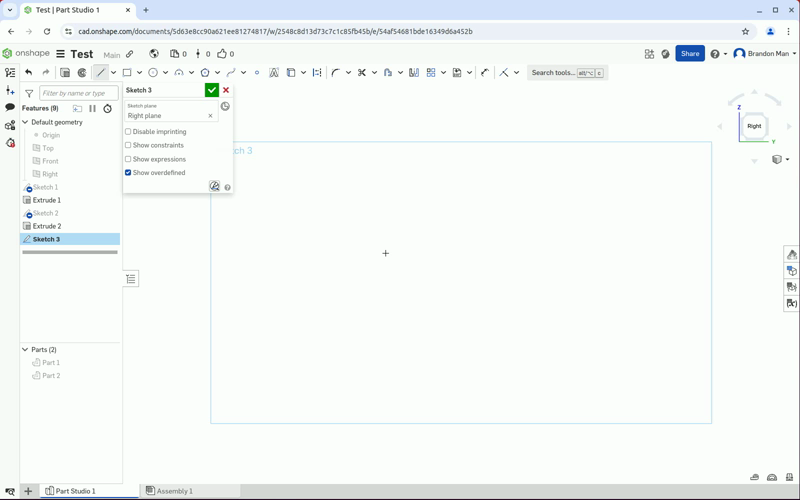
click(385, 252)
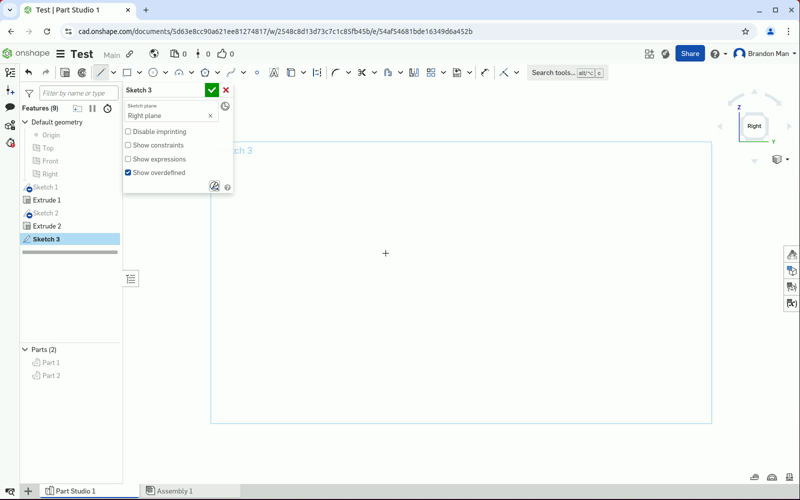
key_up(shift)
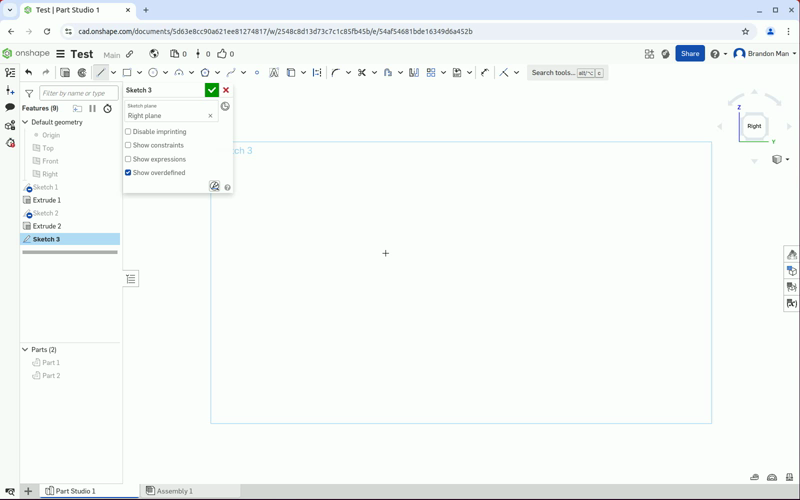
key_down(shift)
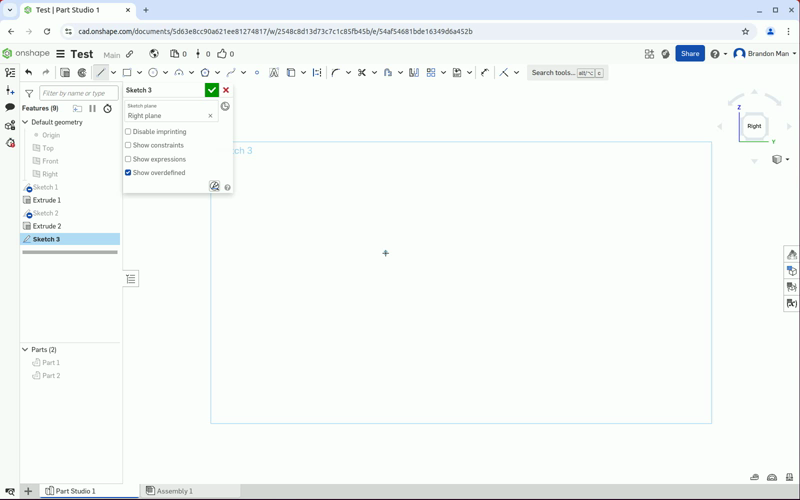
mouse_move(461, 252)
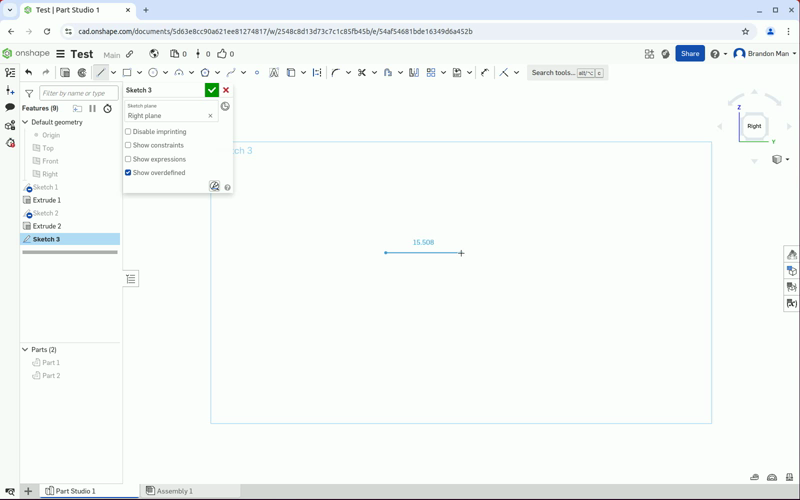
click(461, 252)
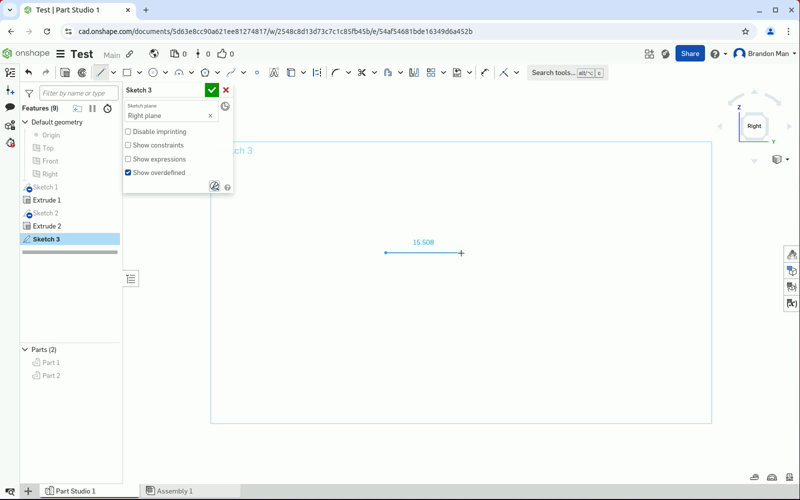
key_up(shift)
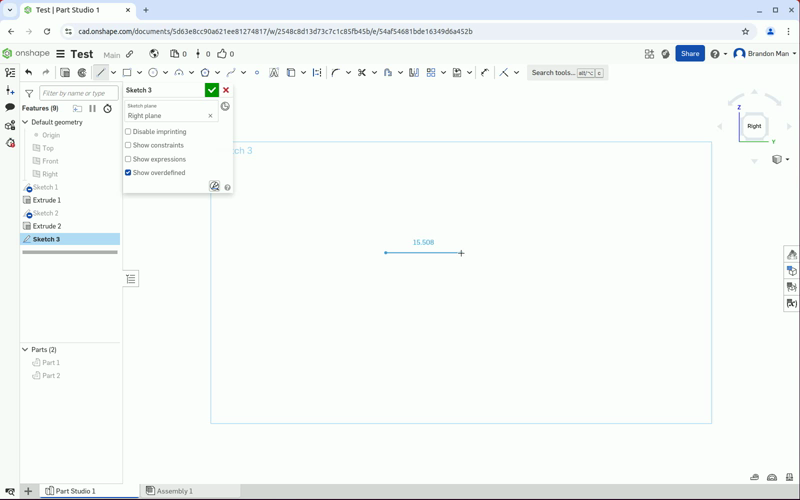
key_down(shift)
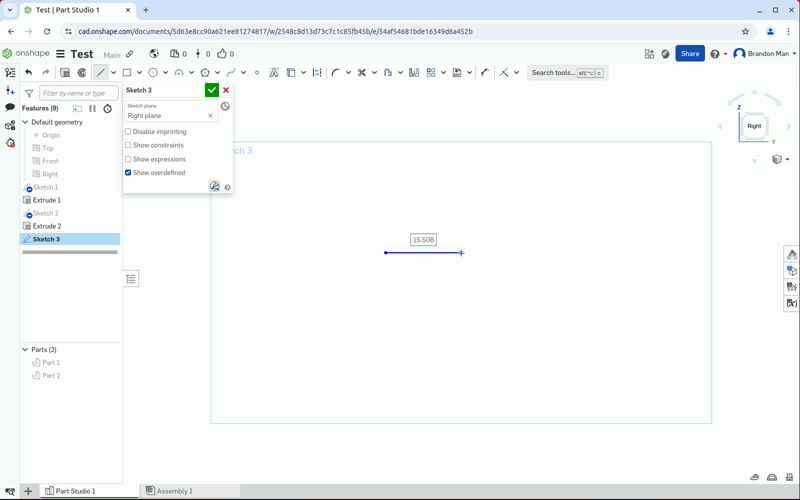
mouse_move(491, 252)
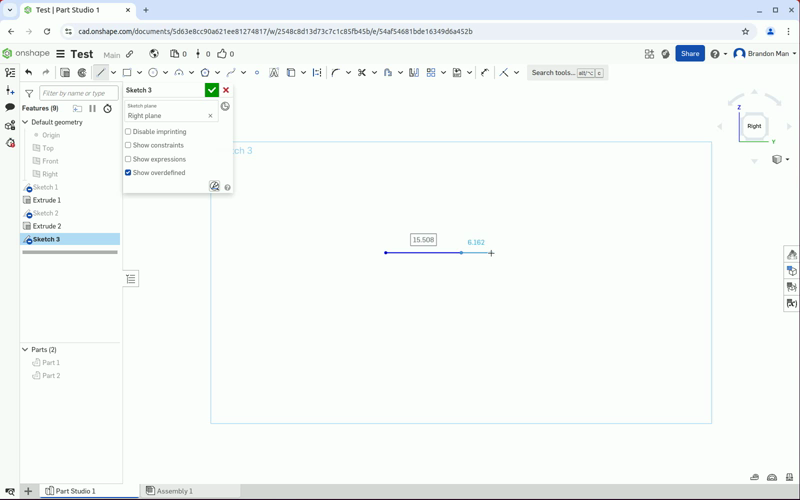
mouse_move(461, 245)
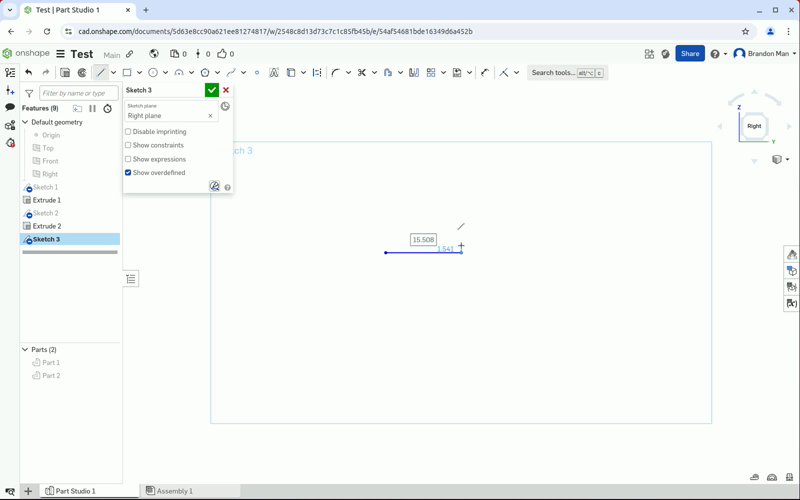
scroll(6)
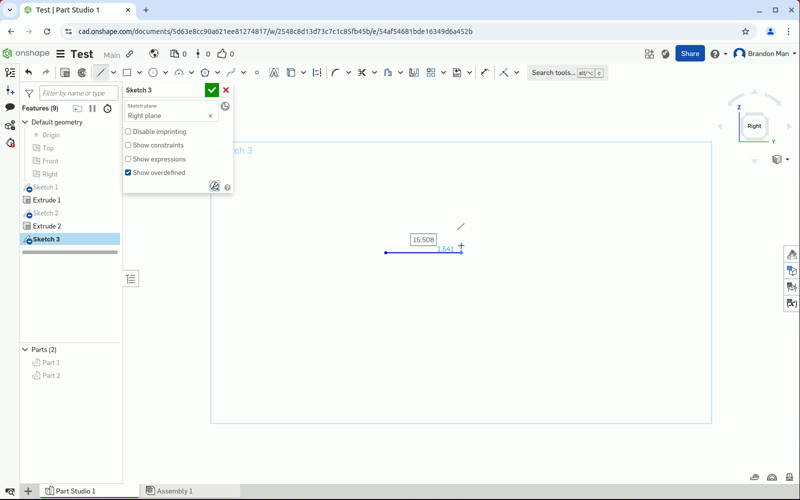
scroll(6)
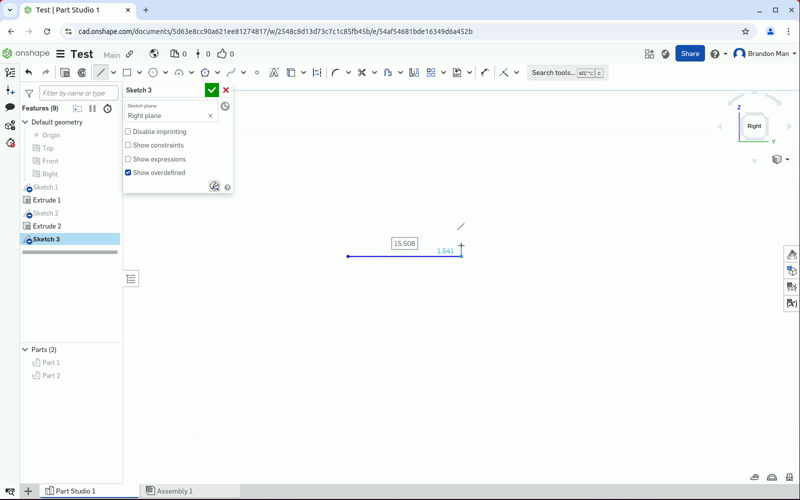
scroll(6)
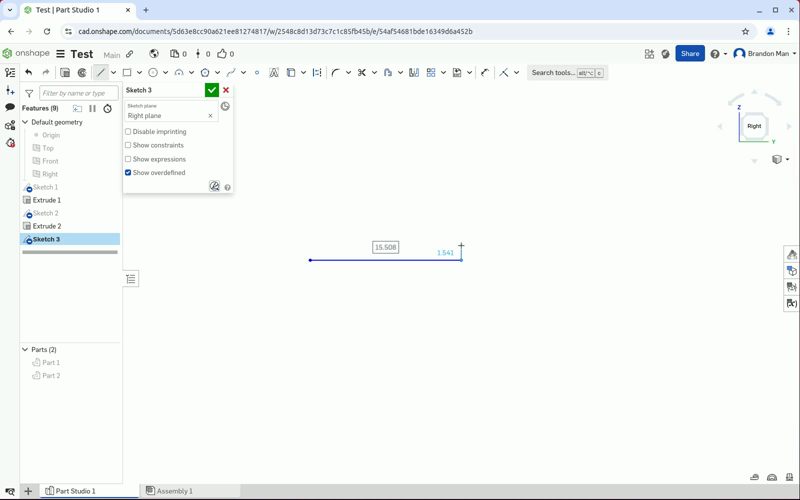
scroll(6)
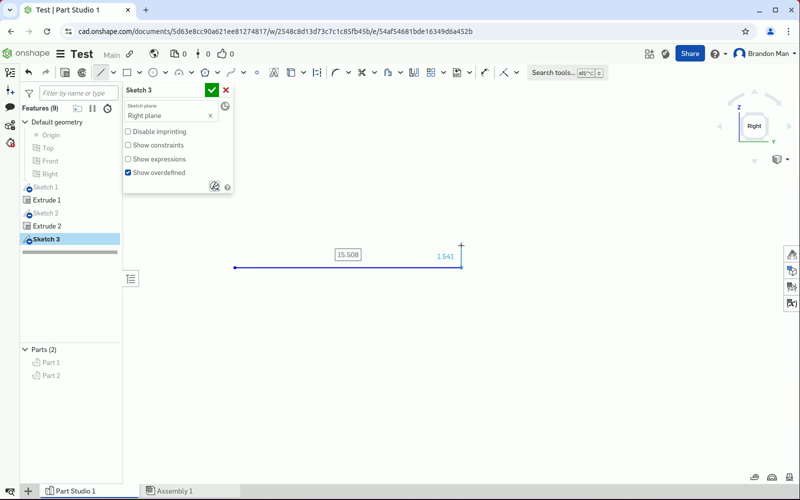
scroll(6)
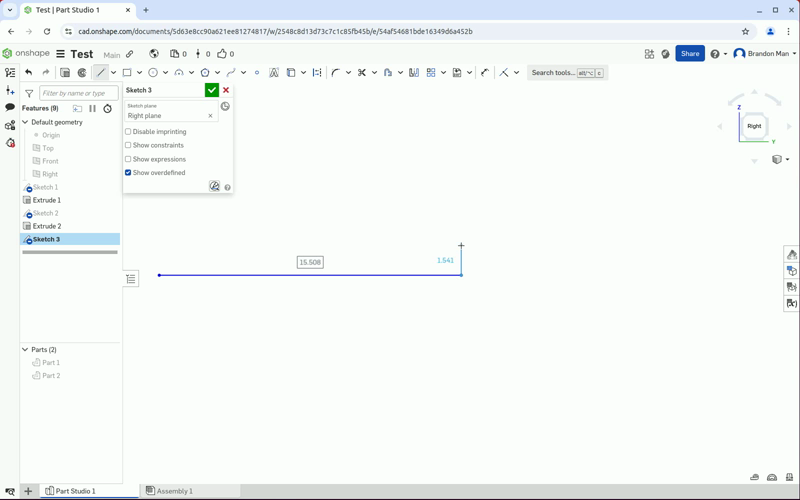
scroll(6)
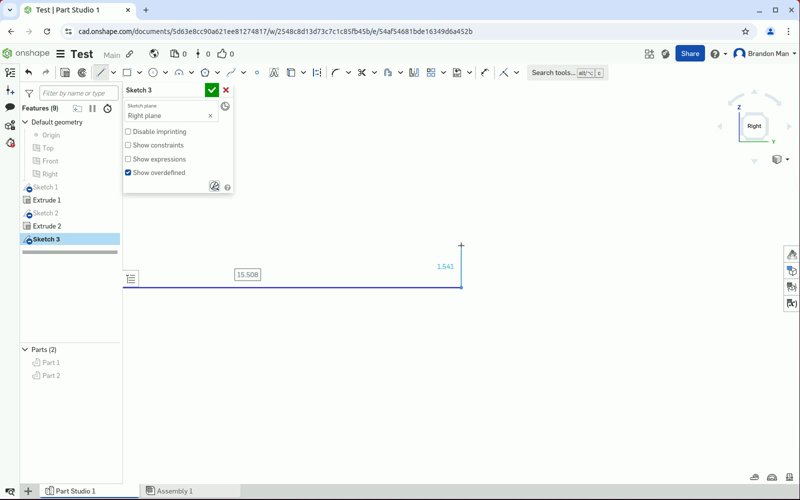
scroll(6)
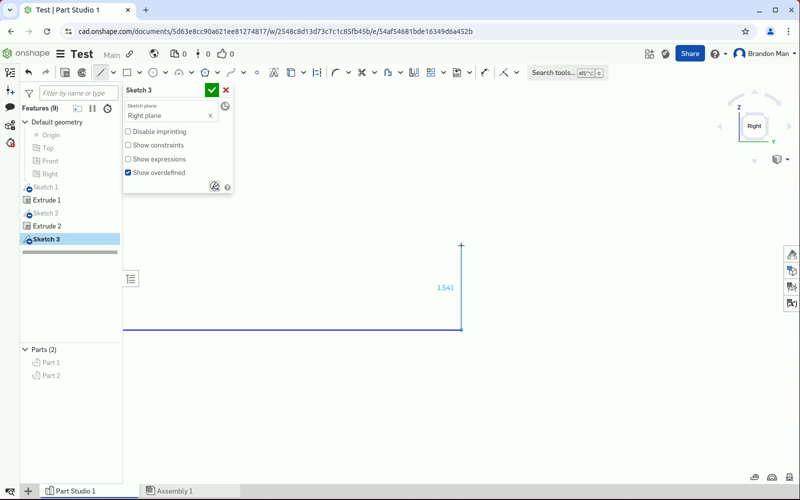
click(461, 245)
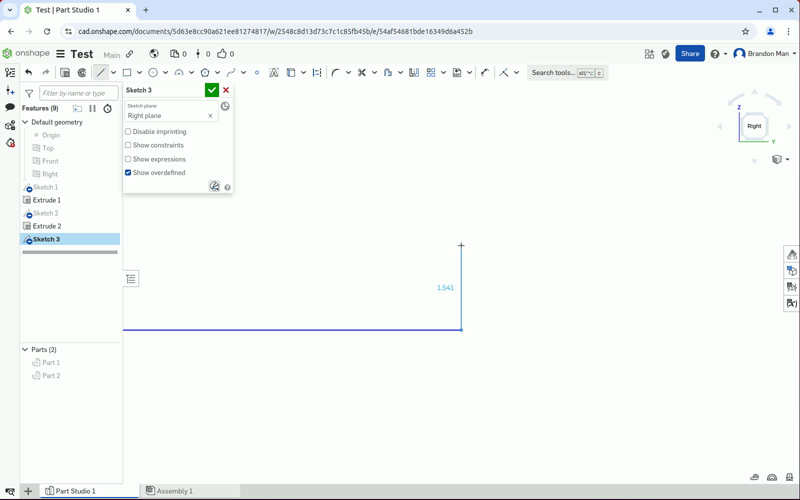
scroll(-6)
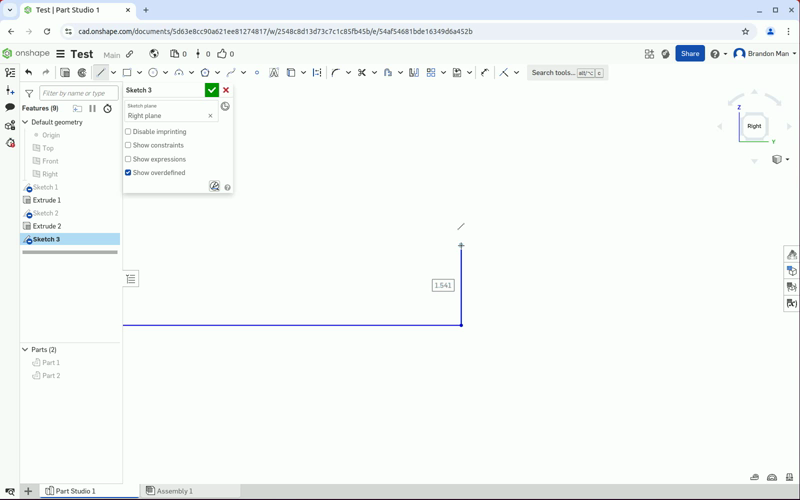
scroll(-6)
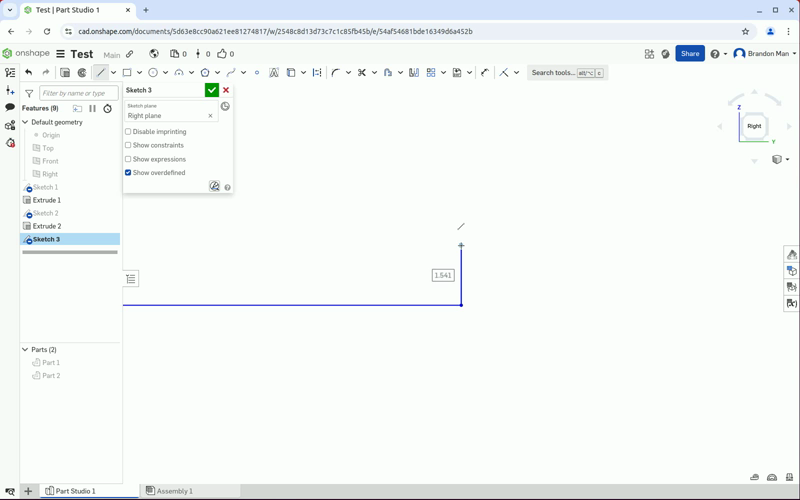
scroll(-6)
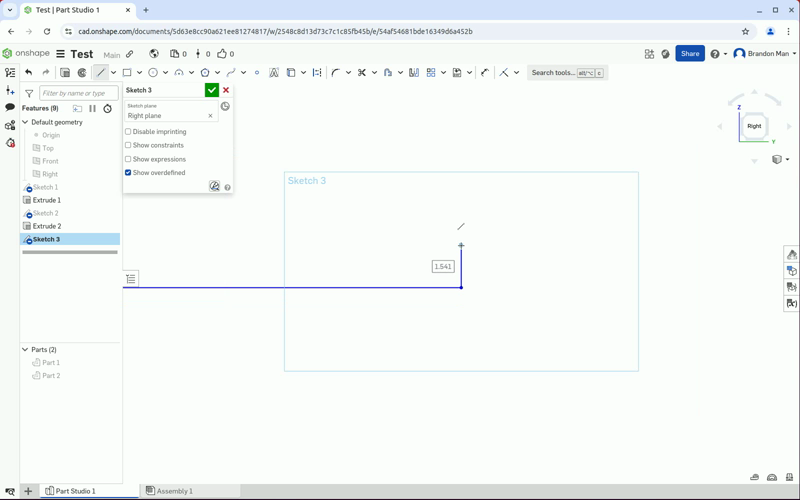
scroll(-6)
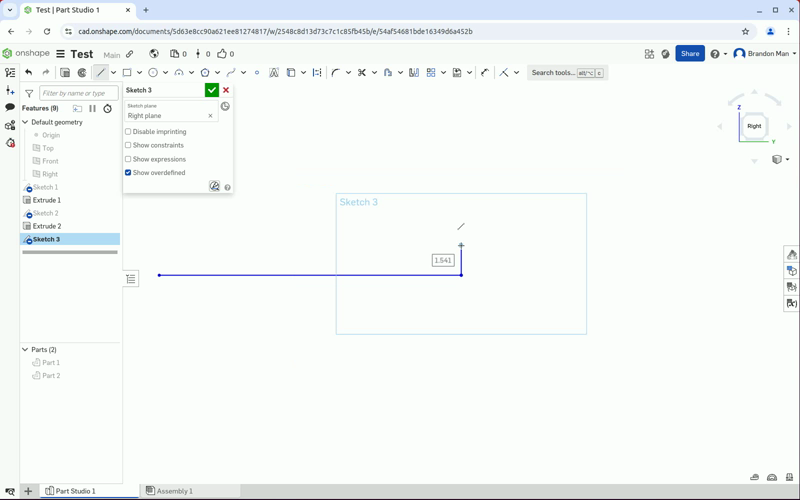
scroll(-6)
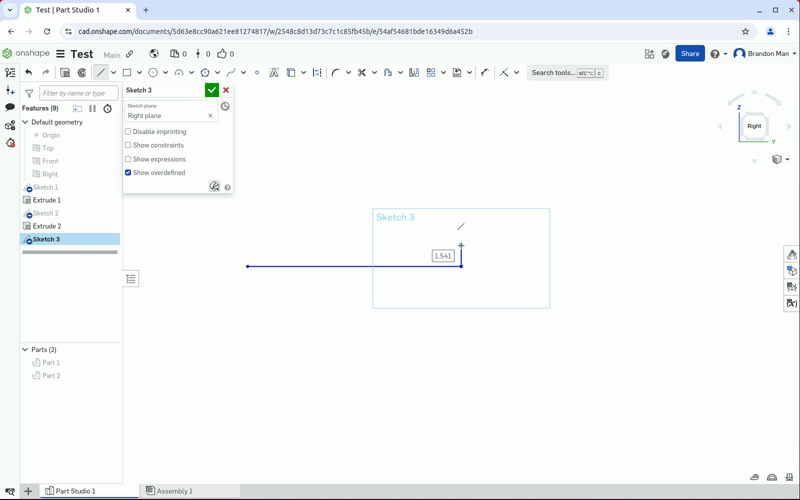
scroll(-6)
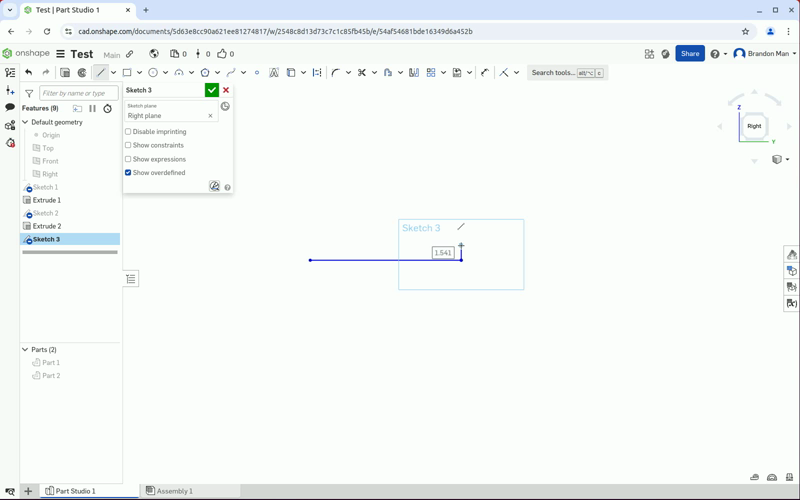
scroll(-6)
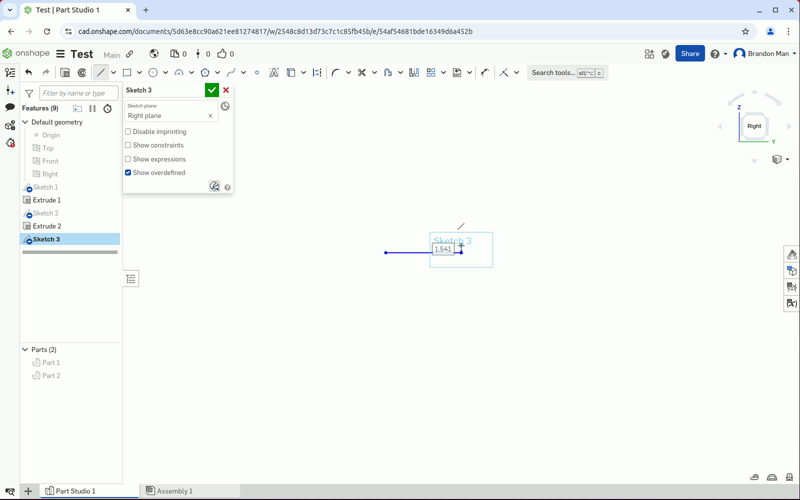
key_up(shift)
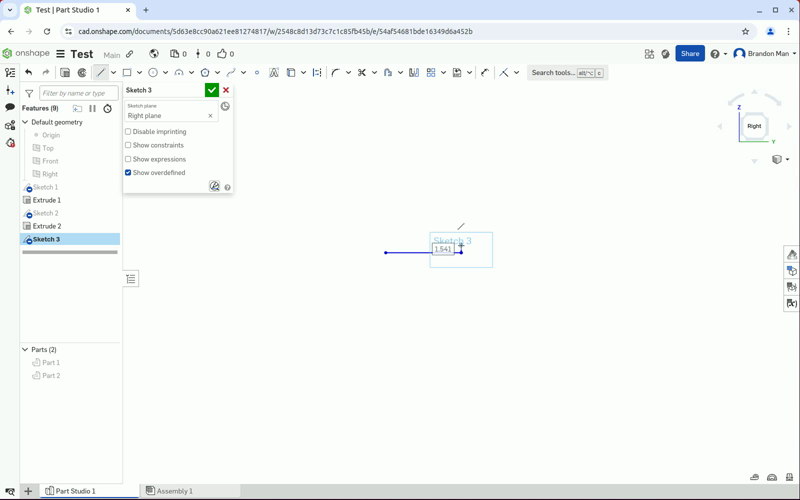
key_down(shift)
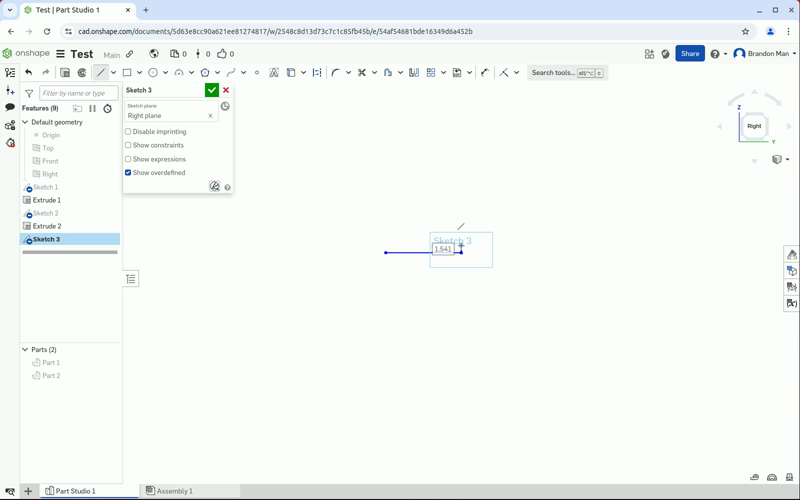
mouse_move(385, 245)
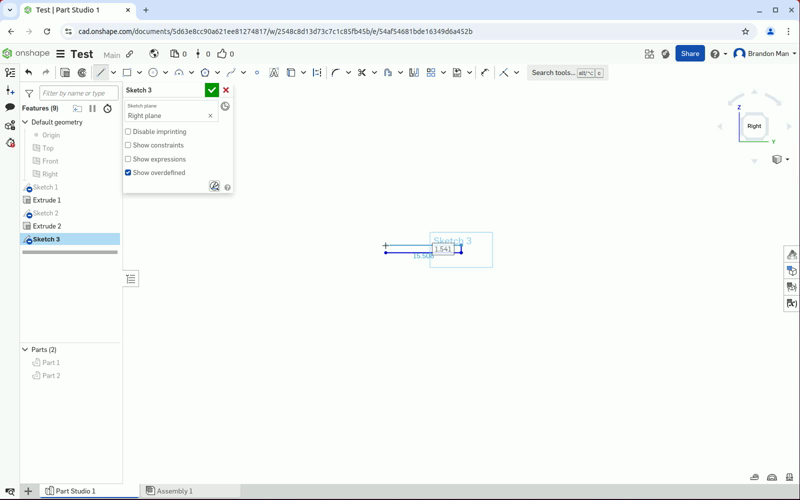
click(385, 245)
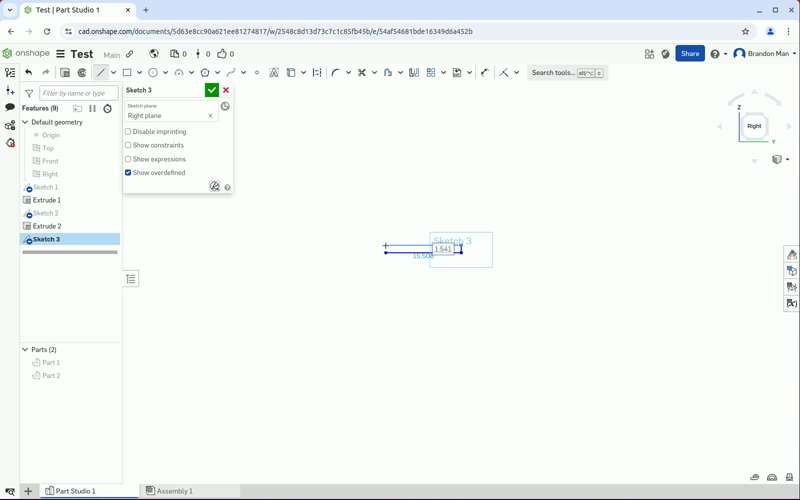
key_up(shift)
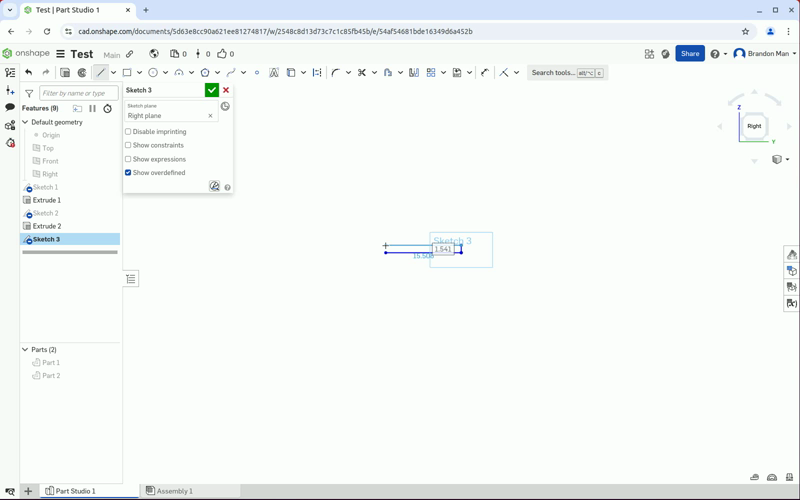
mouse_move(415, 245)
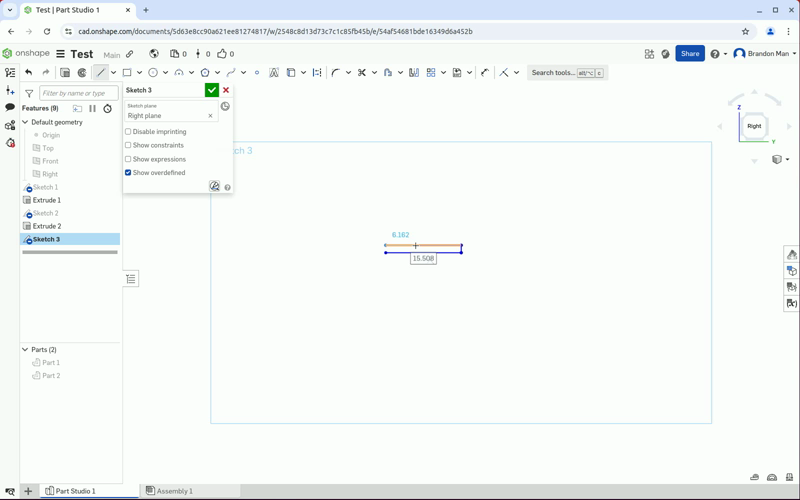
key_down(shift)
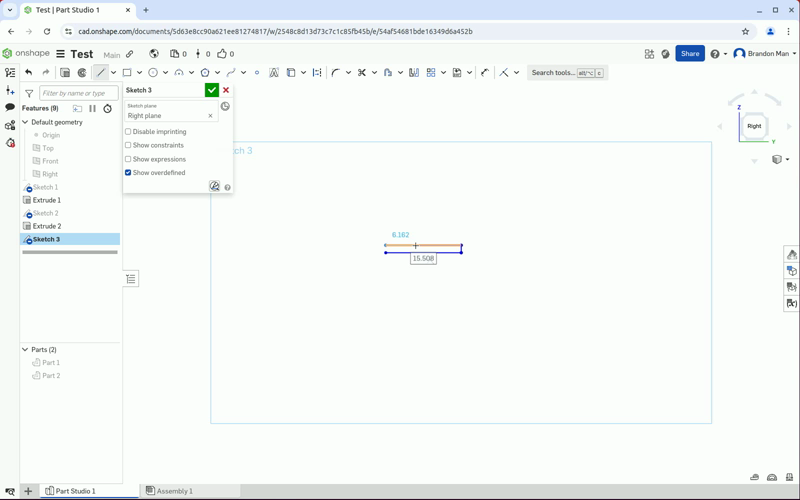
mouse_move(385, 252)
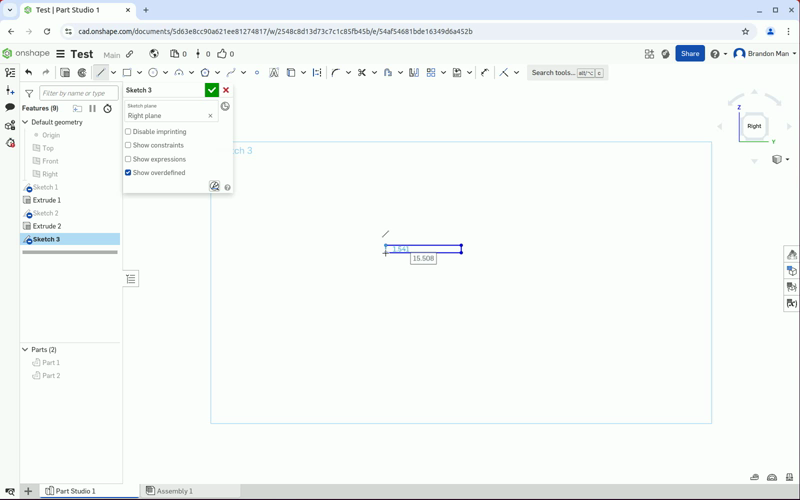
scroll(6)
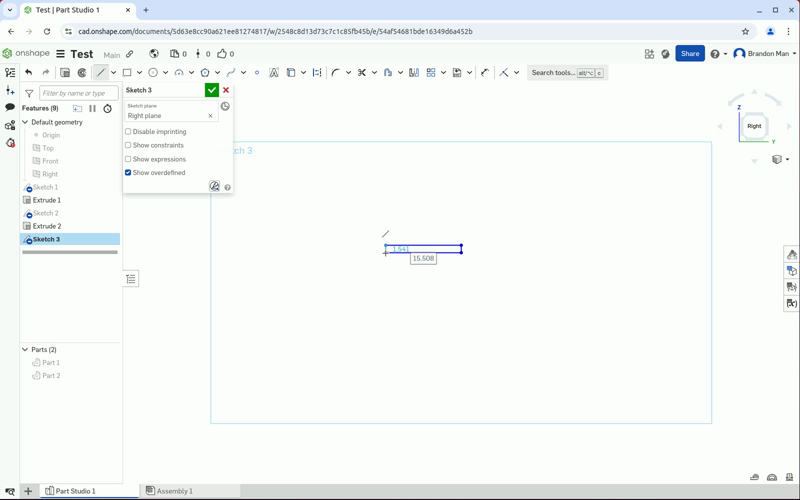
scroll(6)
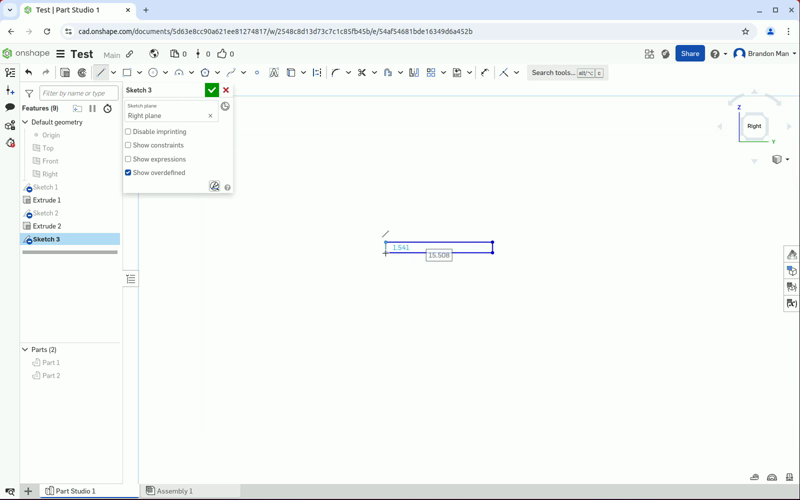
scroll(6)
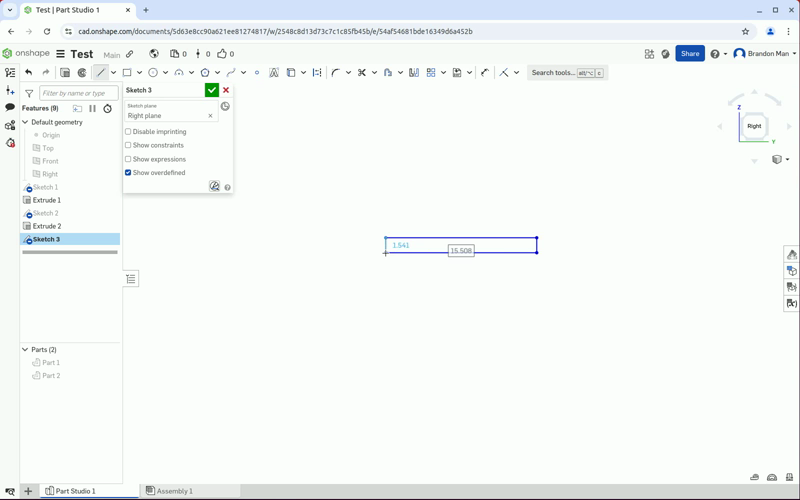
scroll(6)
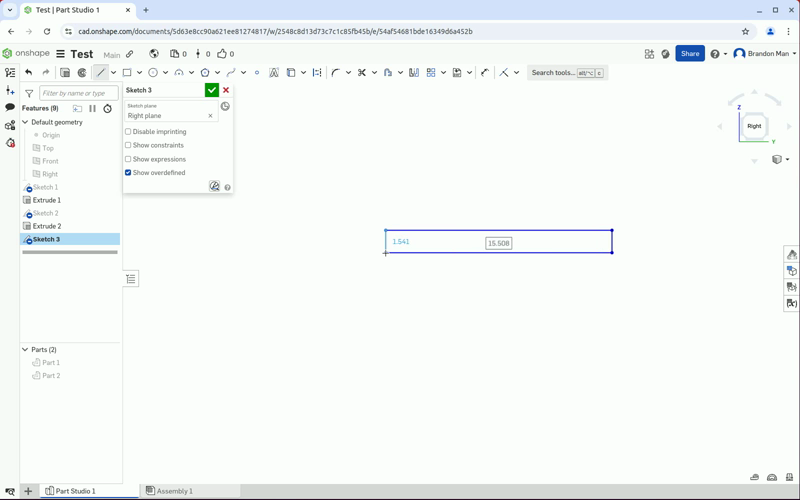
scroll(6)
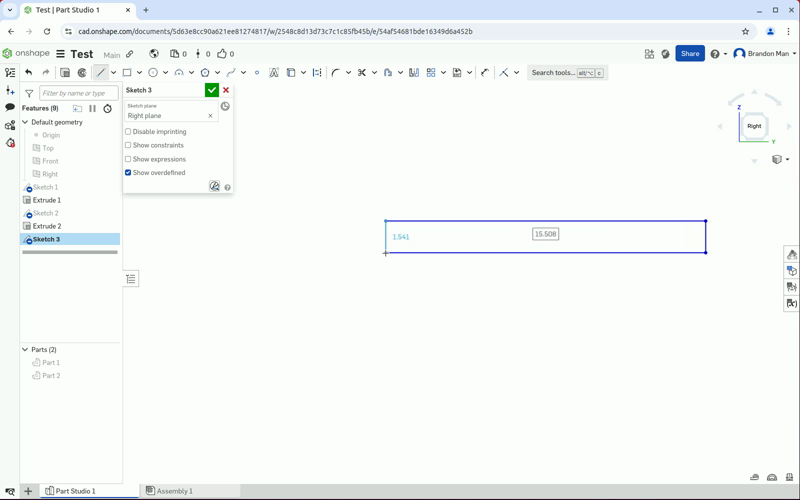
scroll(6)
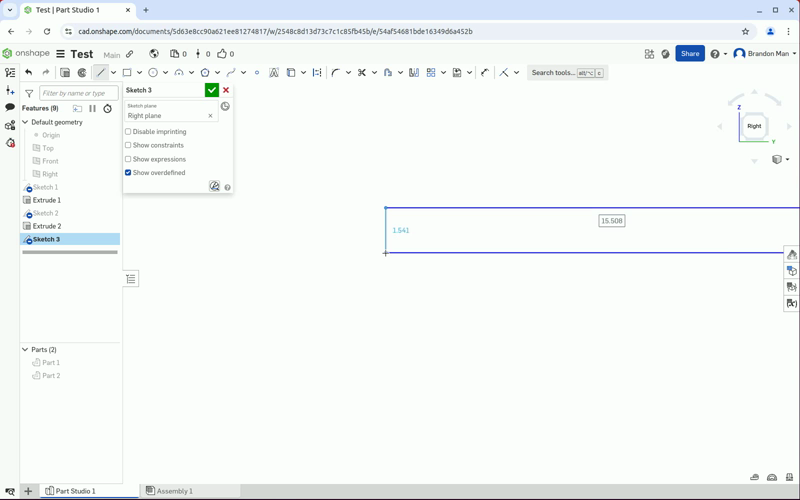
scroll(6)
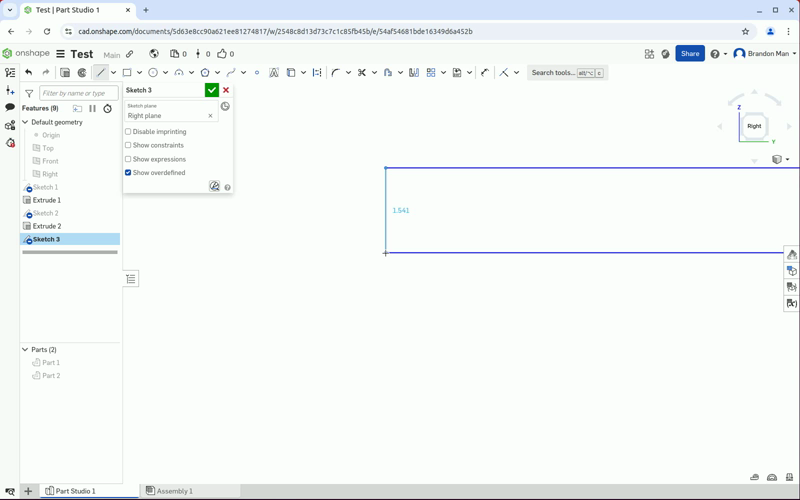
key_up(shift)
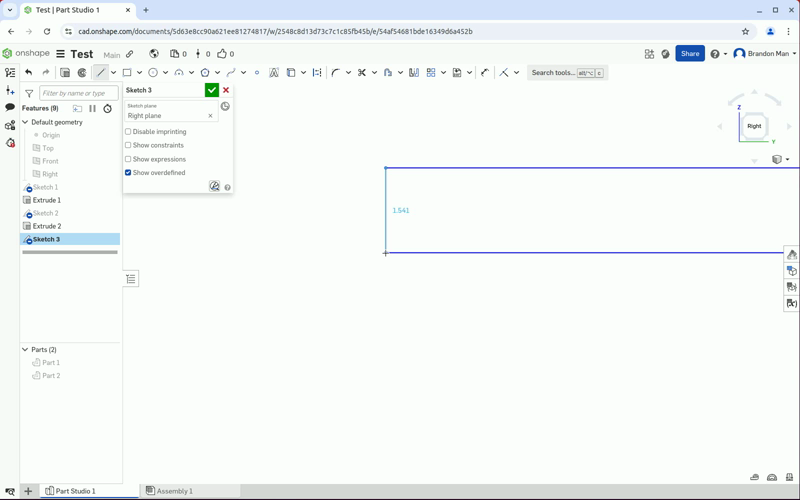
click(385, 252)
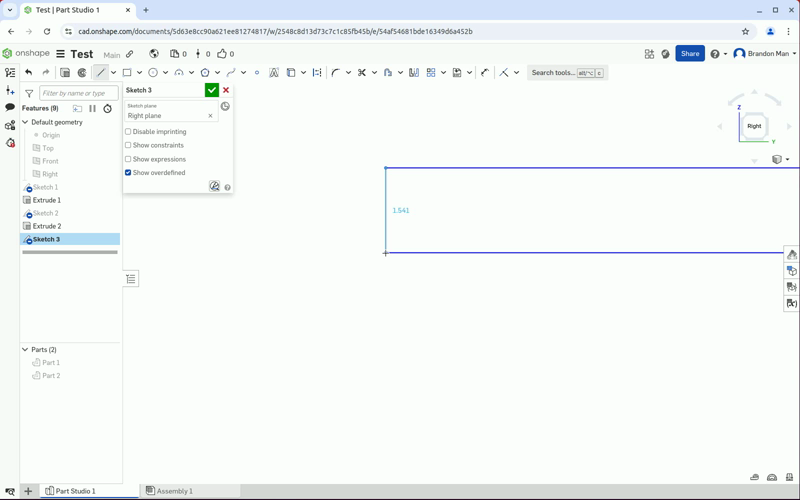
scroll(-6)
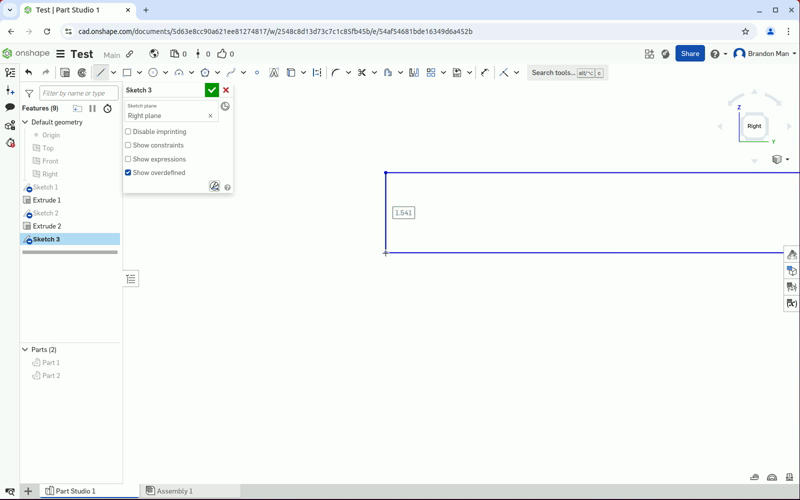
scroll(-6)
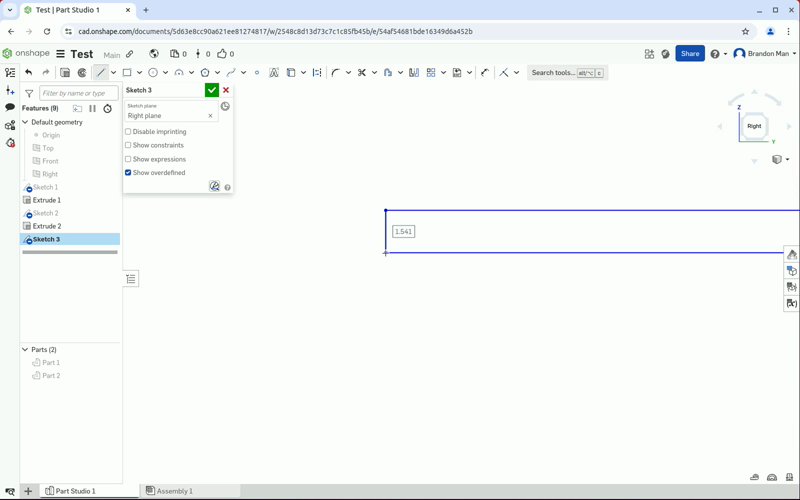
scroll(-6)
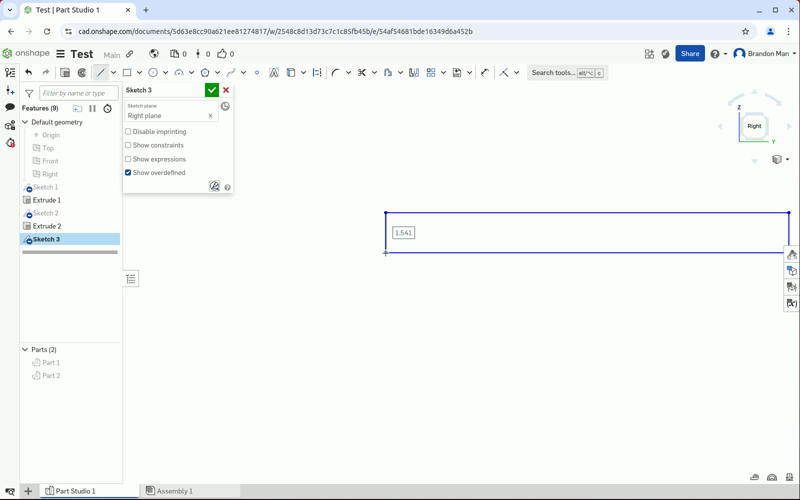
scroll(-6)
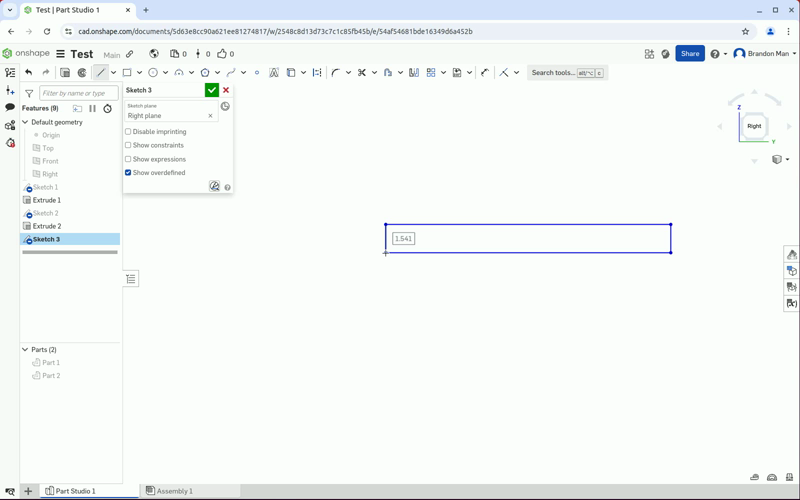
scroll(-6)
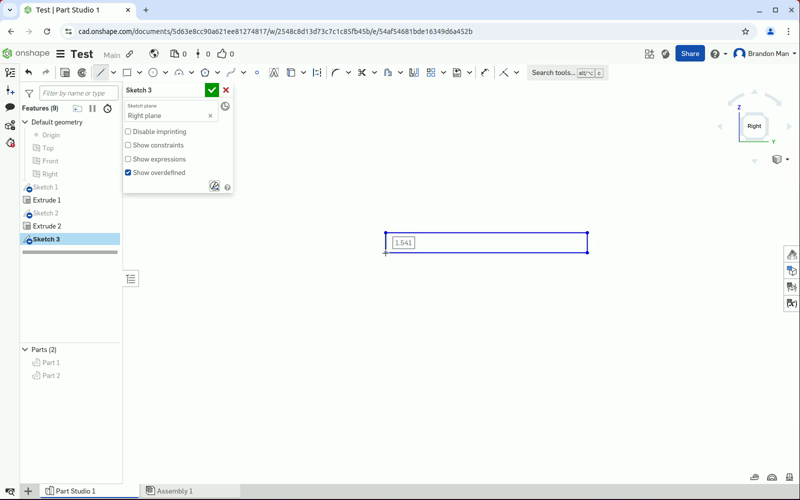
scroll(-6)
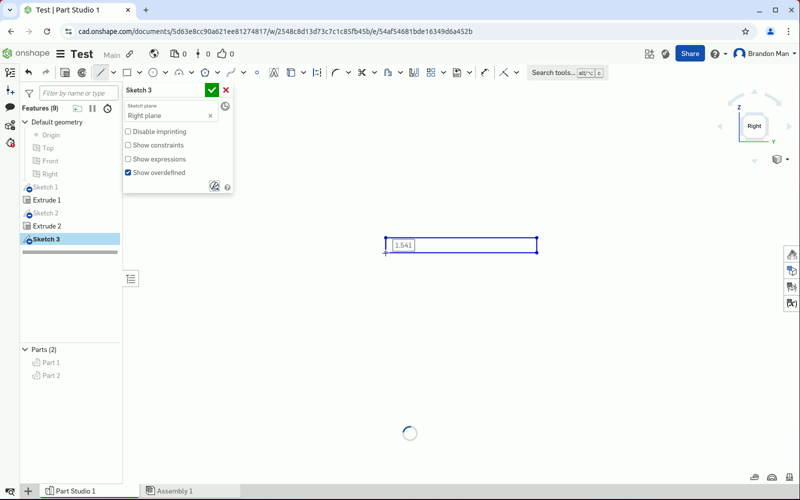
scroll(-6)
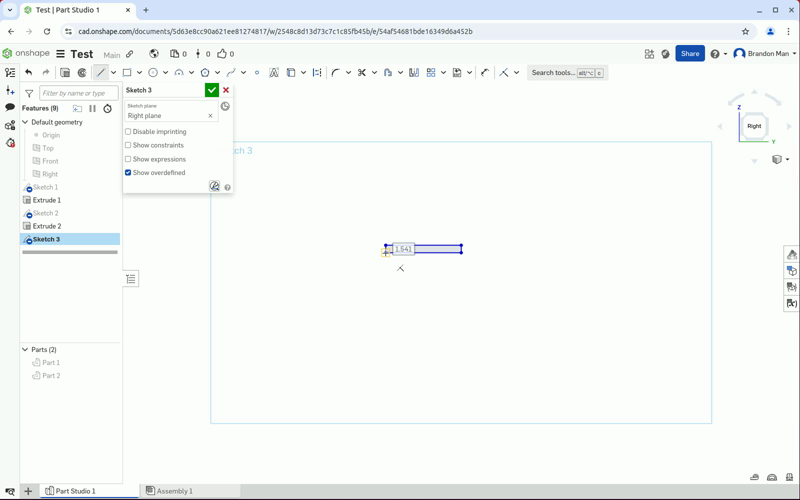
key(esc)
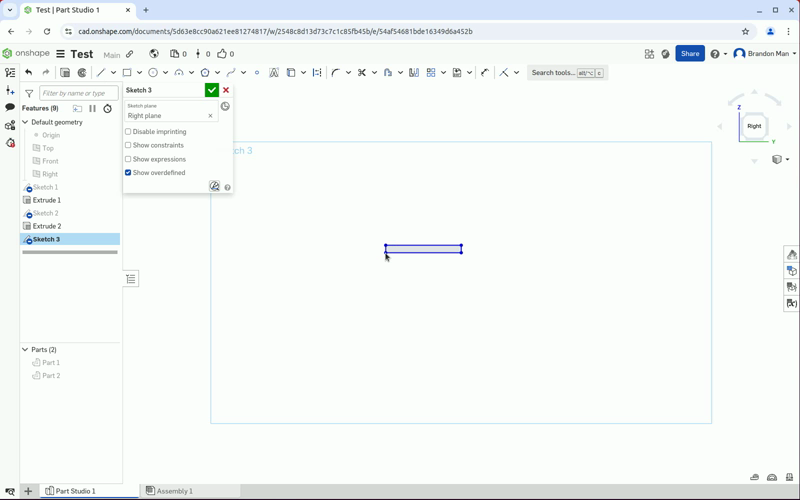
mouse_move(444, 249)
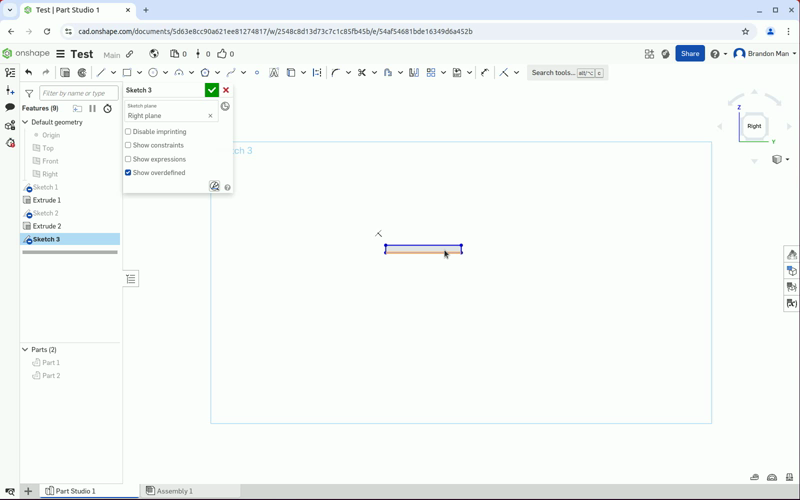
scroll(6)
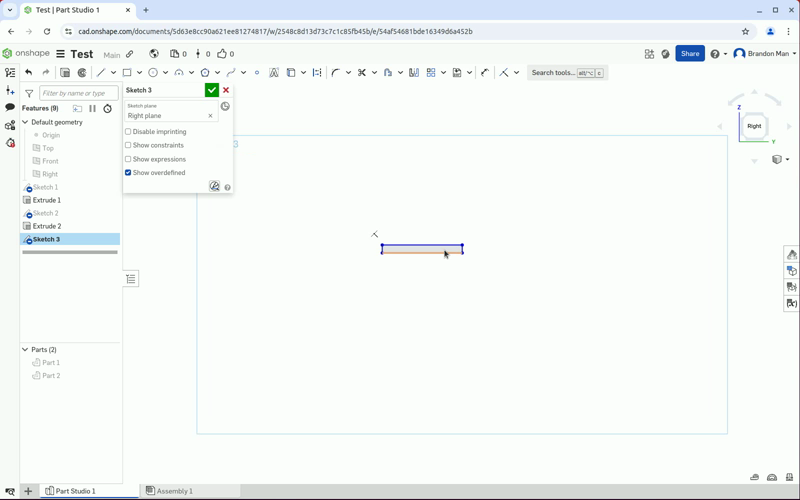
scroll(6)
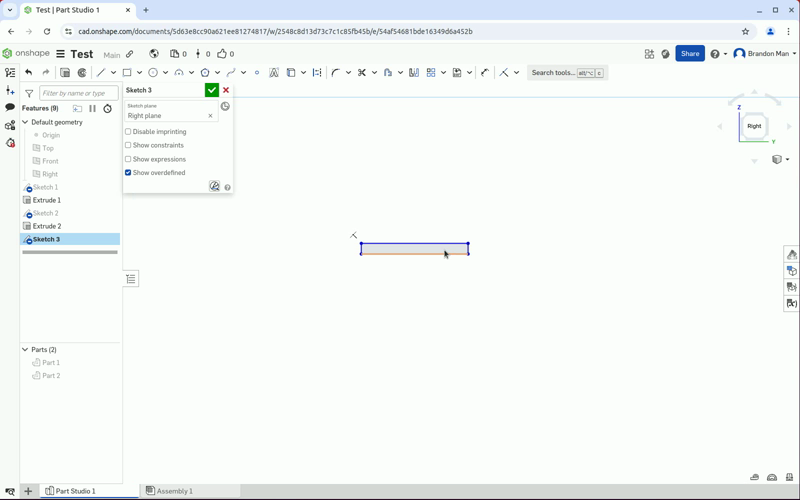
scroll(6)
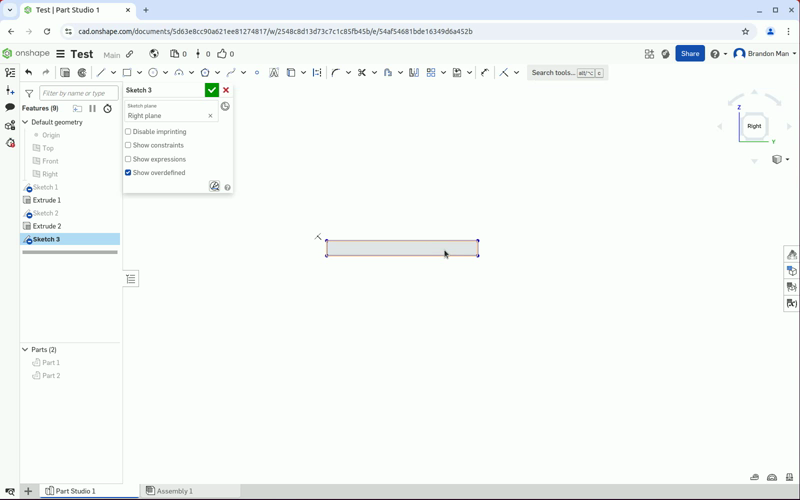
scroll(6)
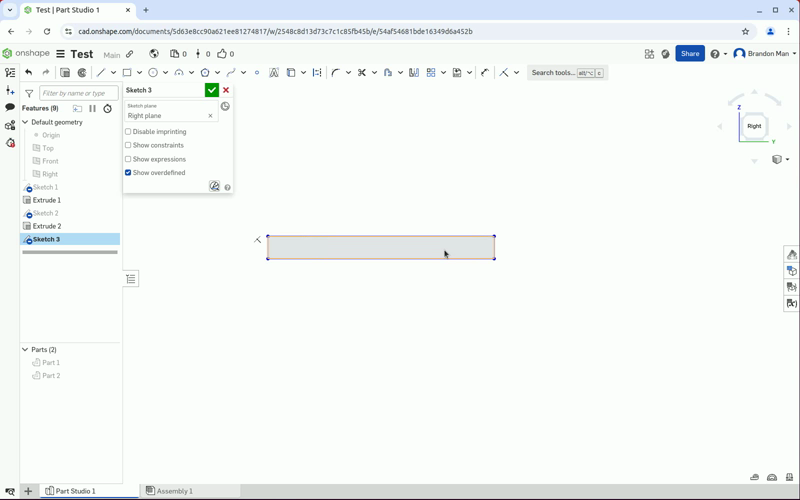
scroll(6)
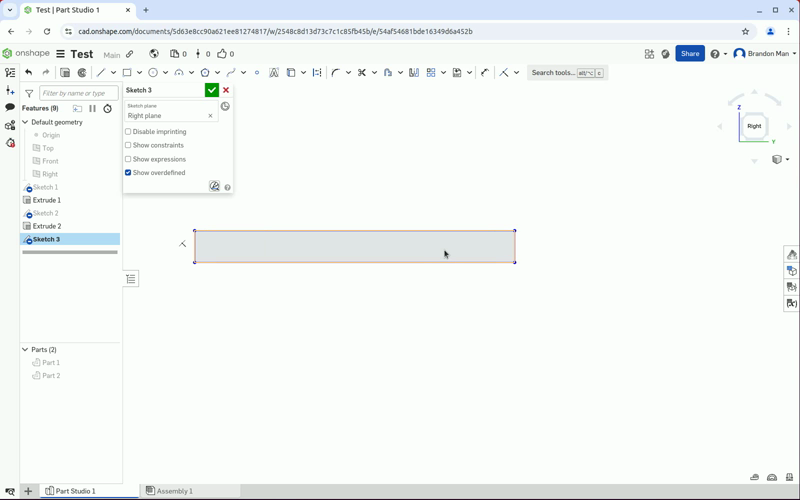
scroll(6)
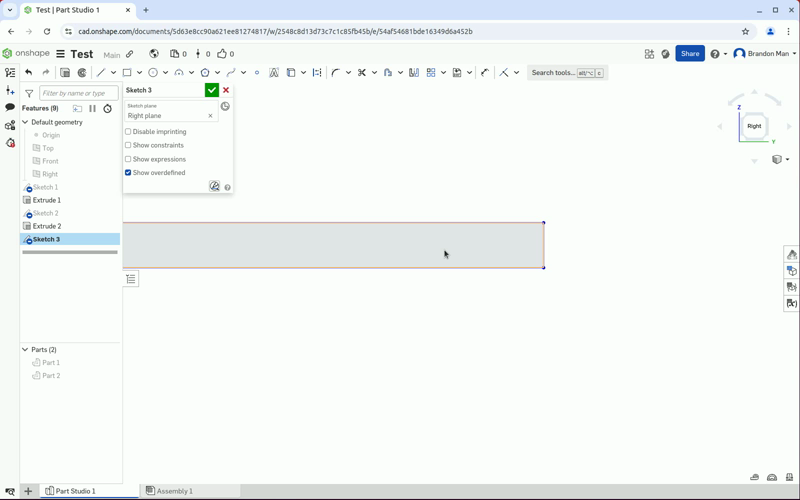
scroll(6)
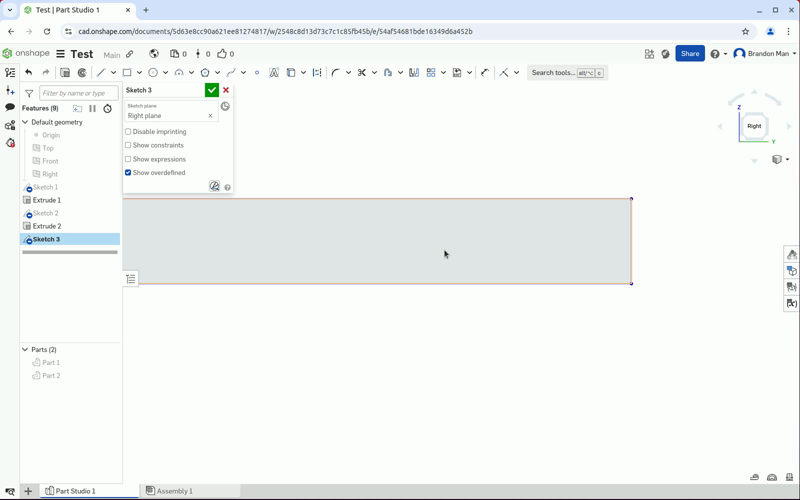
click(444, 249)
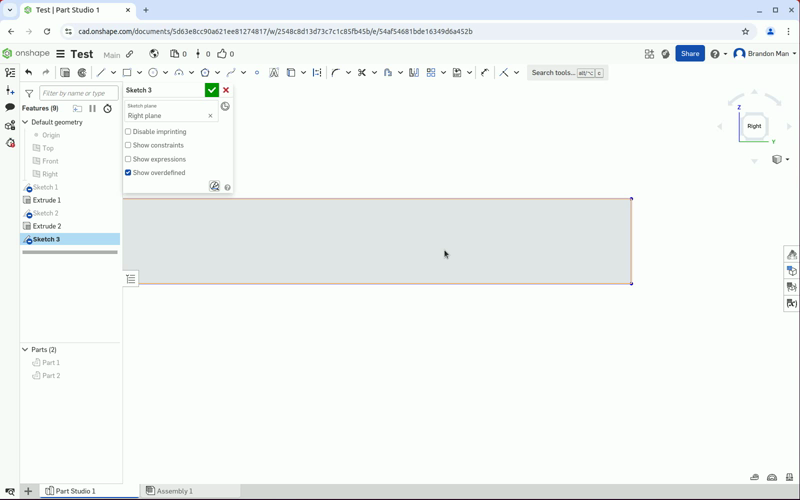
scroll(-6)
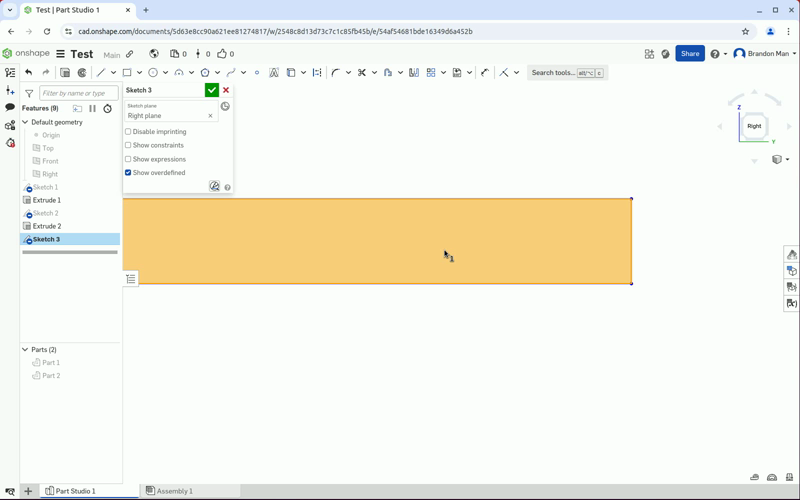
scroll(-6)
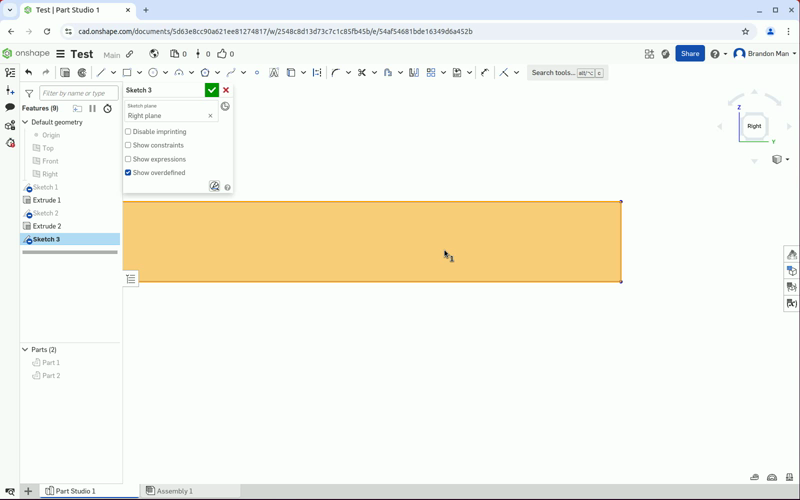
scroll(-6)
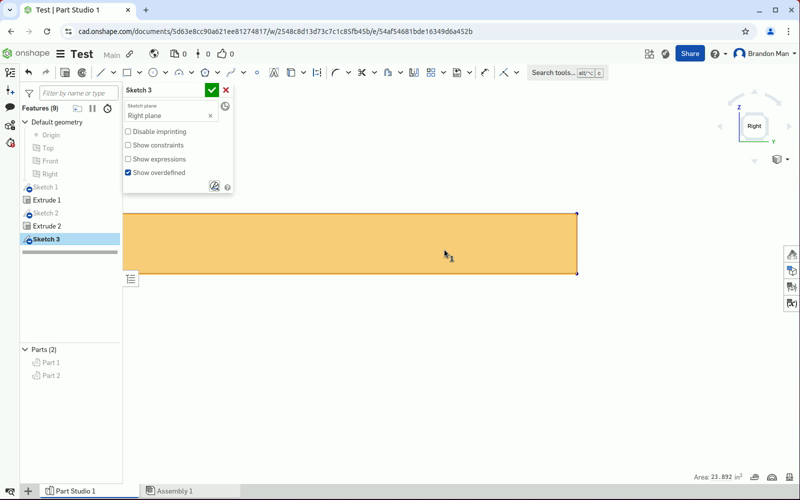
scroll(-6)
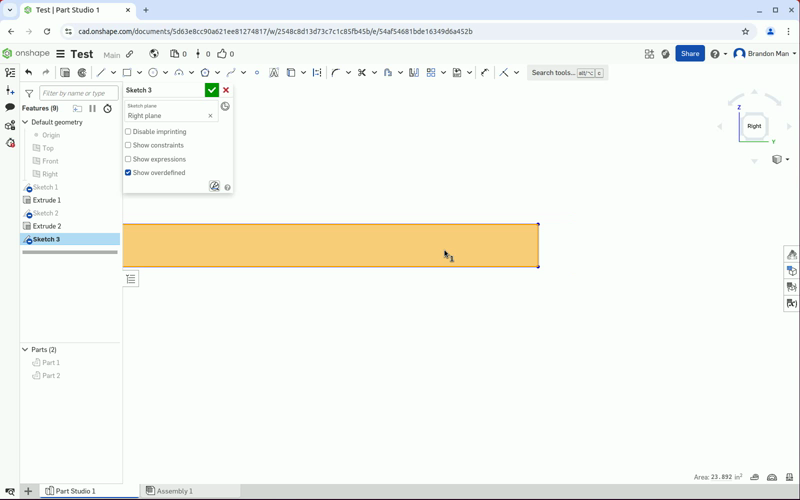
scroll(-6)
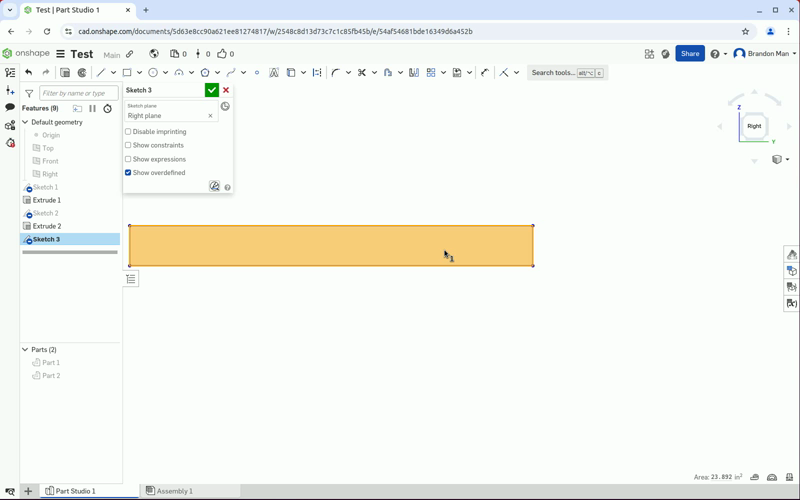
scroll(-6)
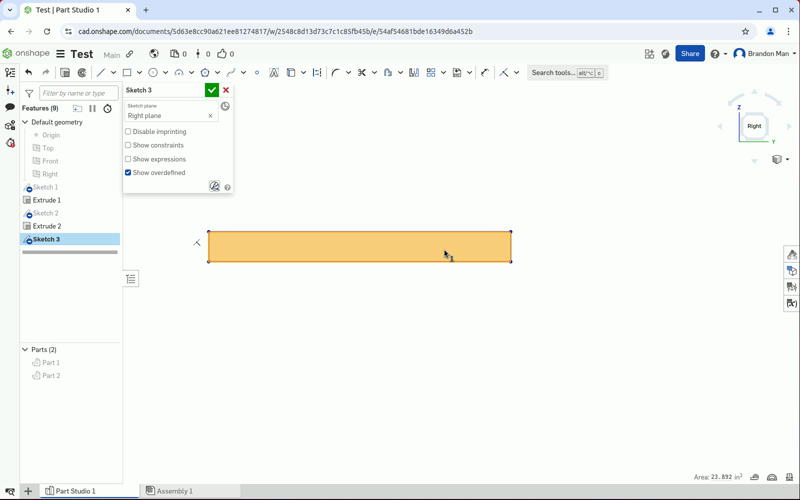
scroll(-6)
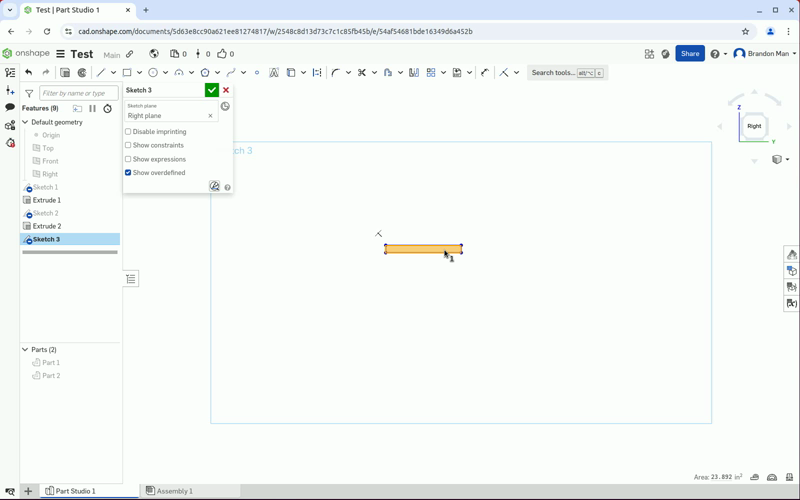
mouse_move(73, 352)
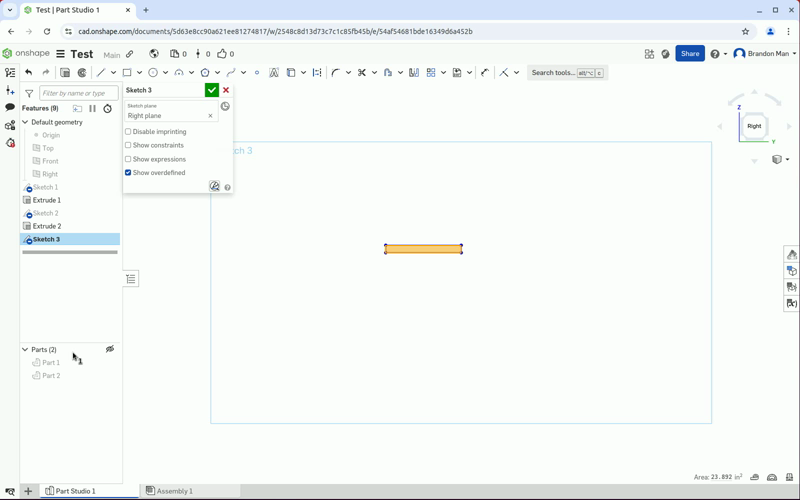
key(shift+y)
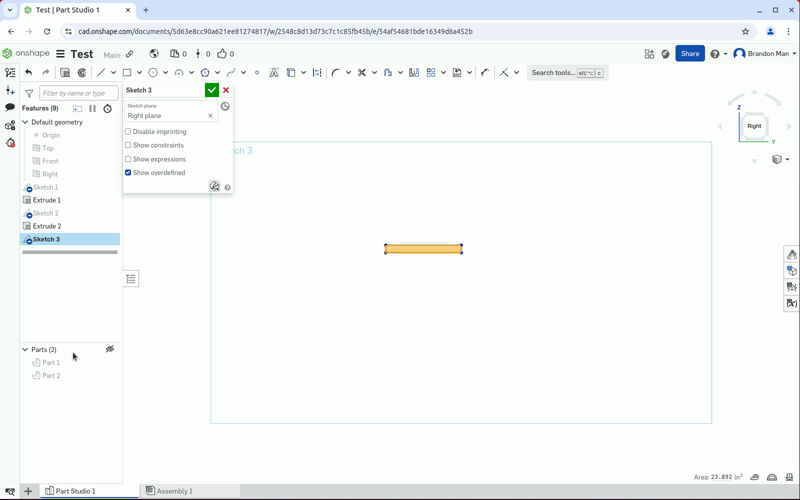
key(shift+e)
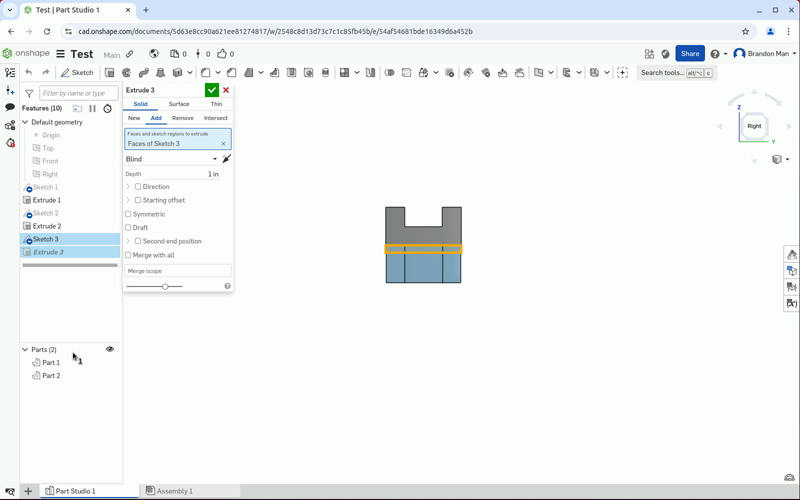
mouse_move(143, 106)
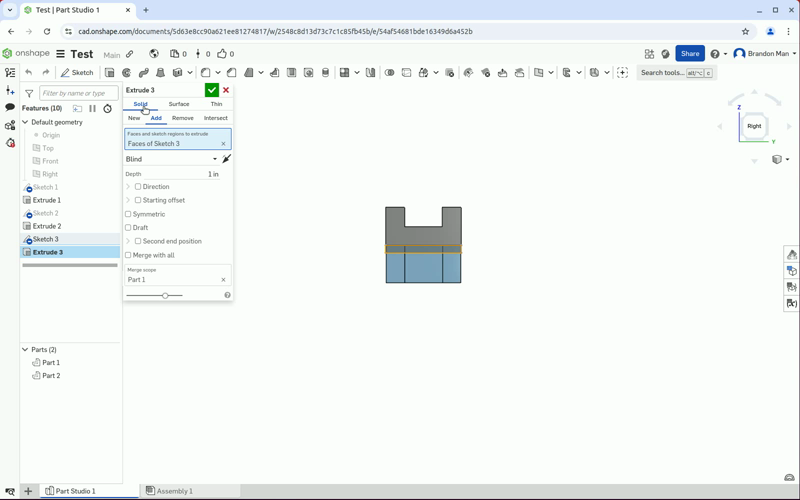
click(143, 106)
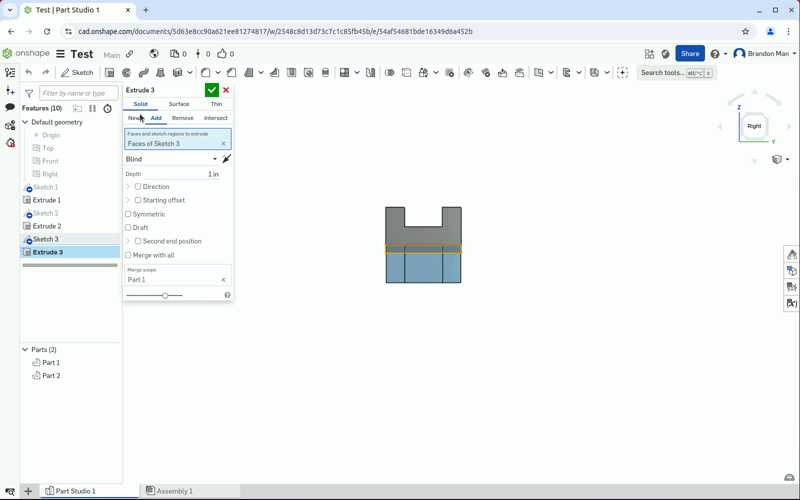
mouse_move(137, 120)
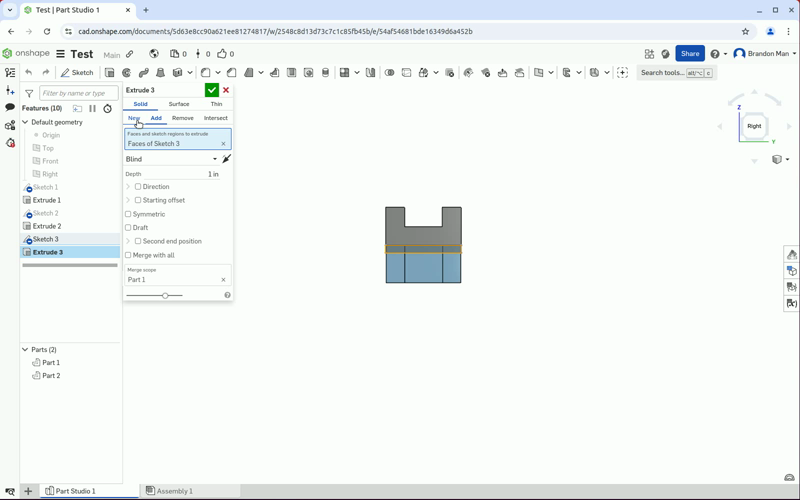
click(137, 120)
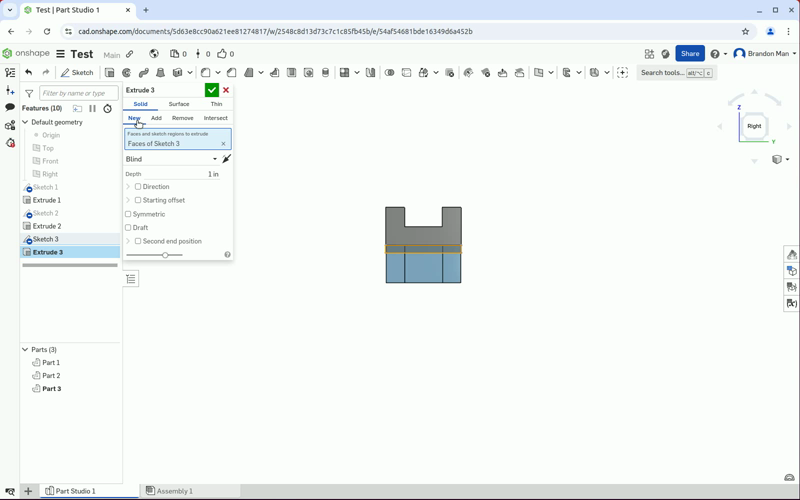
key(tab, 4)
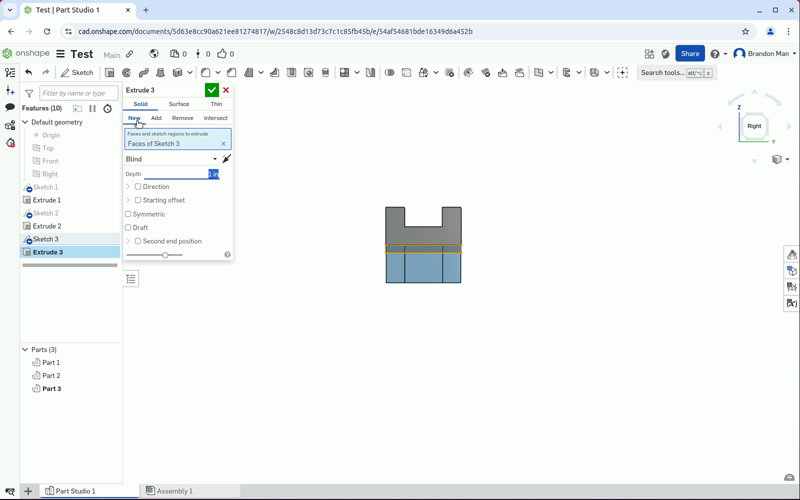
text(-3.851)
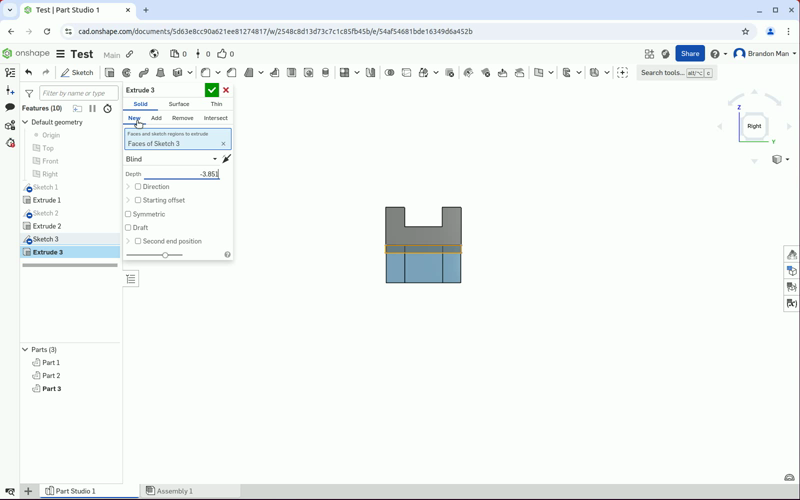
key(enter)
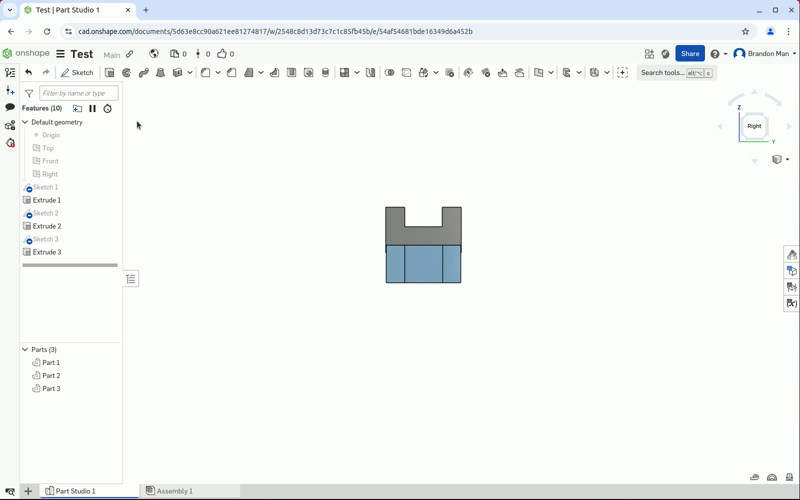
key(shift+h)
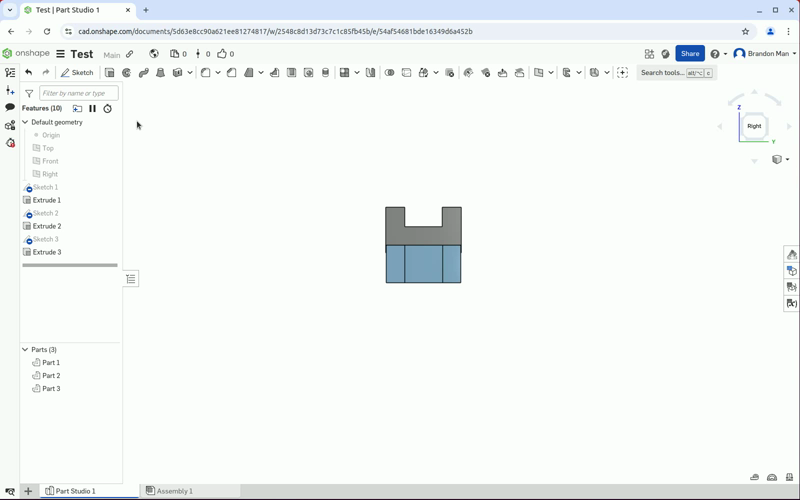
key(shift+h)
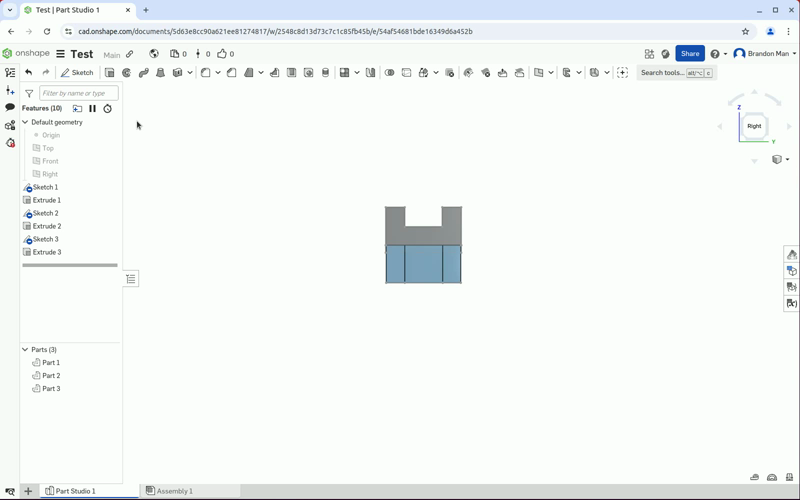
key(shift+7)
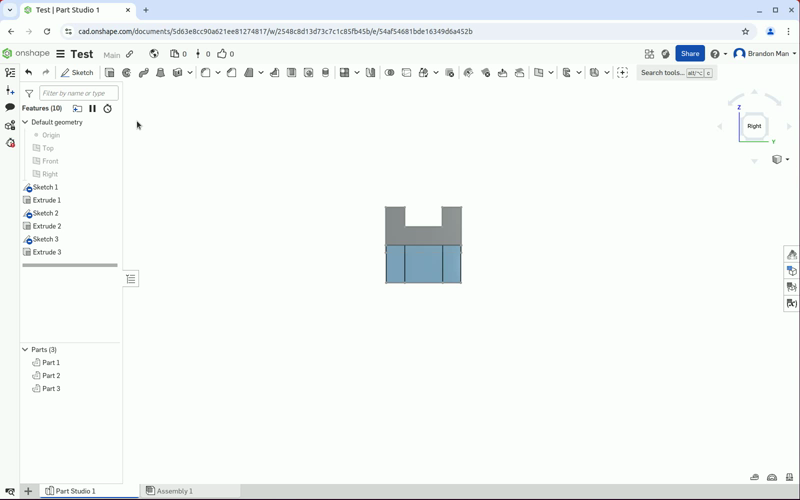
key(right, 2)
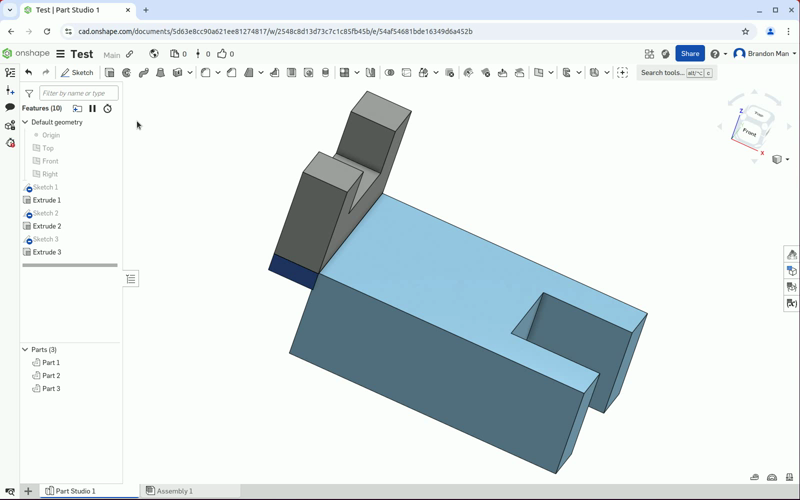
key(down, 2)
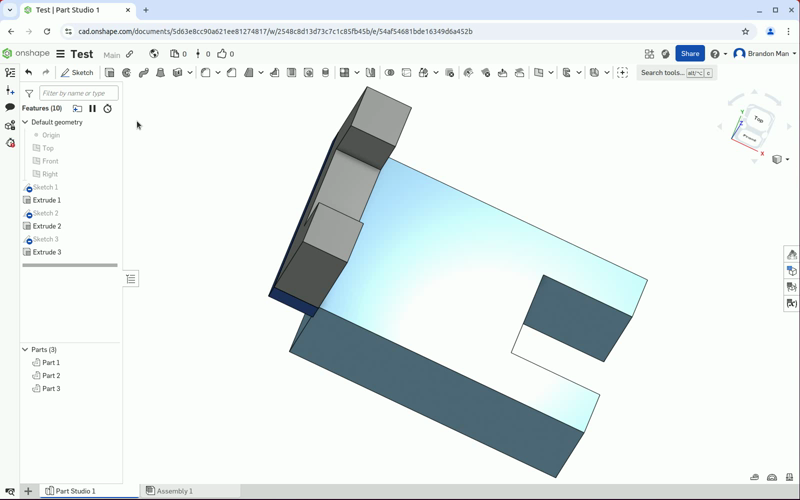
key(up, 2)
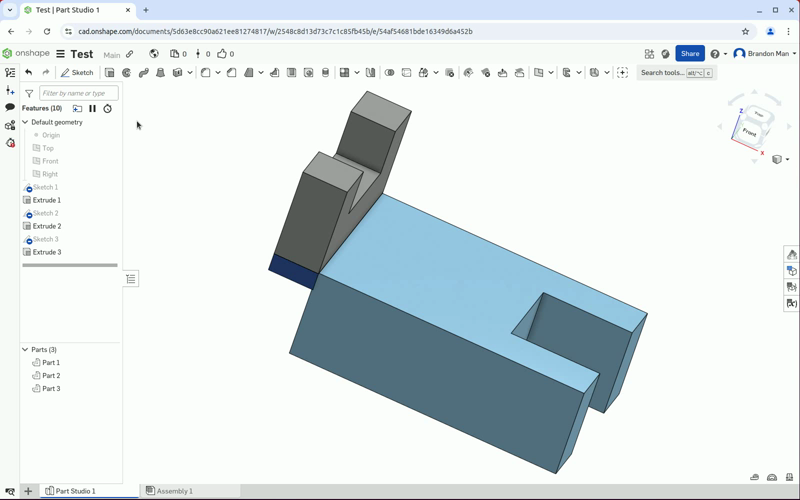
key(left, 2)
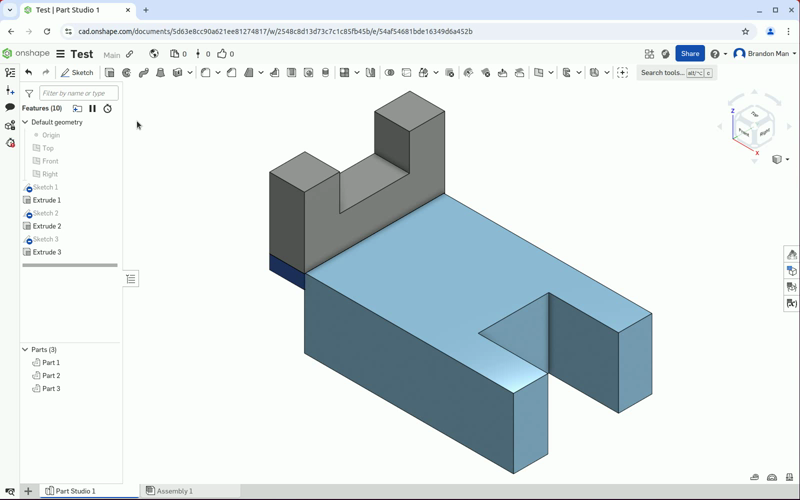
mouse_move(73, 189)
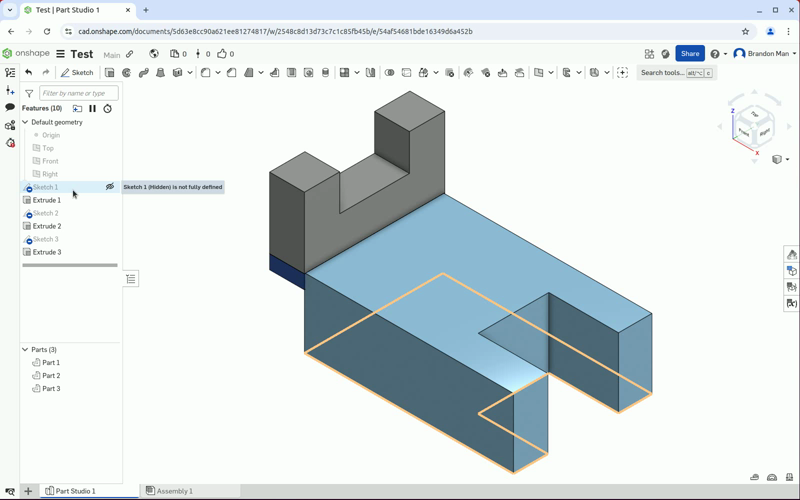
click(73, 189)